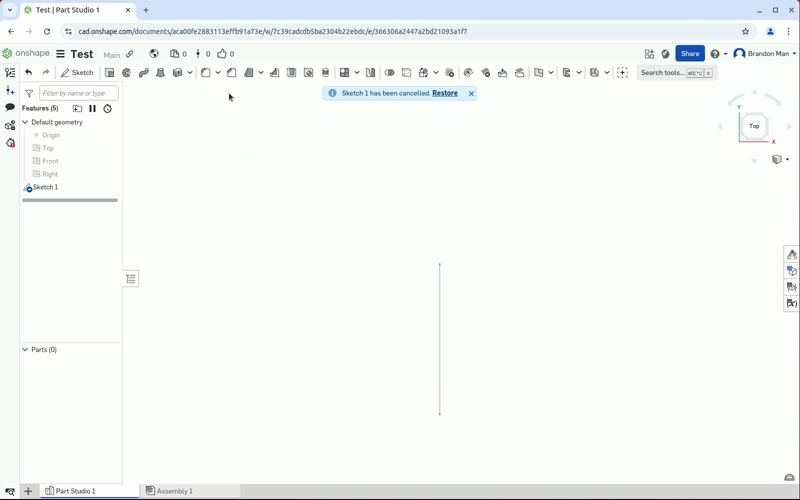
key(shift+h)
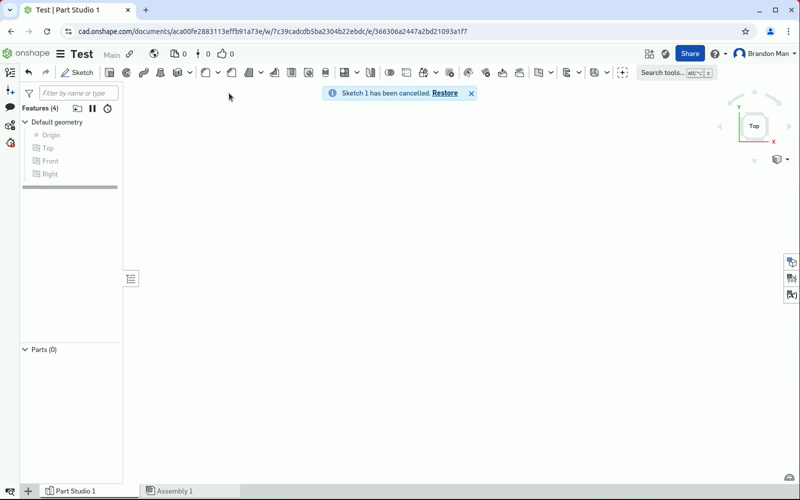
key(shift+s)
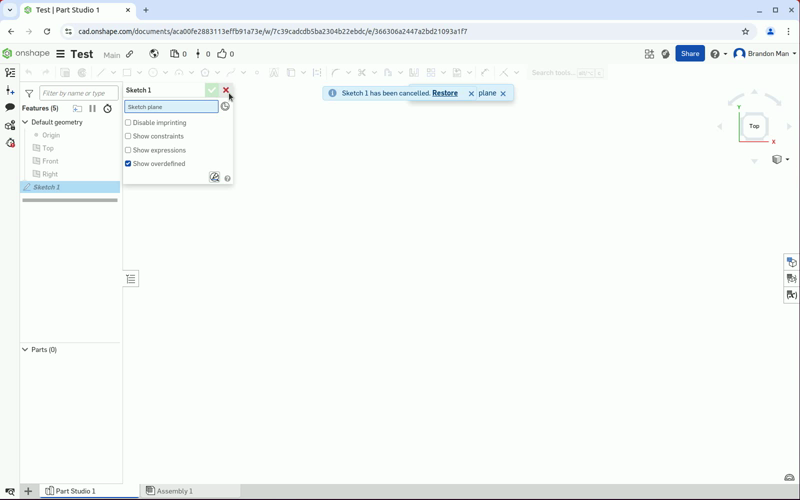
mouse_move(73, 150)
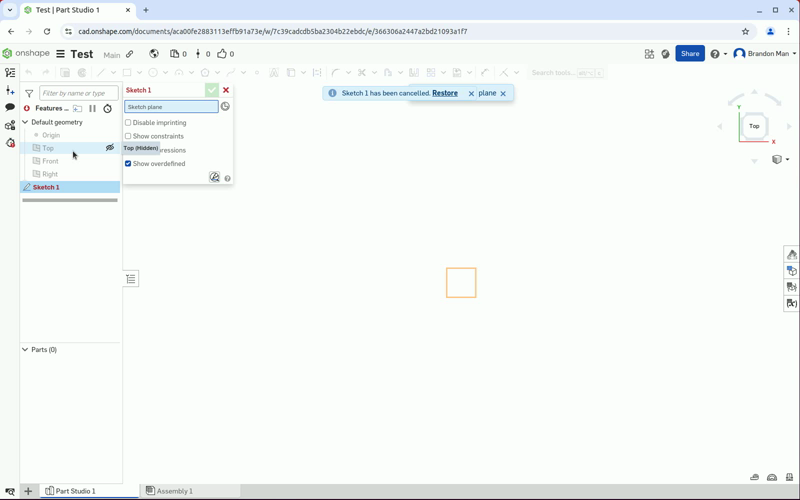
click(73, 150)
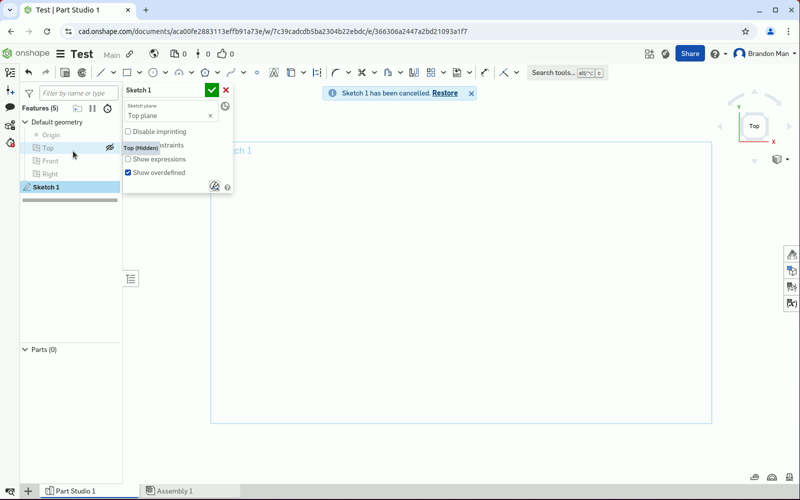
mouse_move(73, 352)
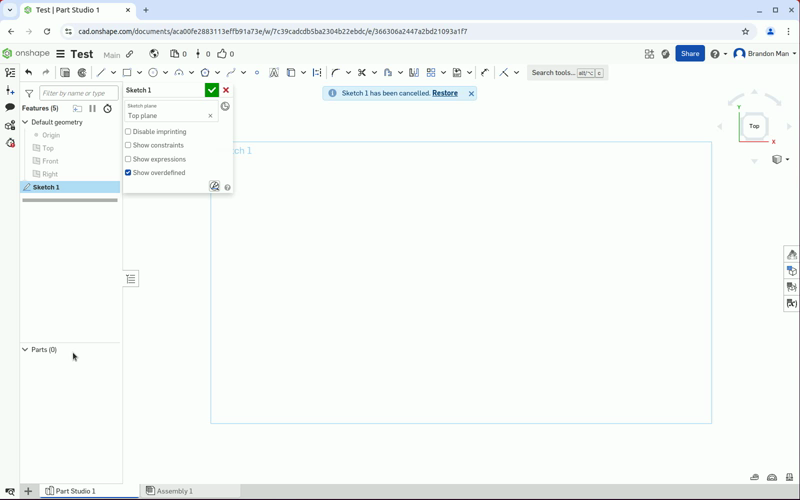
key(y)
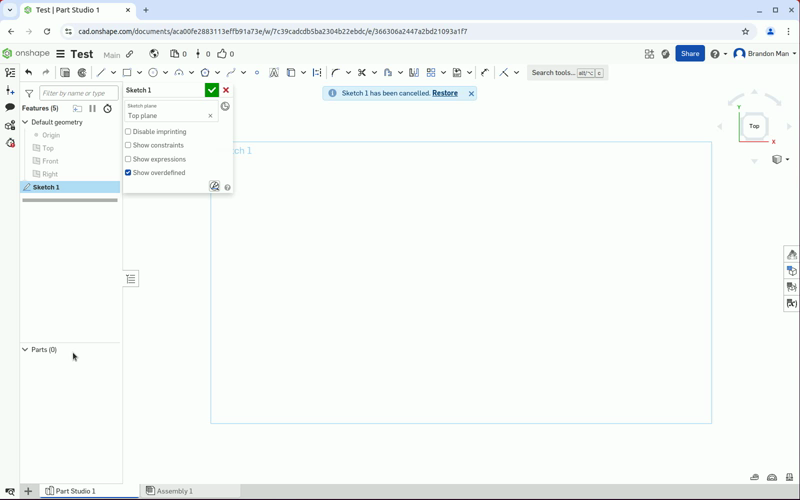
key(c)
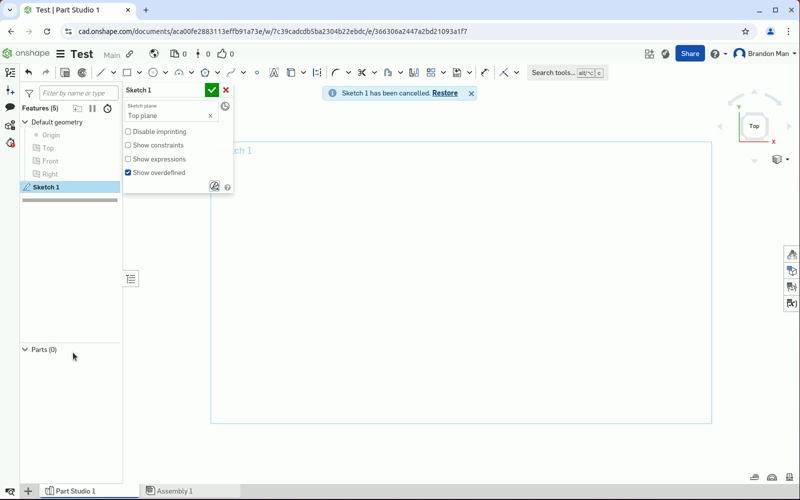
key_down(shift)
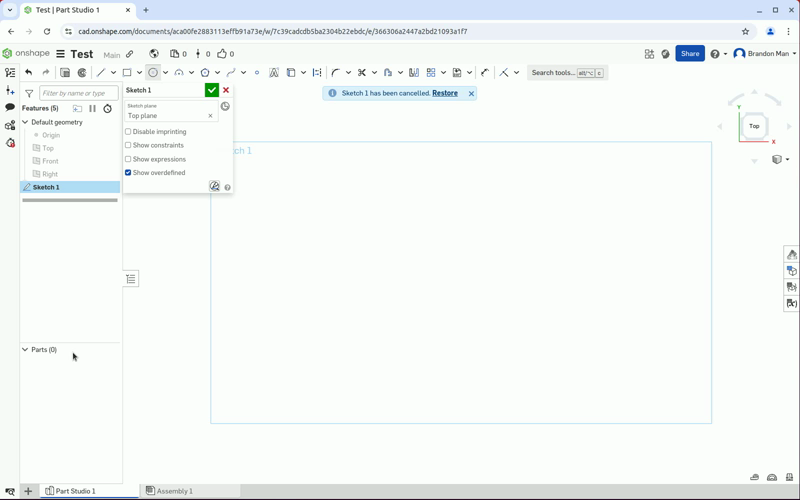
mouse_move(461, 282)
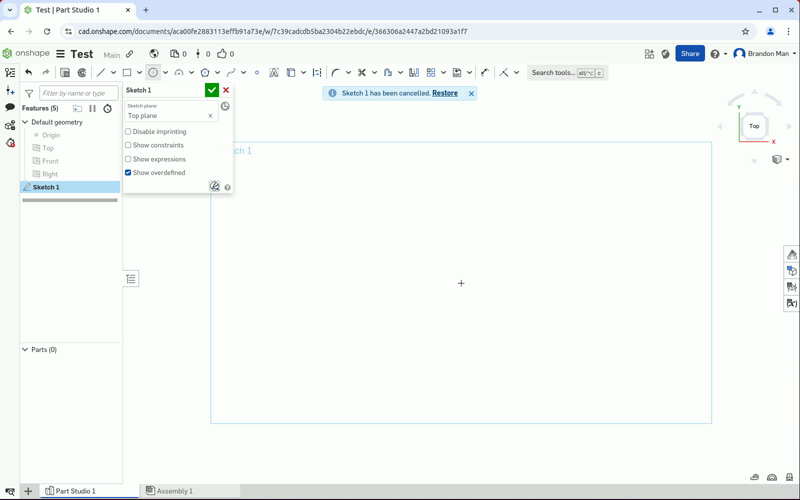
click(461, 282)
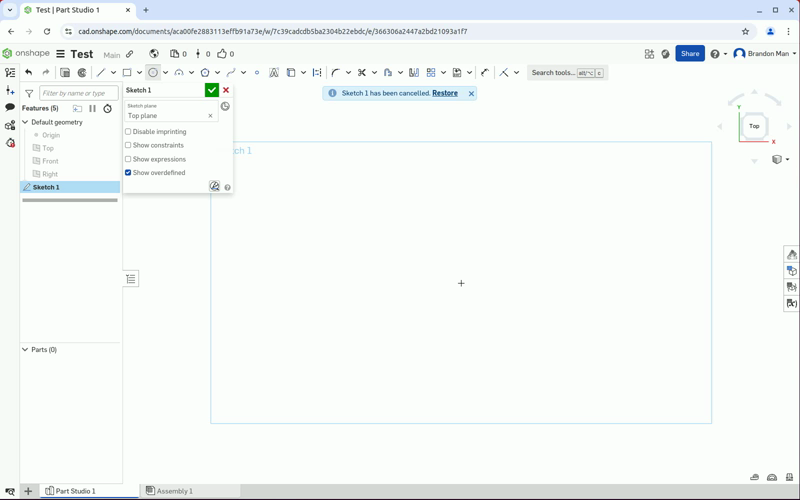
key_up(shift)
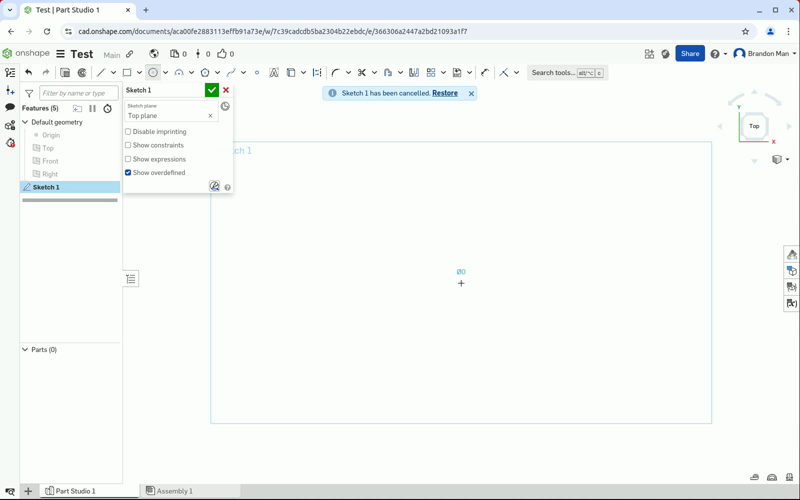
mouse_move(478, 282)
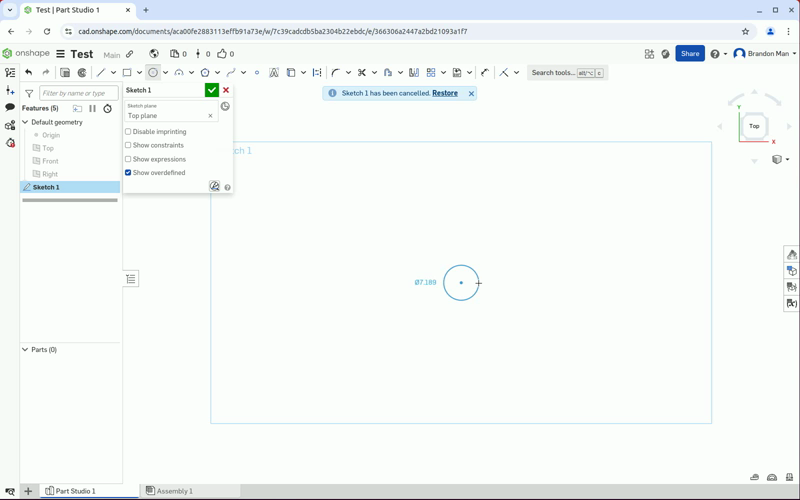
click(478, 282)
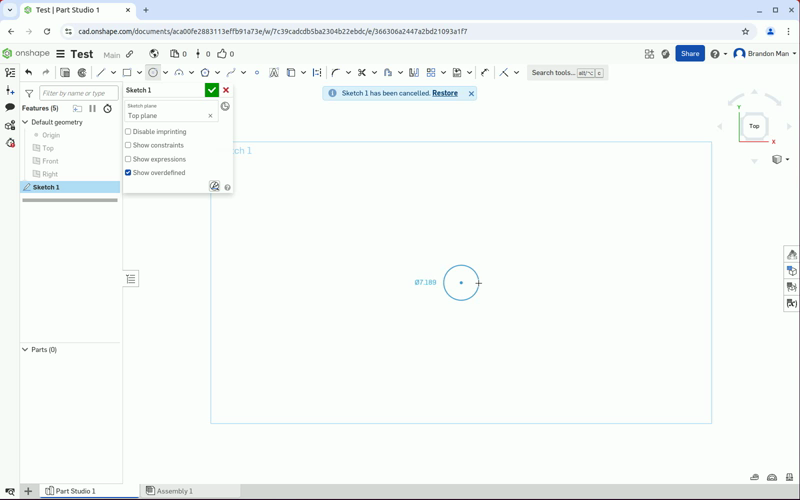
key(esc)
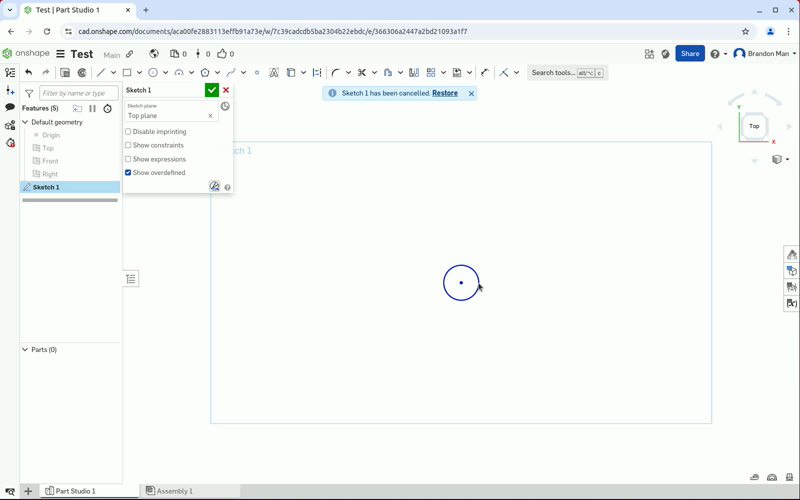
key(c)
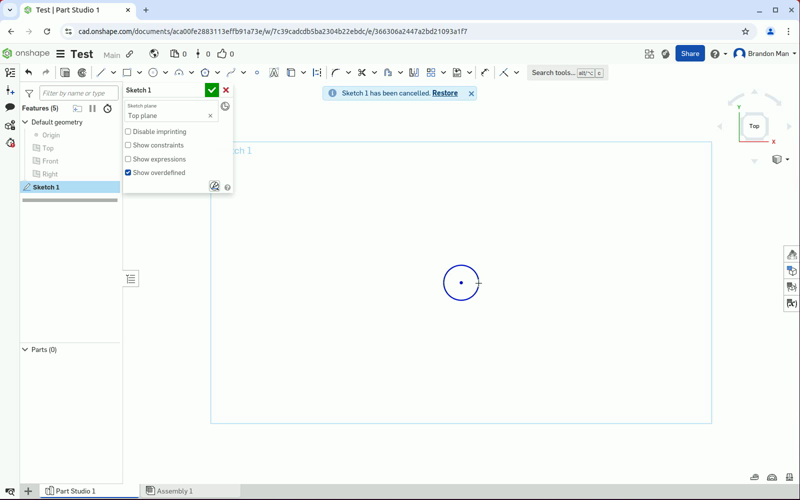
key_down(shift)
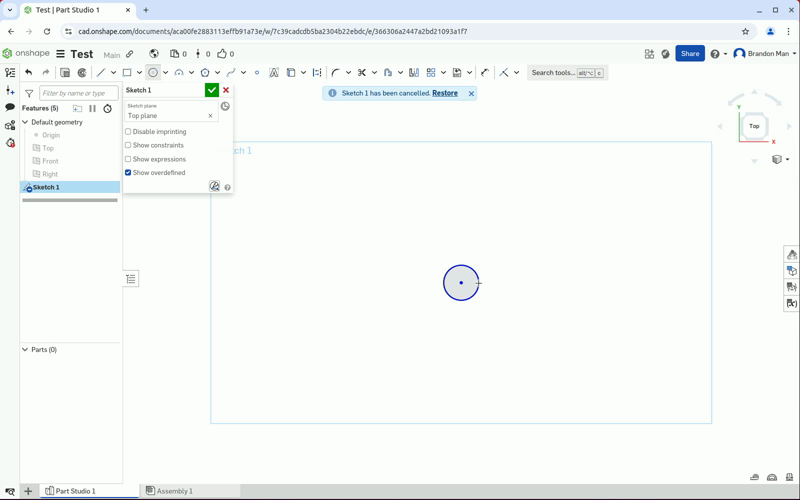
mouse_move(461, 282)
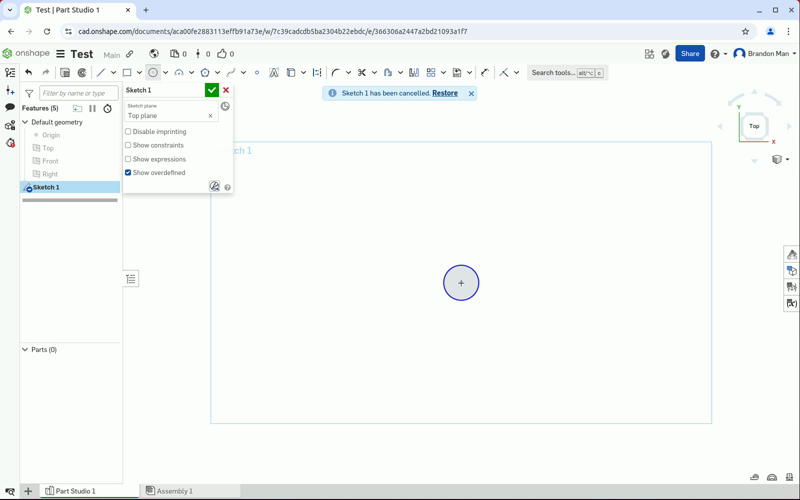
click(461, 282)
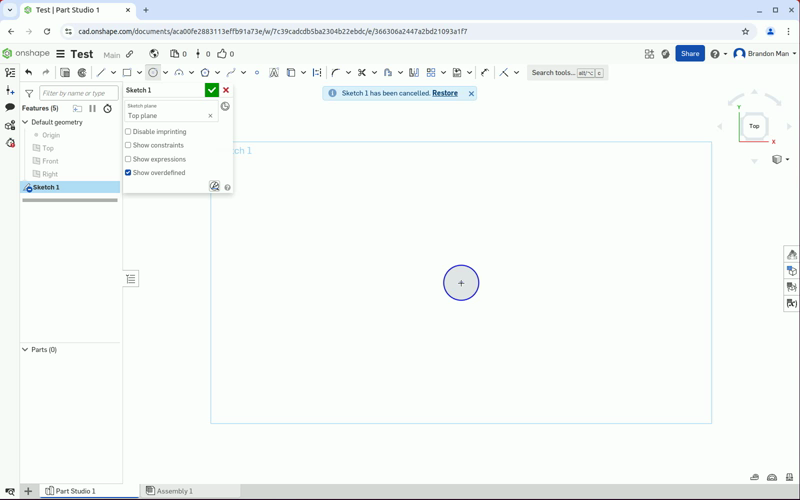
key_up(shift)
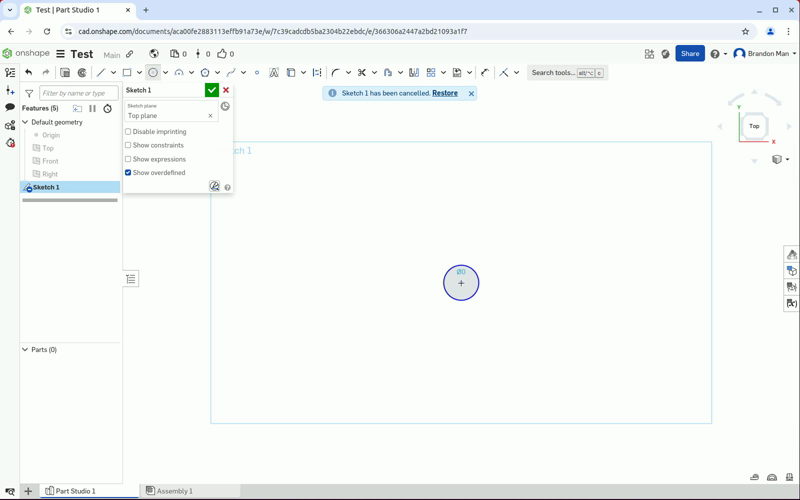
mouse_move(474, 282)
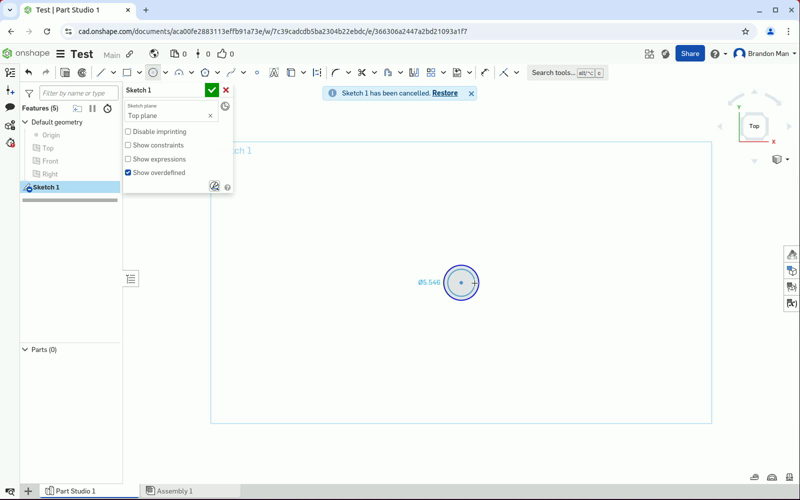
scroll(6)
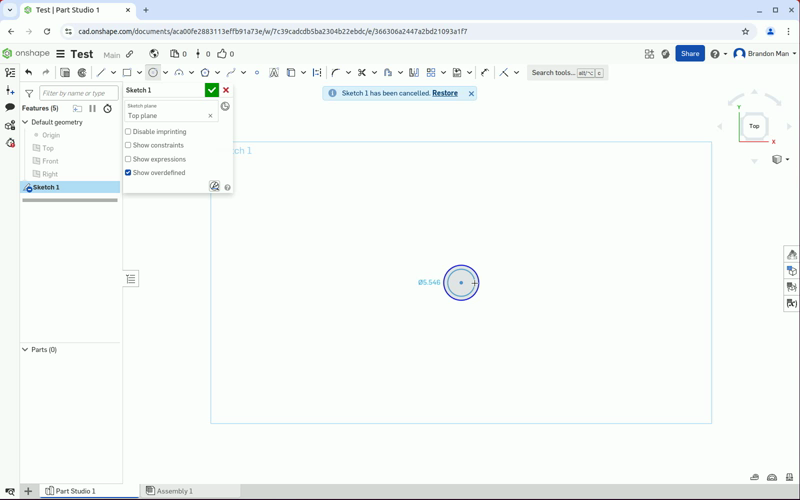
scroll(6)
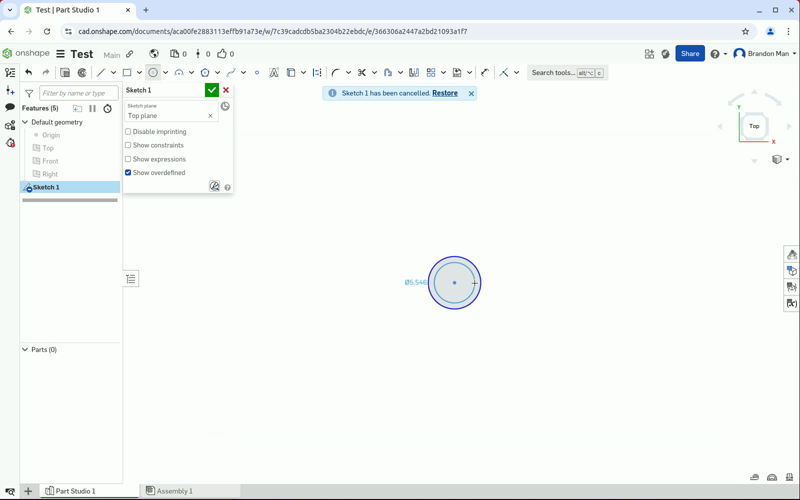
scroll(6)
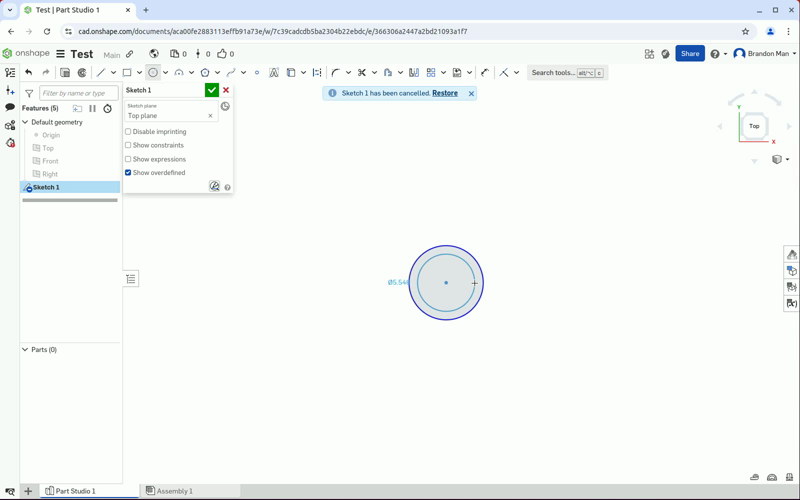
scroll(6)
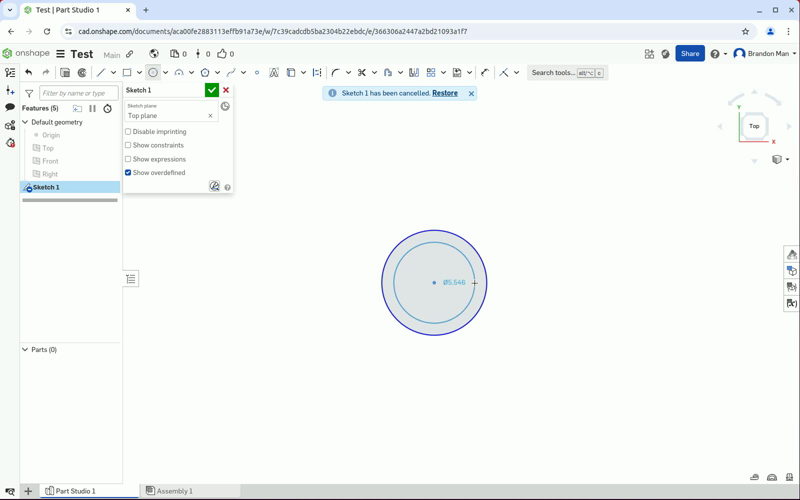
scroll(6)
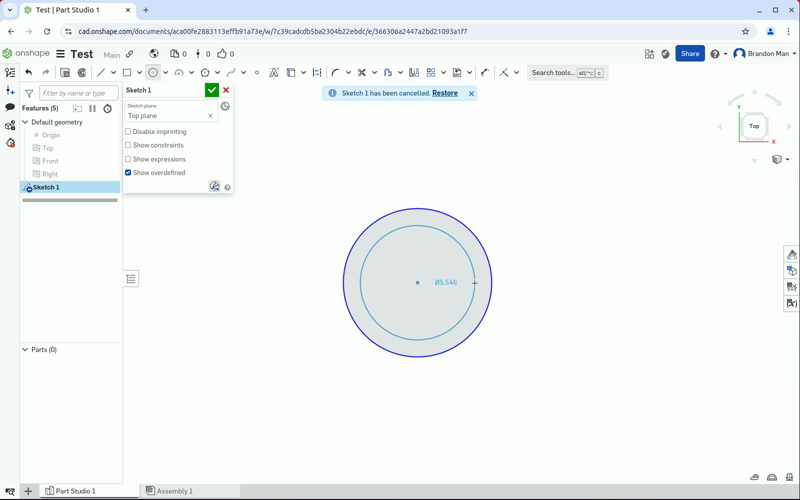
scroll(6)
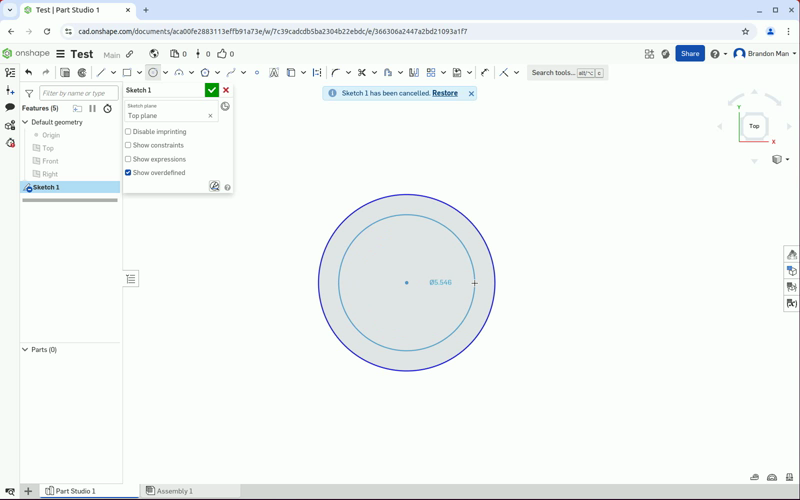
scroll(6)
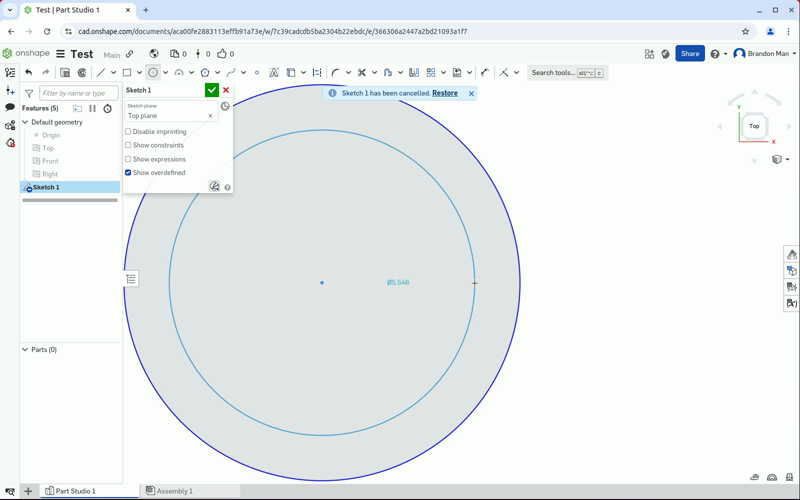
click(474, 282)
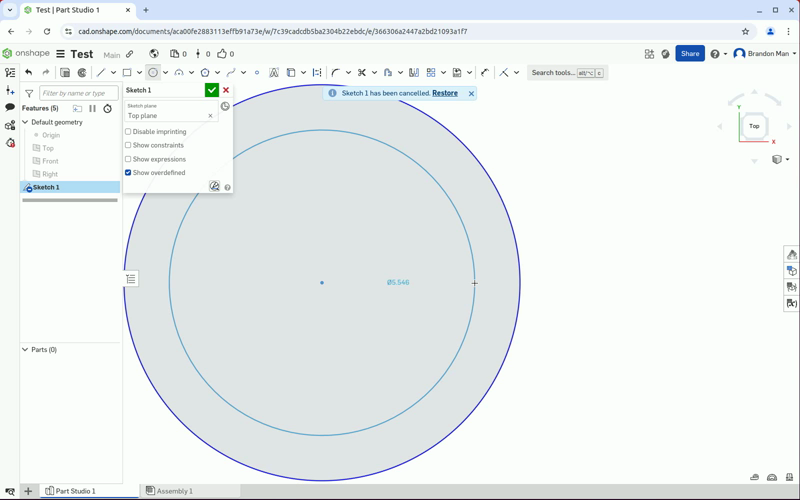
scroll(-6)
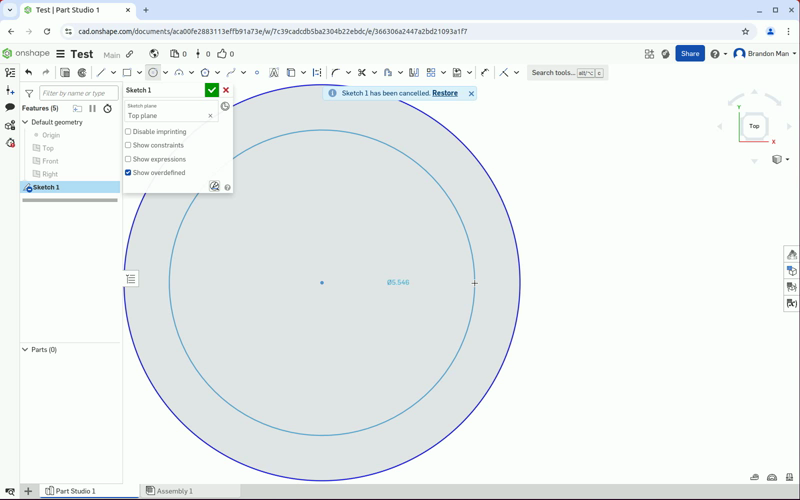
scroll(-6)
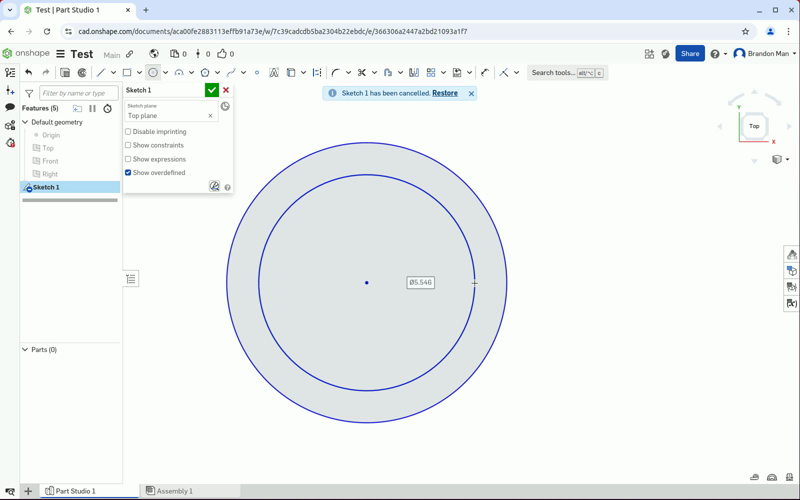
scroll(-6)
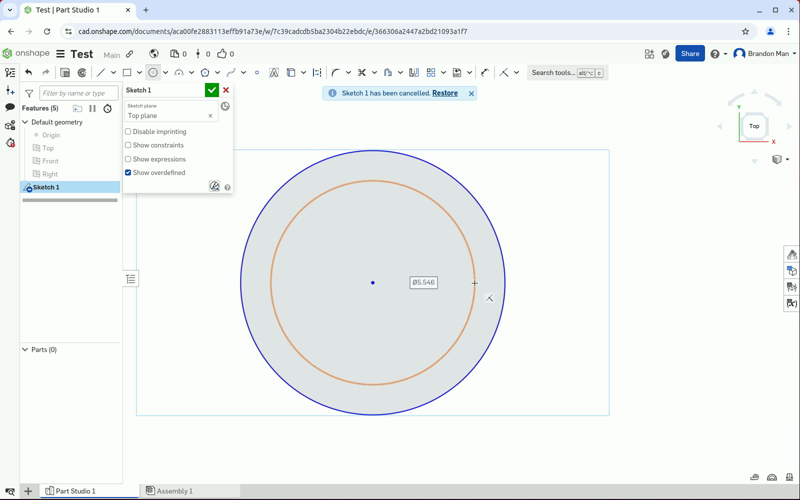
scroll(-6)
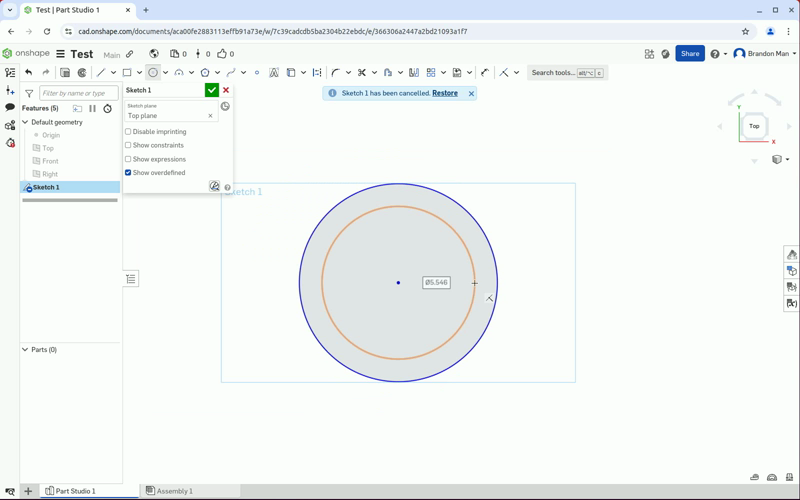
scroll(-6)
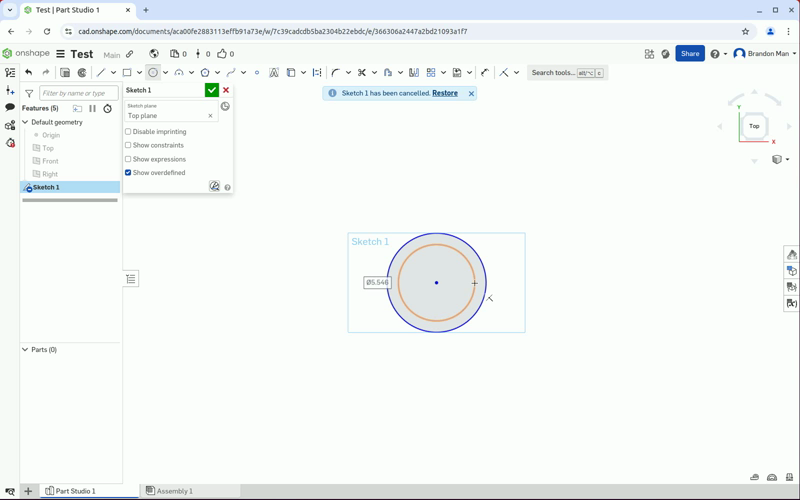
scroll(-6)
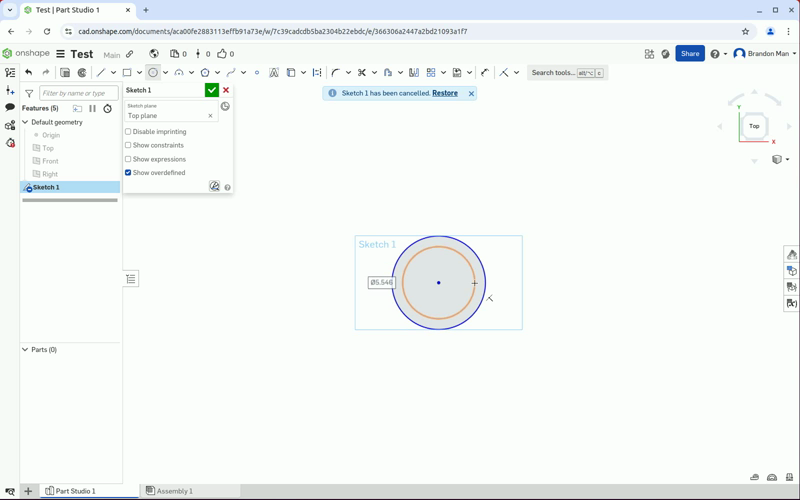
scroll(-6)
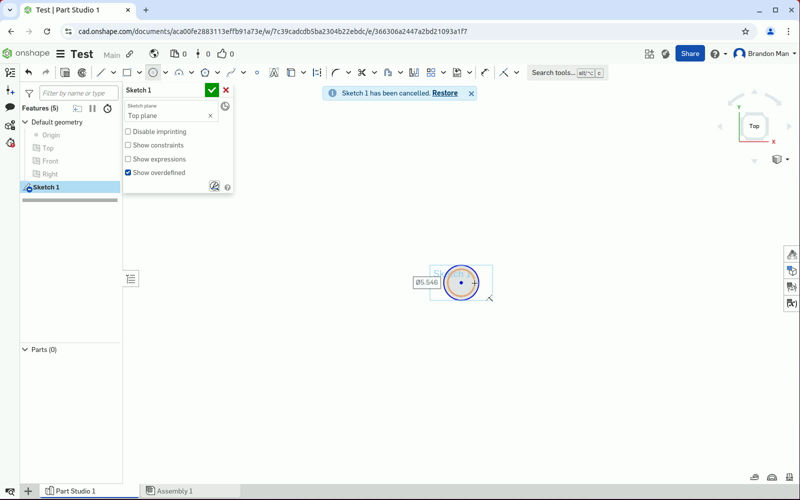
key(esc)
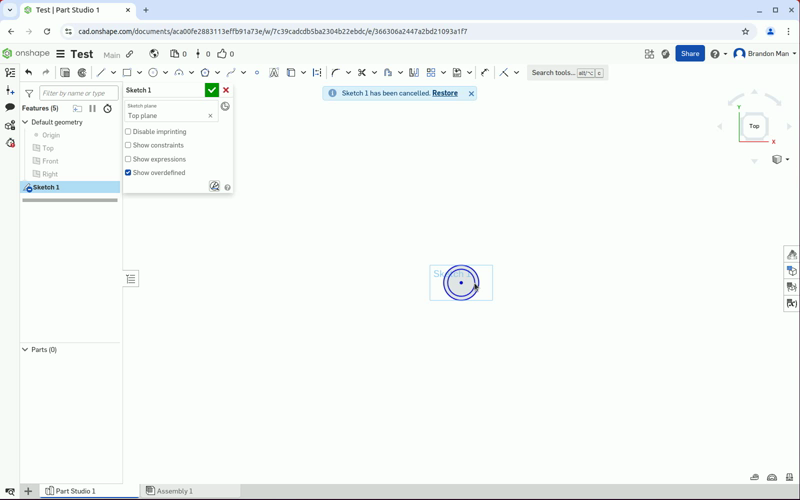
mouse_move(461, 269)
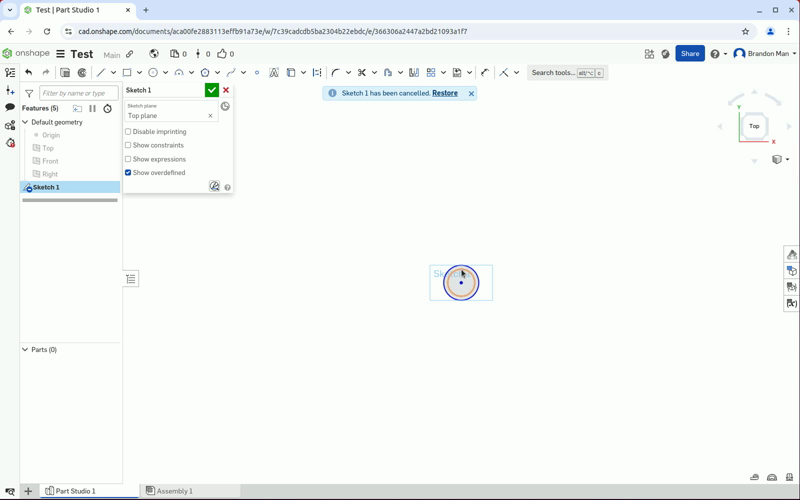
scroll(6)
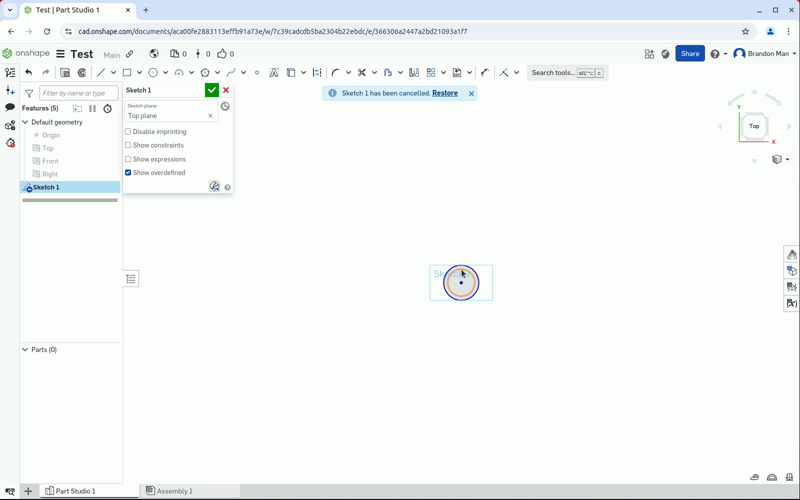
scroll(6)
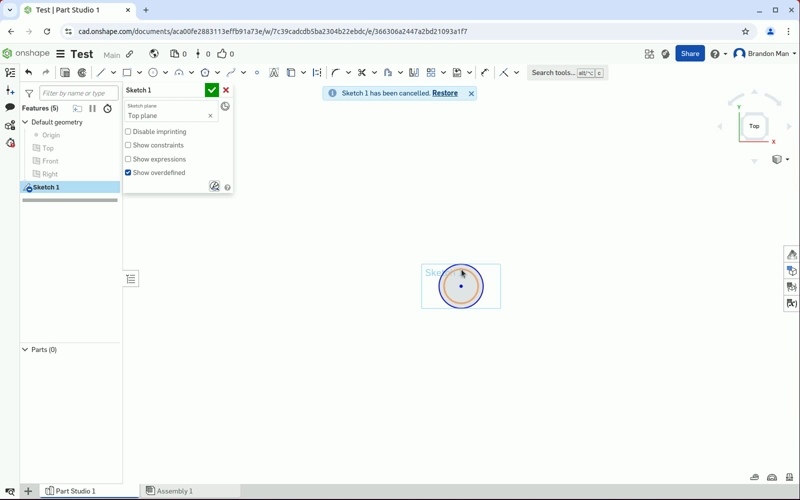
scroll(6)
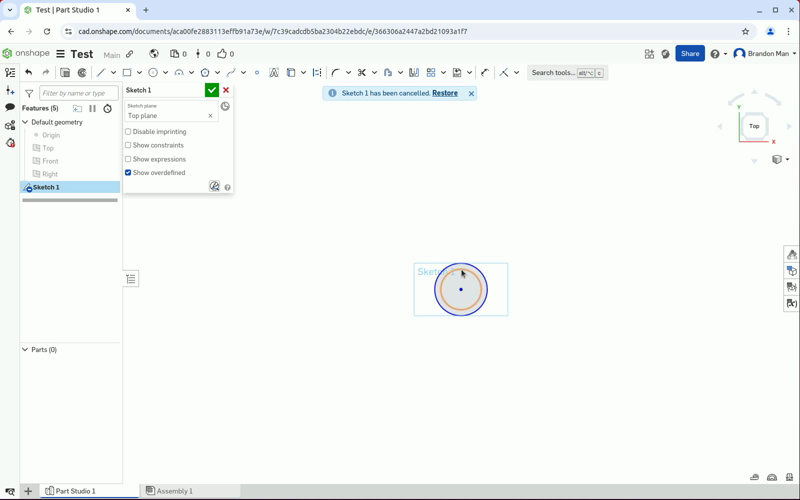
scroll(6)
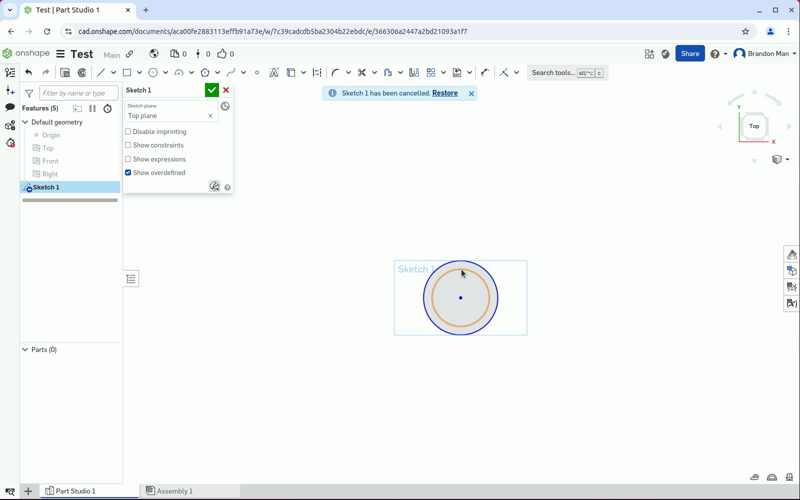
scroll(6)
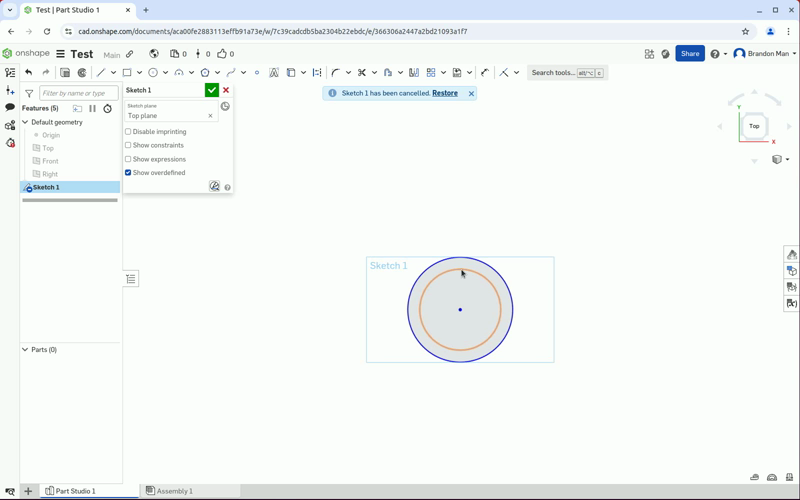
scroll(6)
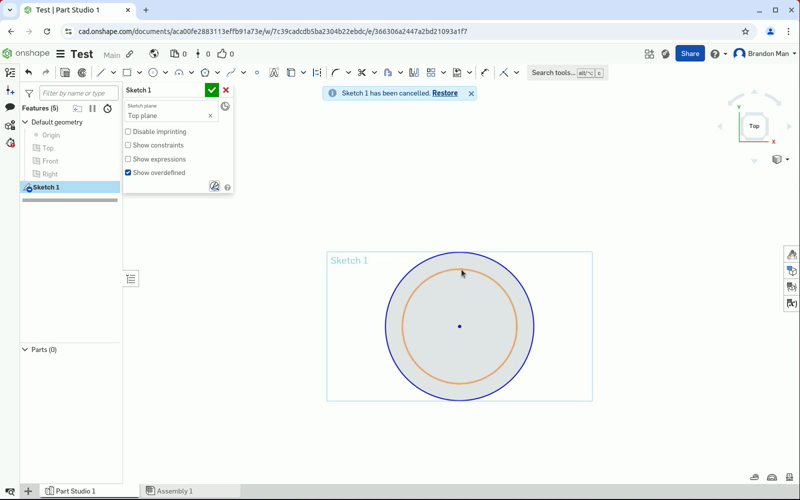
scroll(6)
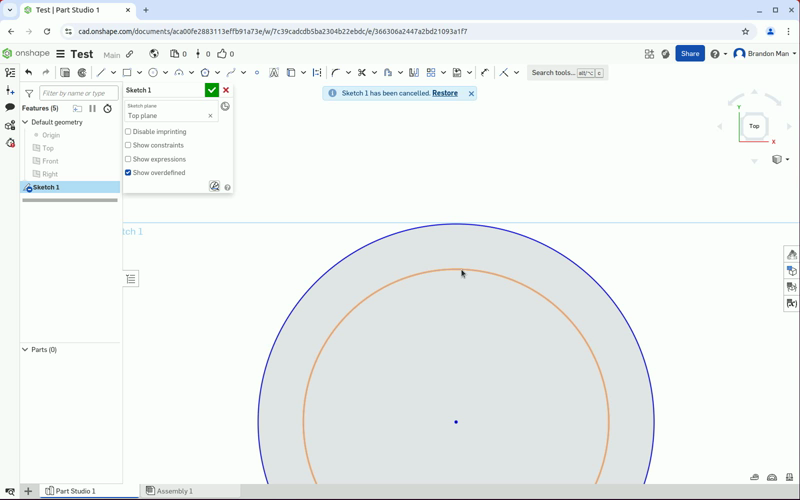
click(461, 269)
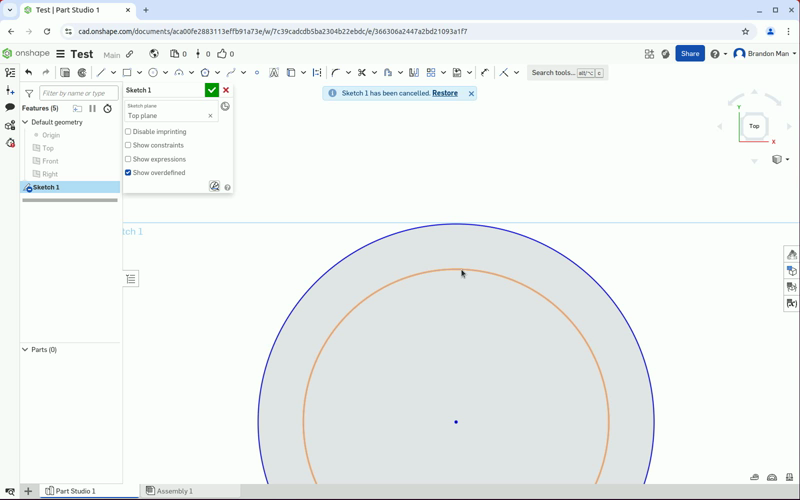
scroll(-6)
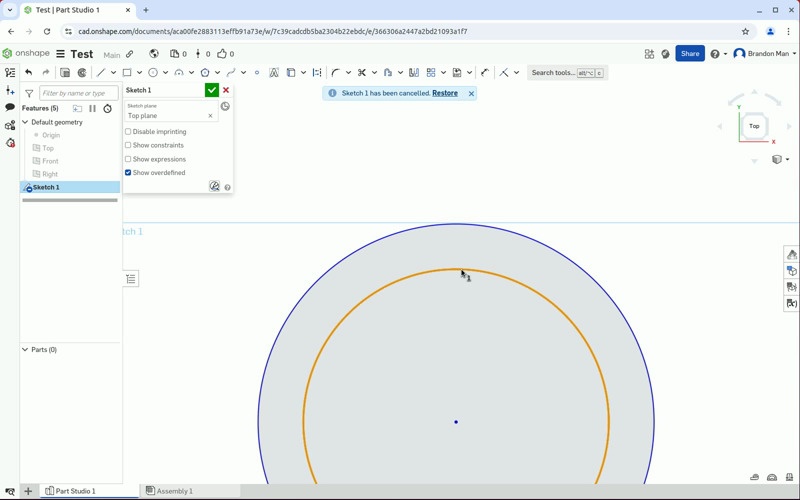
scroll(-6)
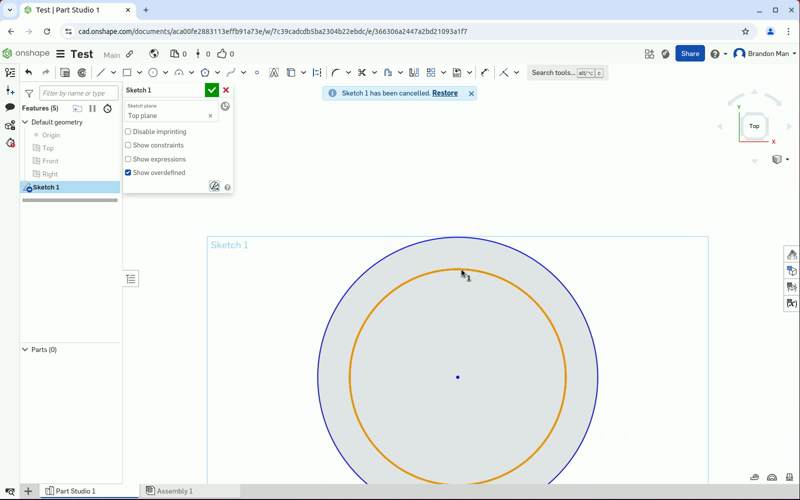
scroll(-6)
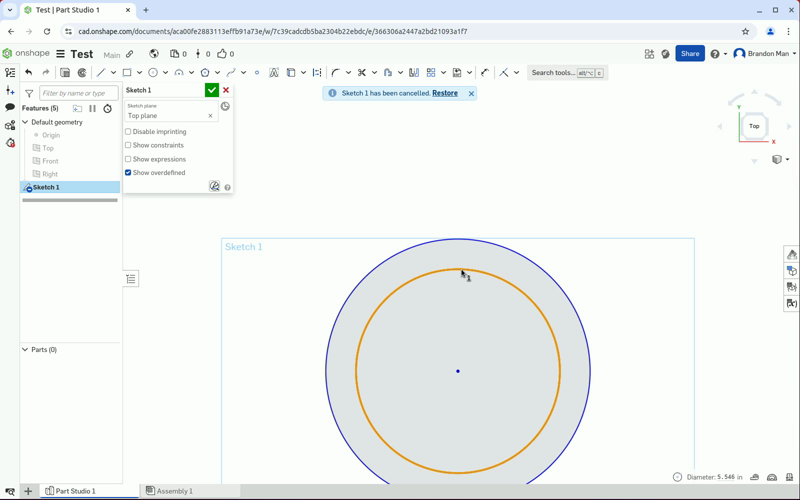
scroll(-6)
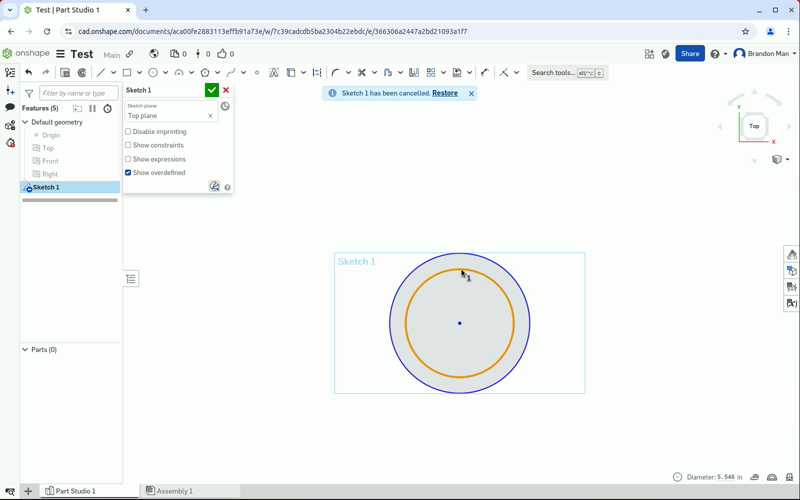
scroll(-6)
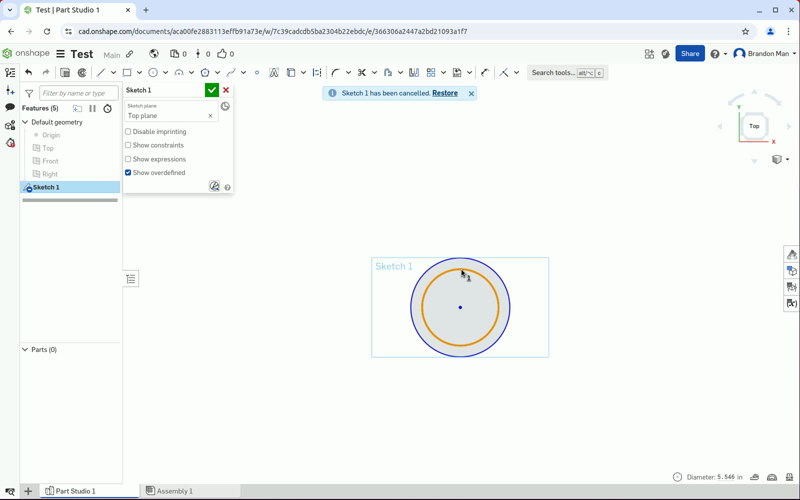
scroll(-6)
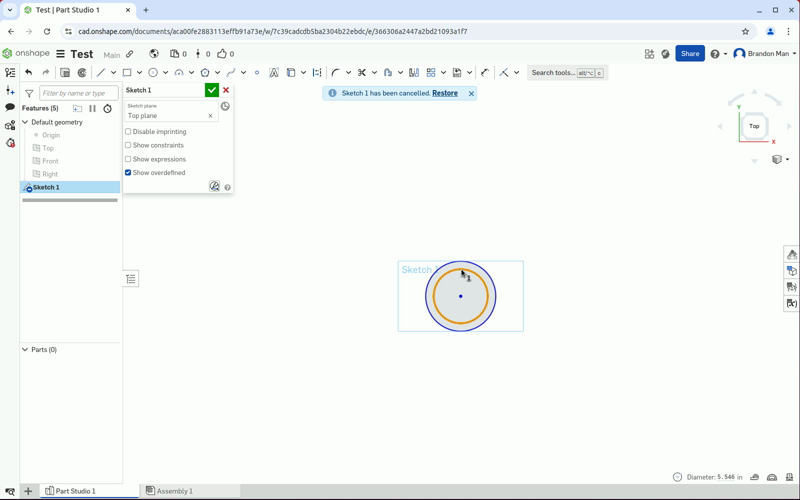
scroll(-6)
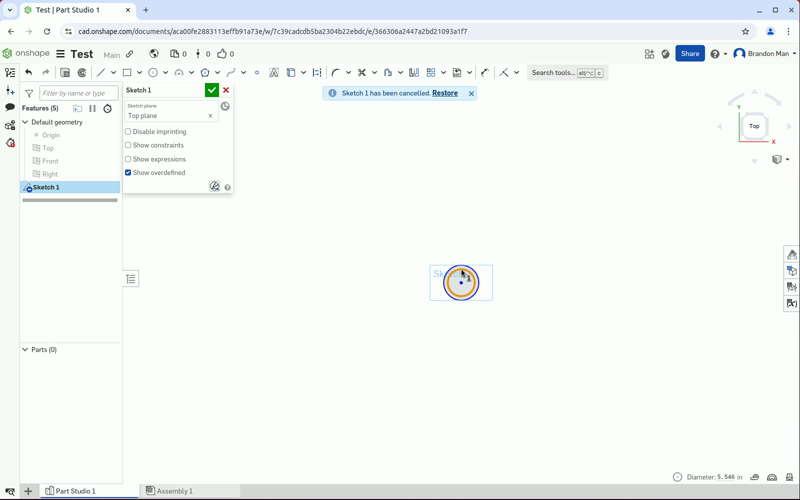
mouse_move(73, 352)
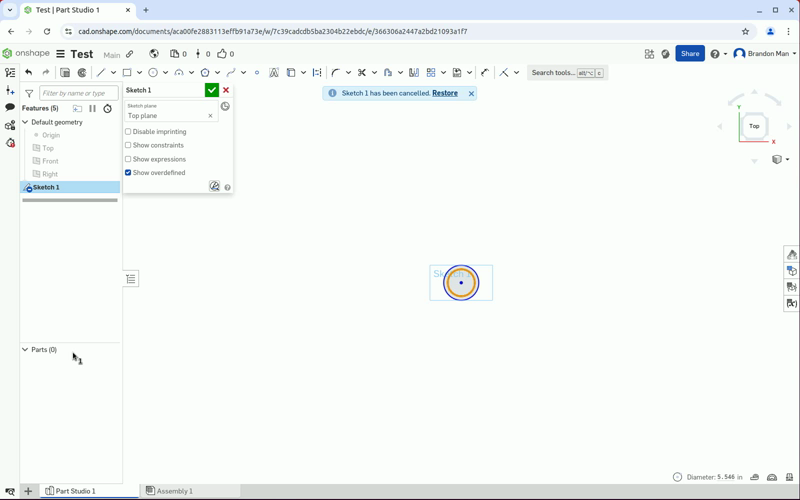
key(shift+y)
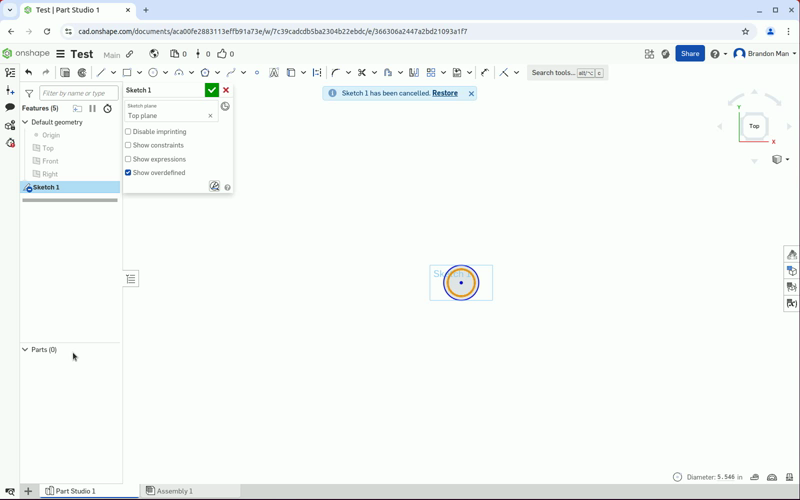
key(shift+e)
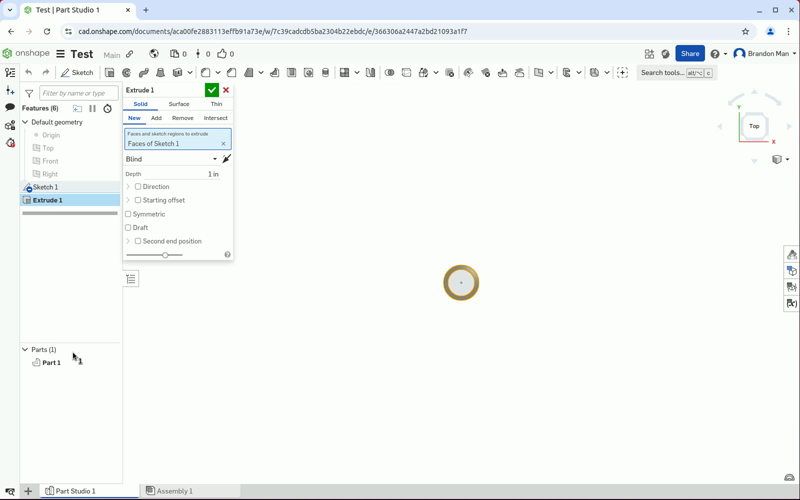
mouse_move(143, 106)
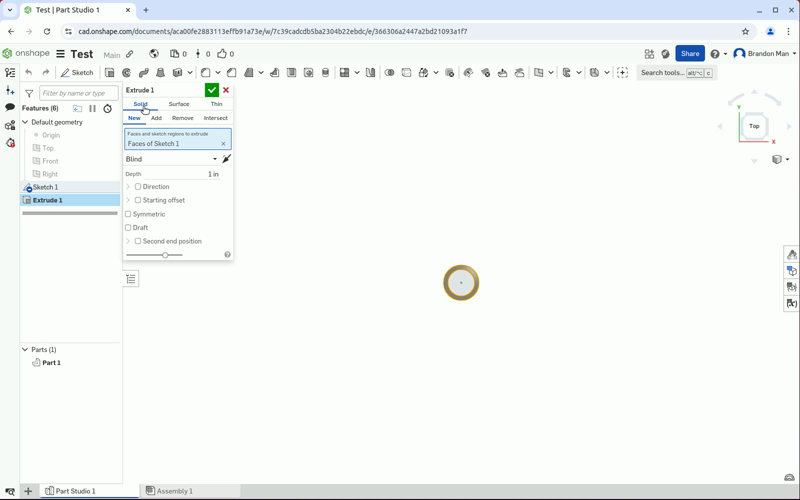
click(143, 106)
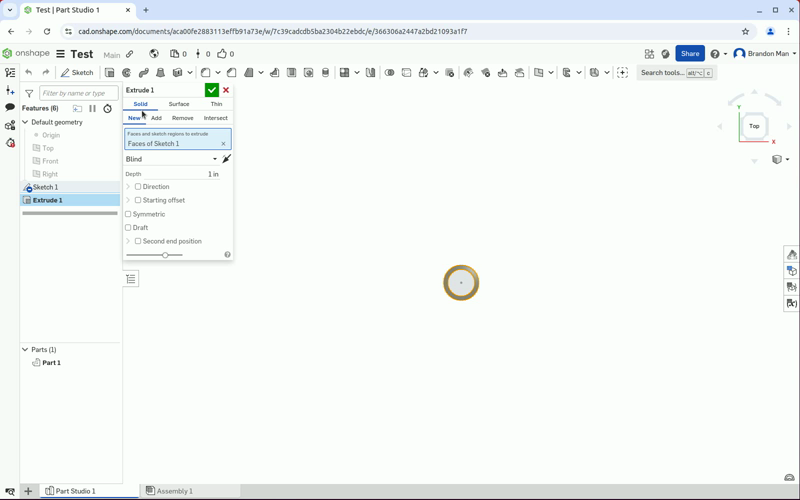
mouse_move(137, 120)
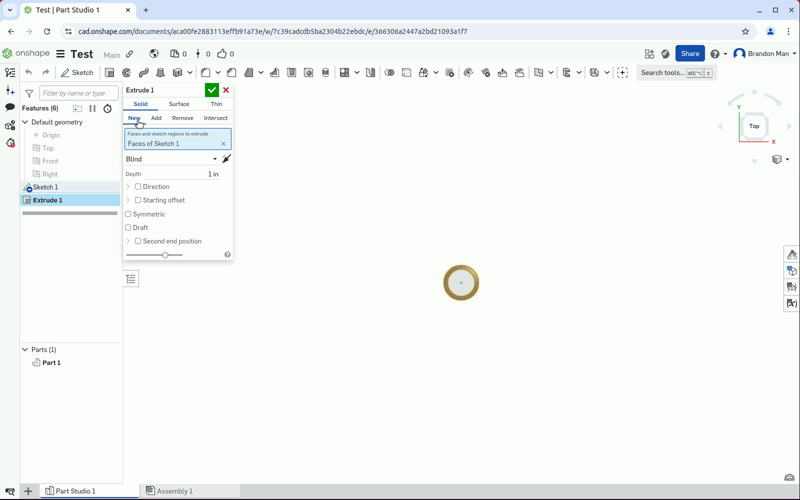
click(137, 120)
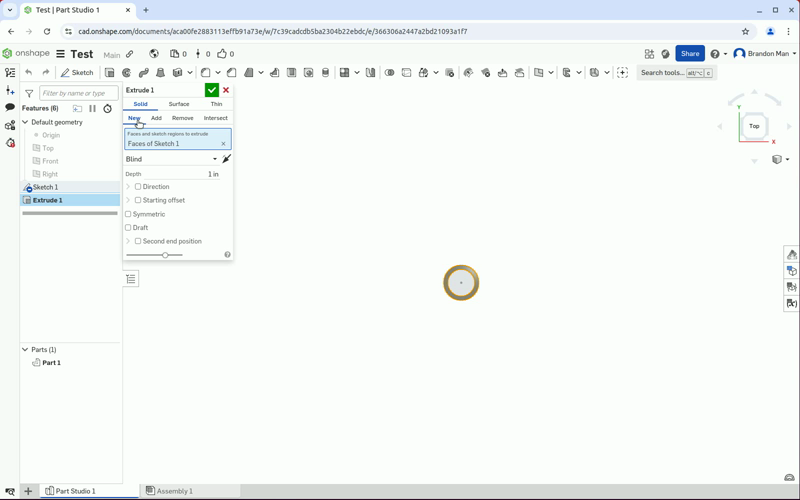
key(tab, 4)
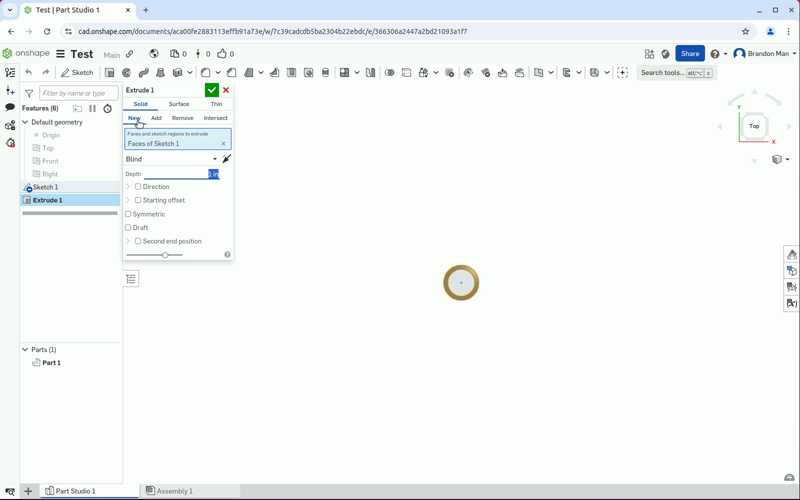
text(18.775)
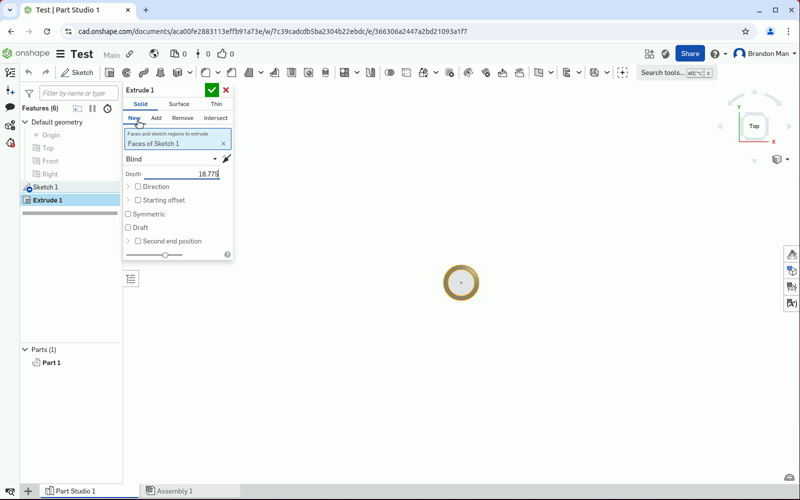
key(enter)
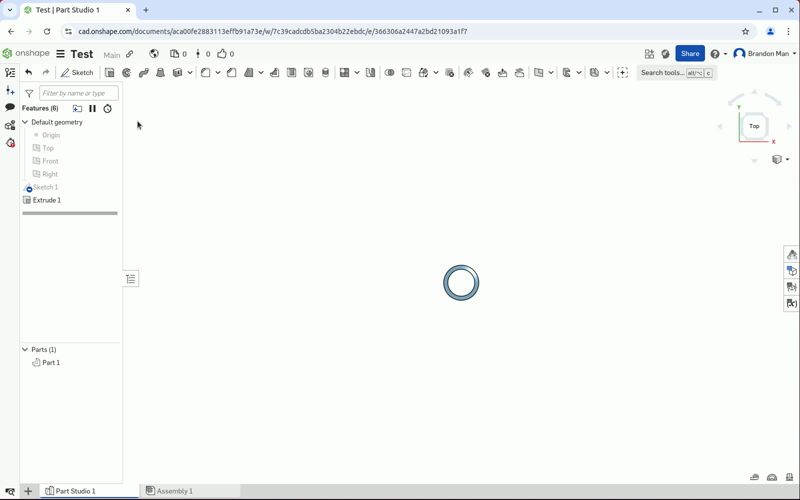
key(shift+h)
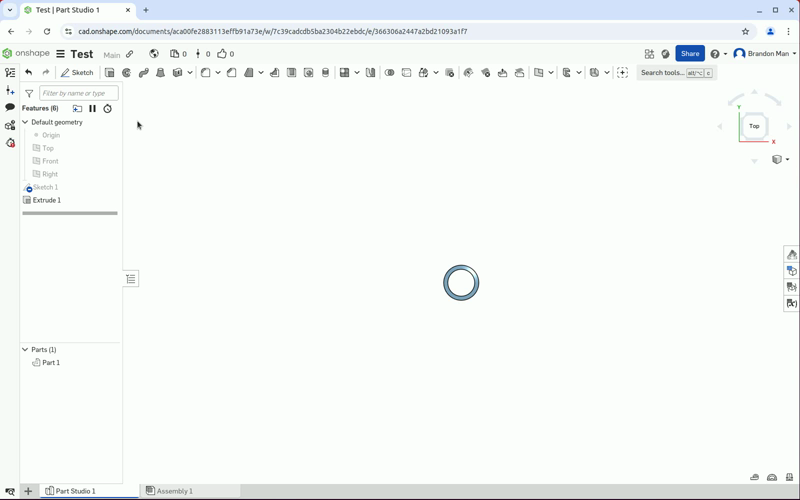
key(shift+h)
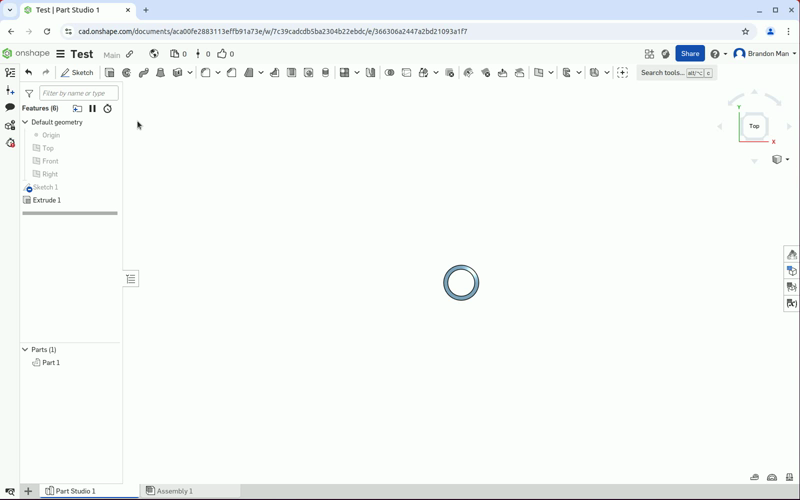
mouse_move(73, 189)
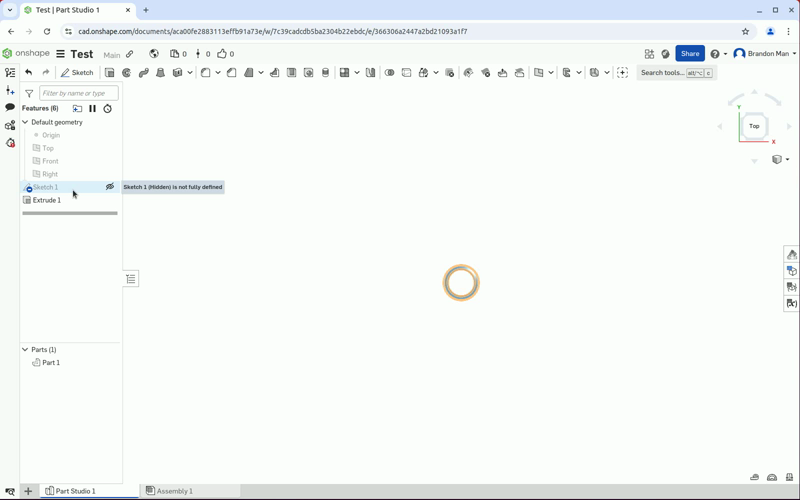
click(73, 189)
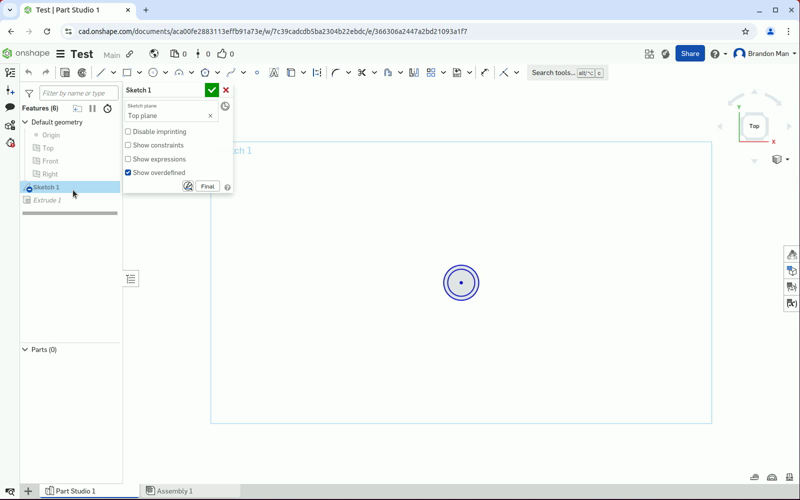
mouse_move(229, 92)
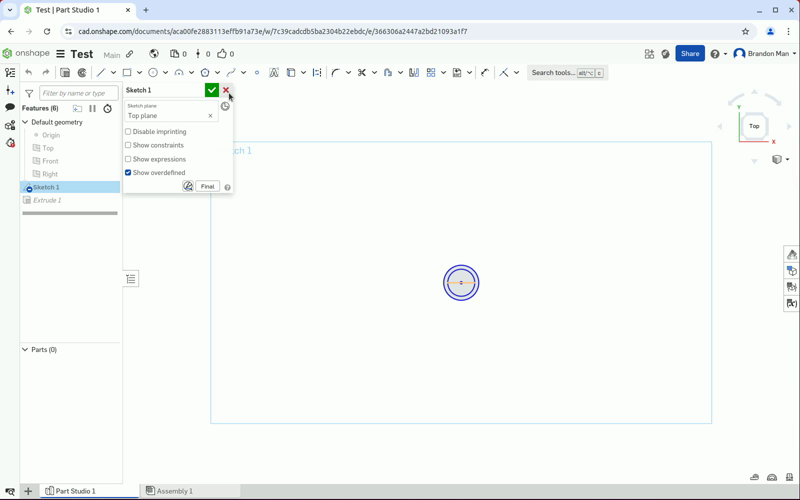
click(229, 92)
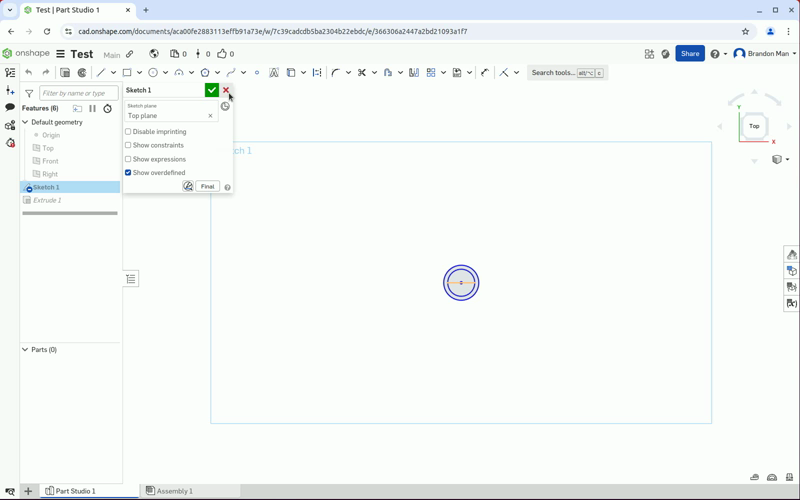
key(shift+s)
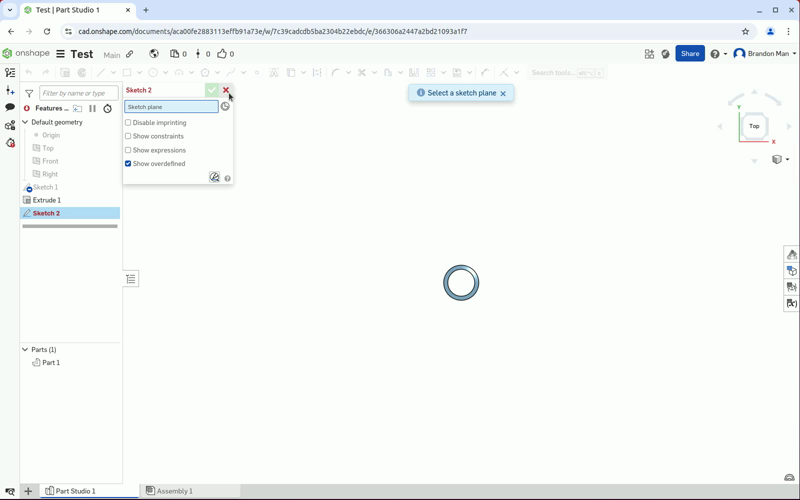
mouse_move(73, 150)
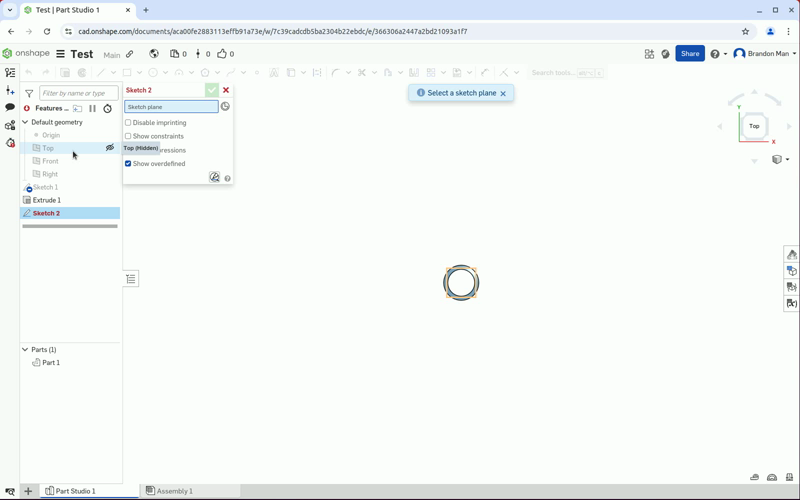
click(73, 150)
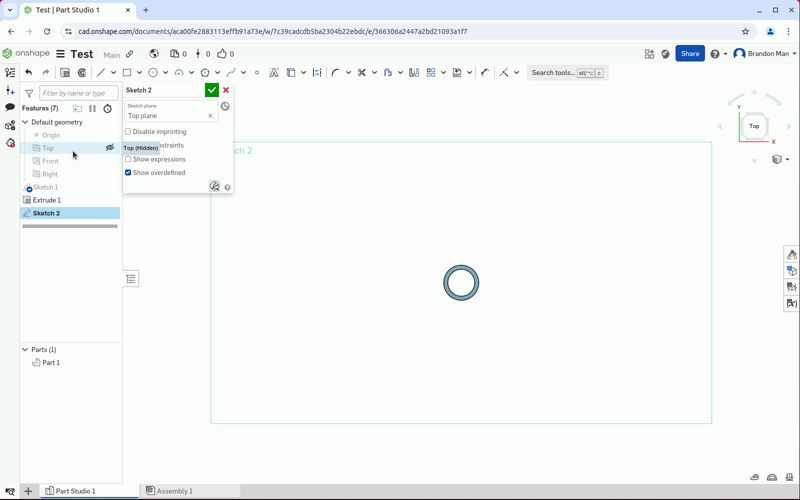
mouse_move(73, 352)
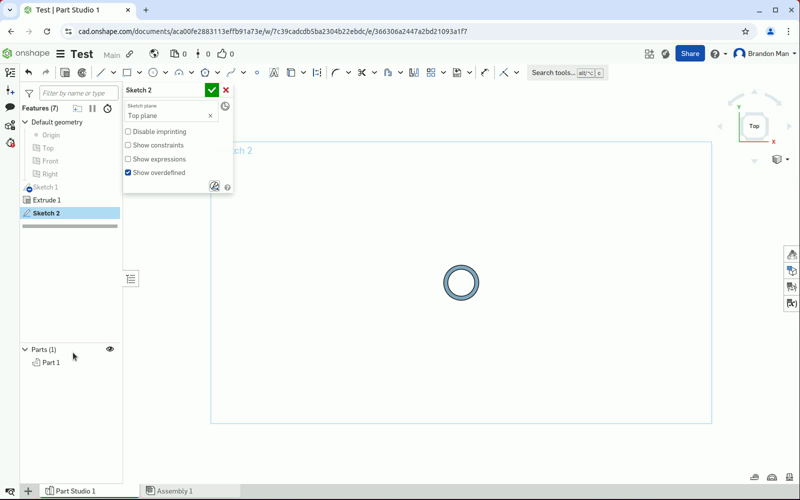
key(y)
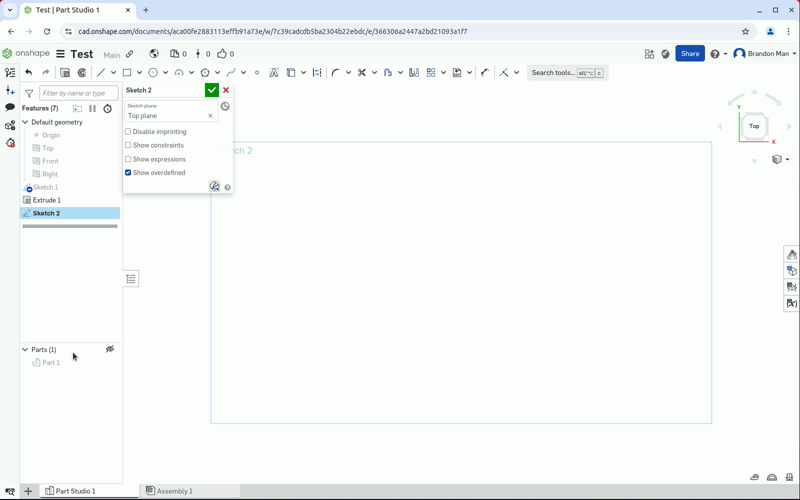
key(c)
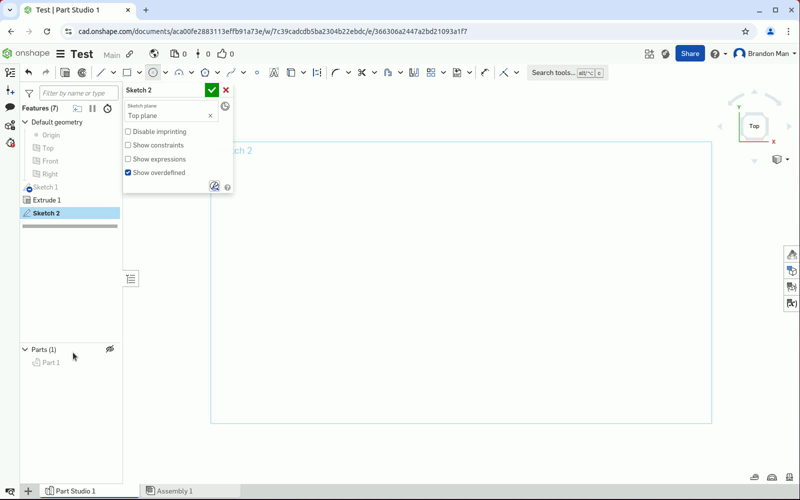
key_down(shift)
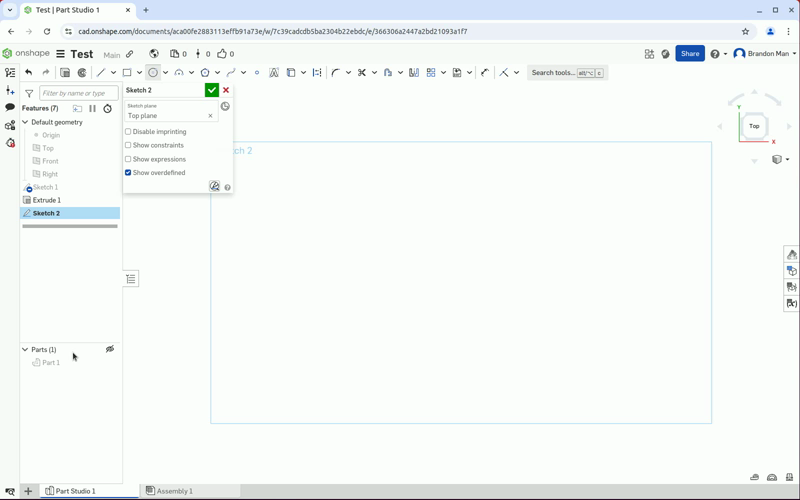
mouse_move(461, 282)
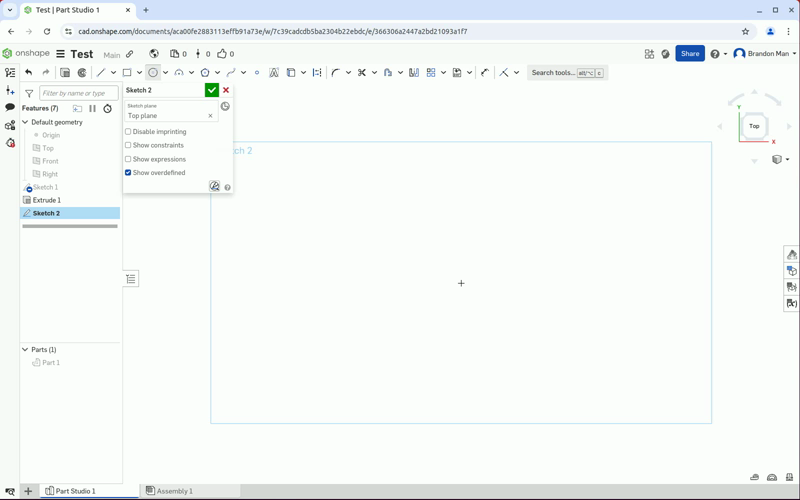
click(461, 282)
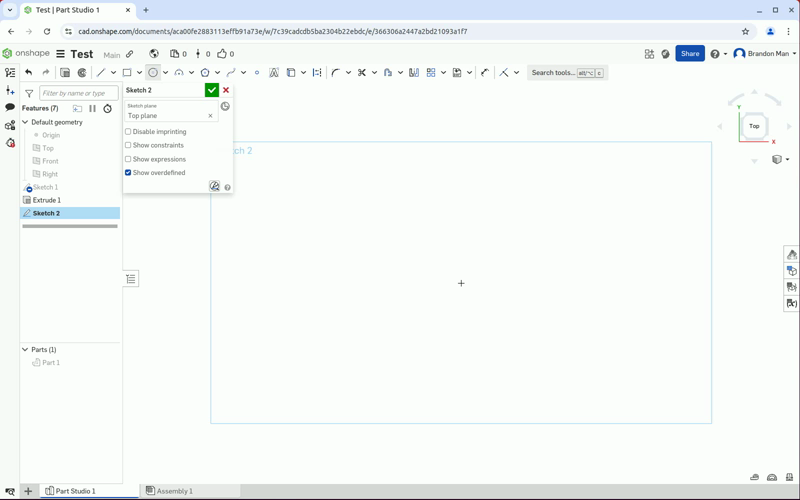
key_up(shift)
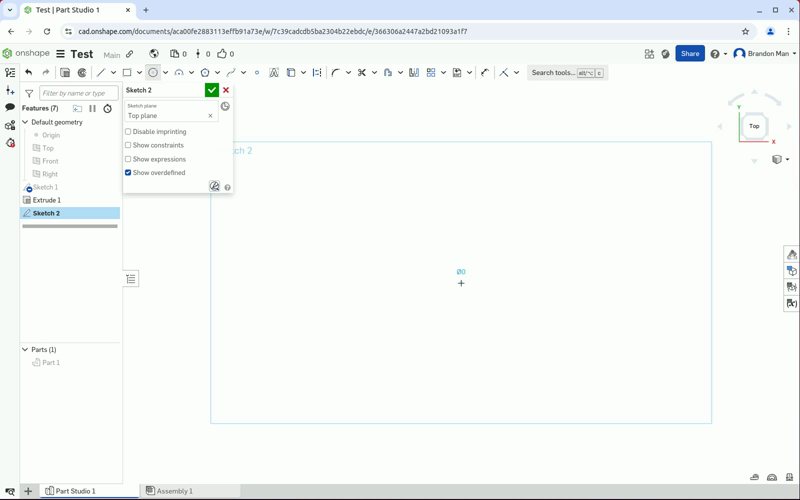
mouse_move(474, 282)
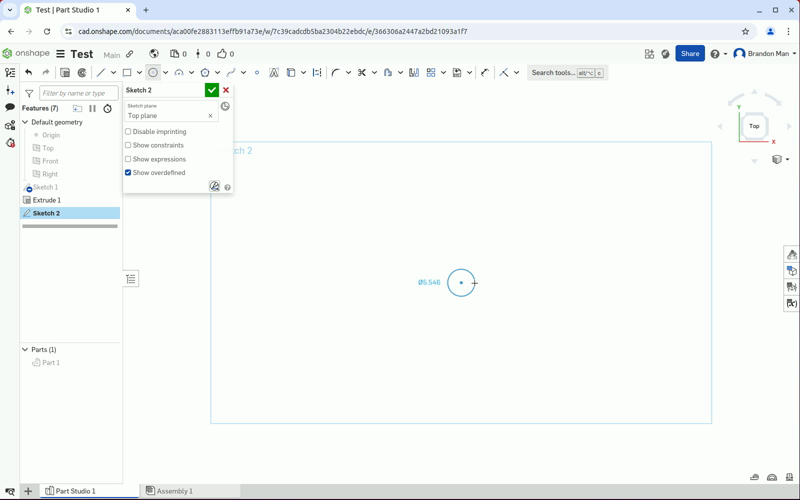
click(474, 282)
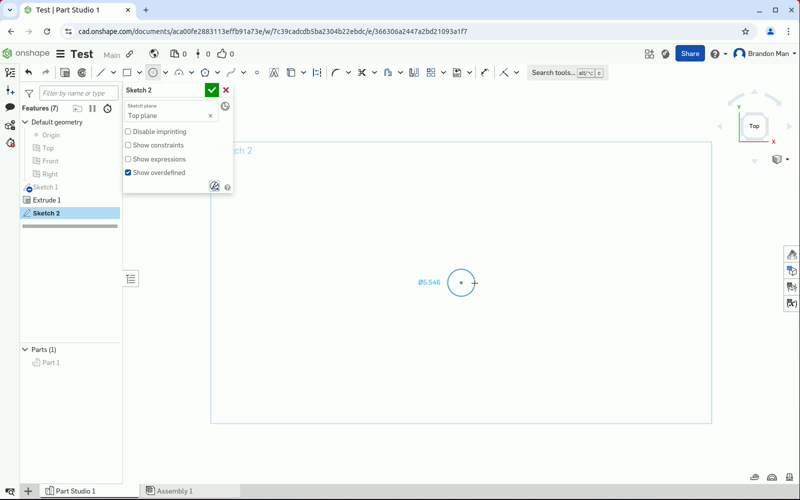
key(esc)
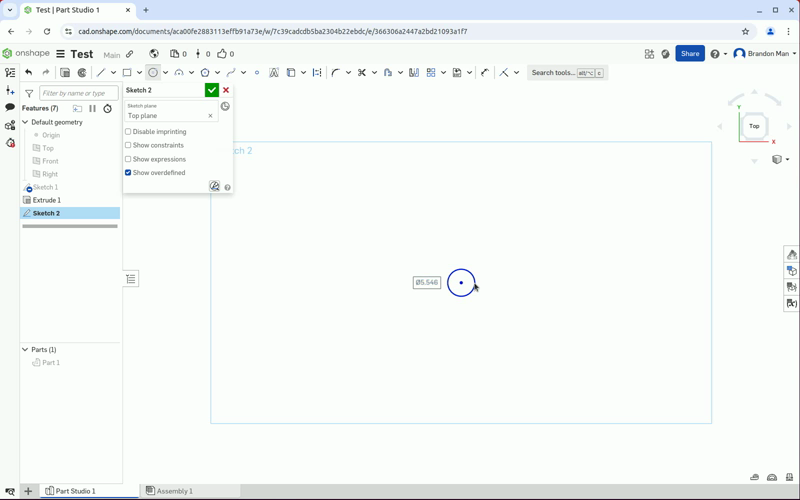
mouse_move(464, 291)
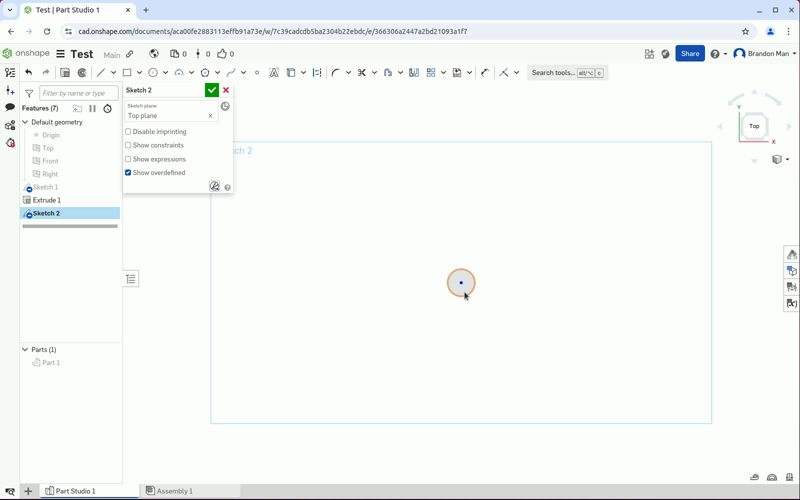
scroll(6)
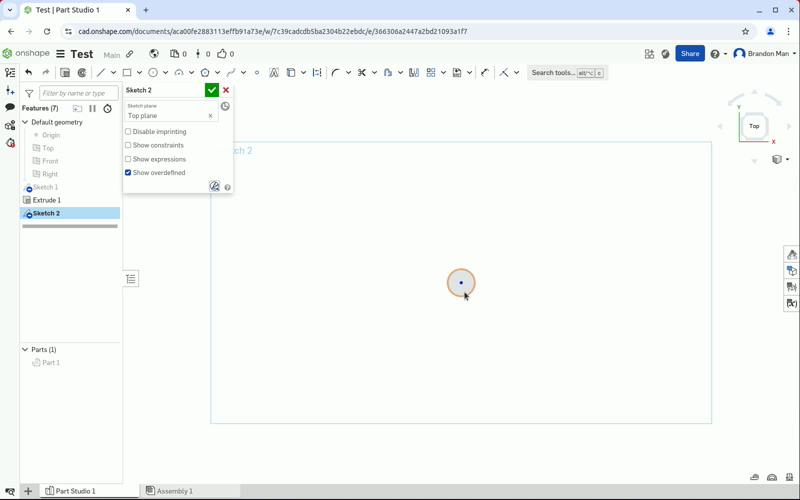
scroll(6)
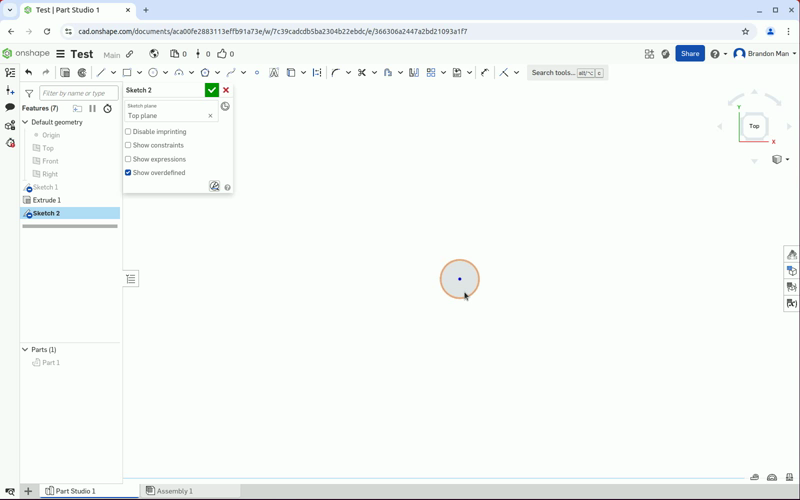
scroll(6)
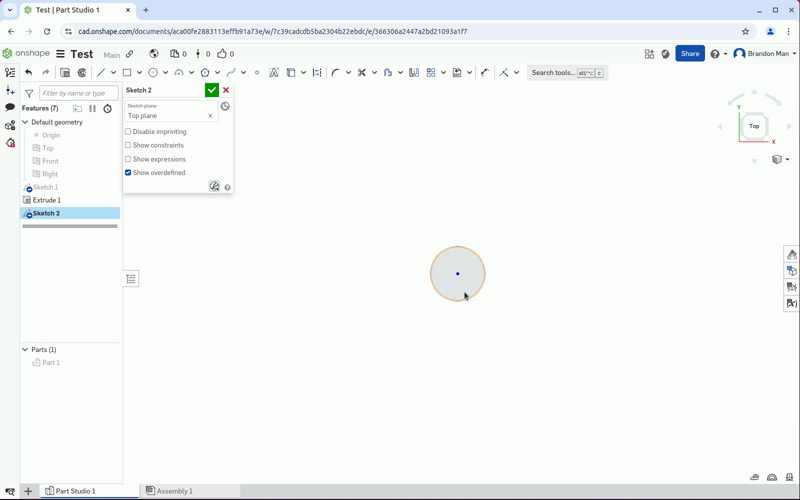
scroll(6)
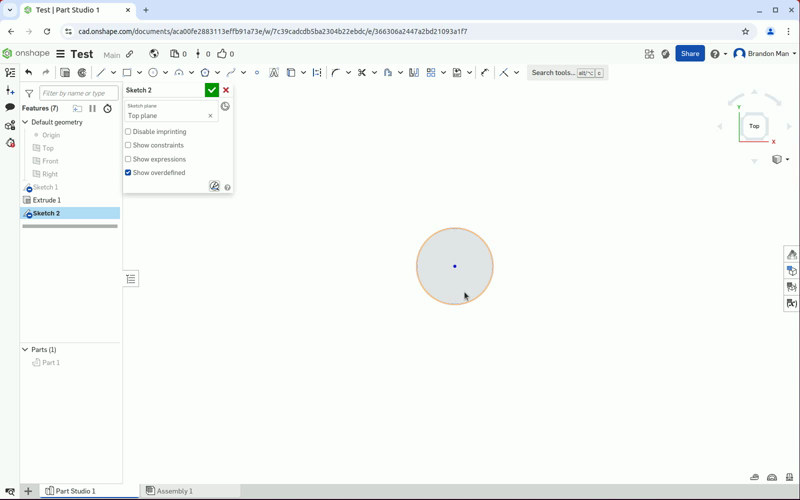
scroll(6)
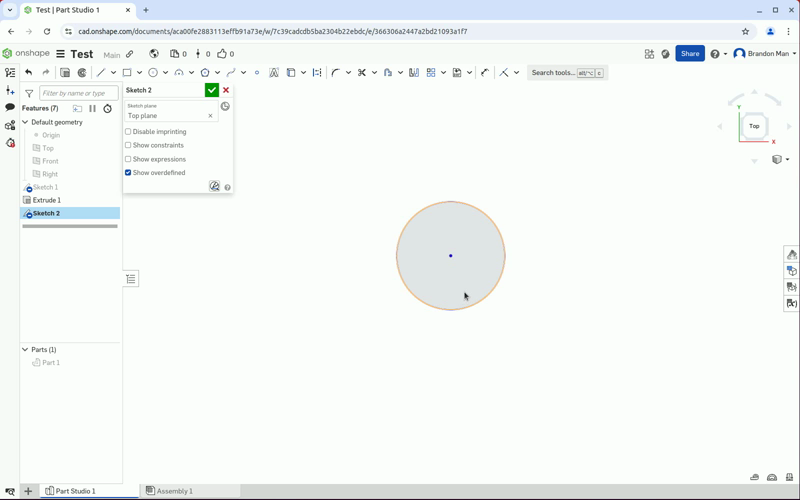
scroll(6)
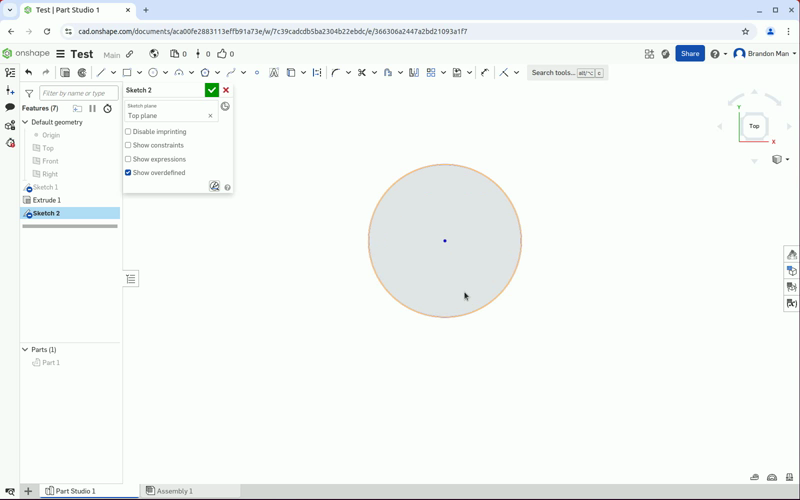
scroll(6)
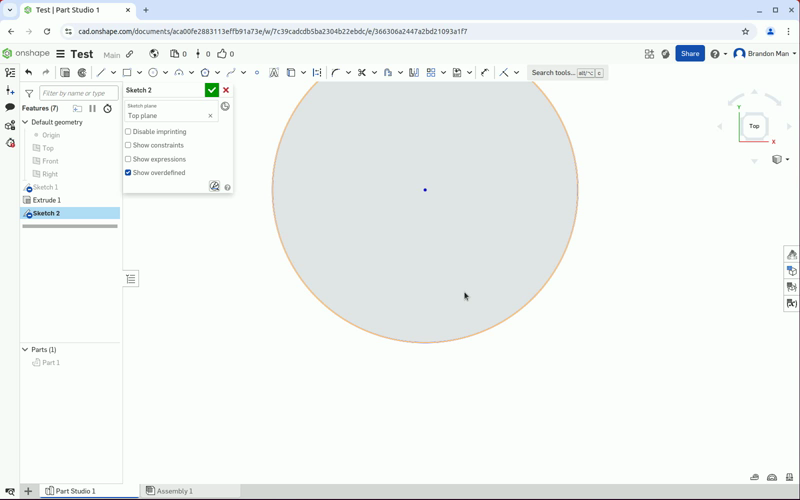
click(464, 291)
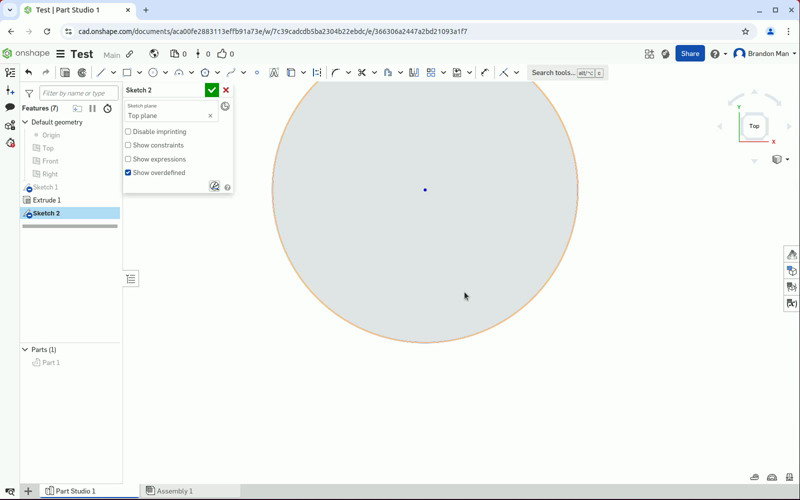
scroll(-6)
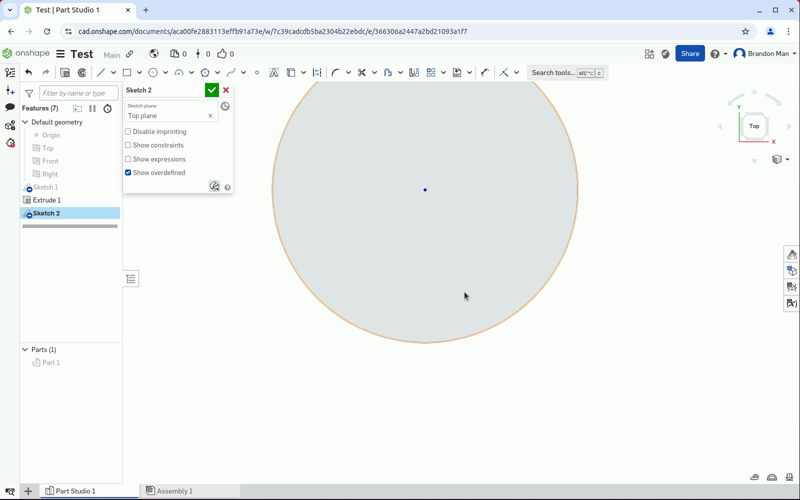
scroll(-6)
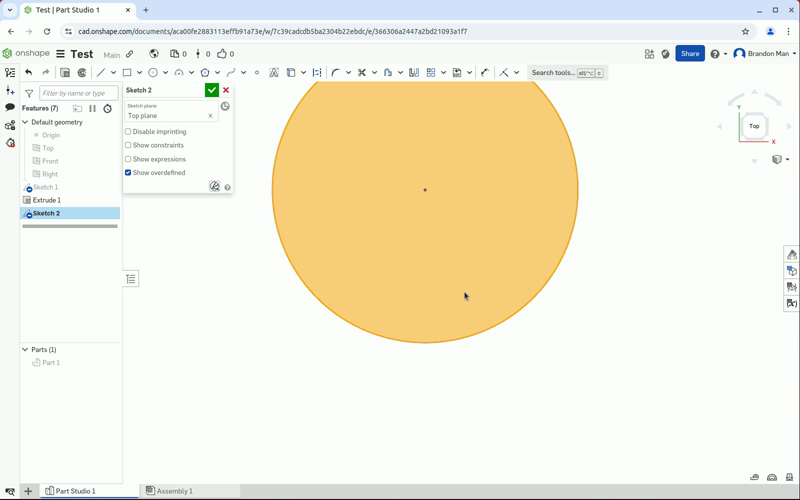
scroll(-6)
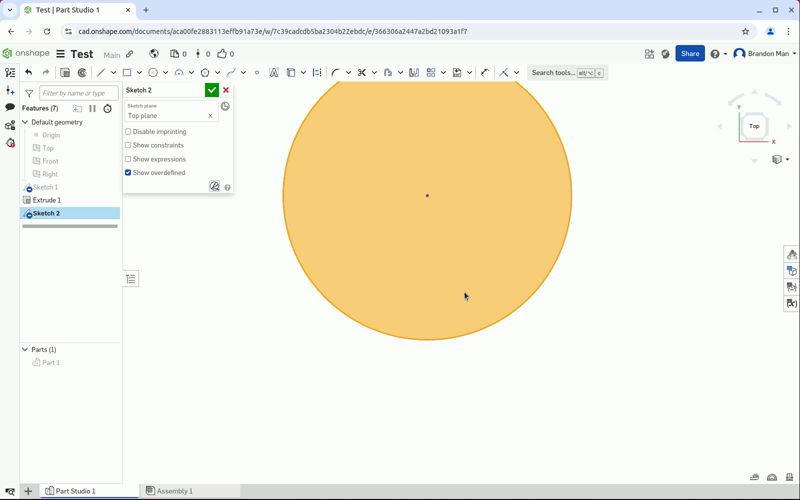
scroll(-6)
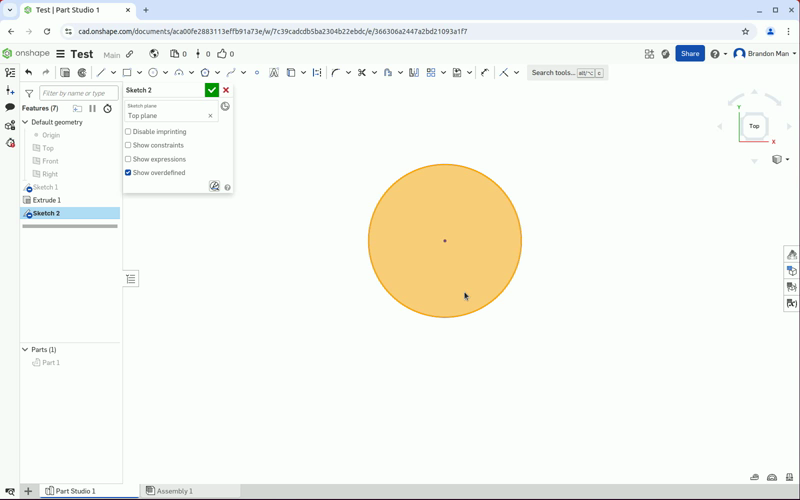
scroll(-6)
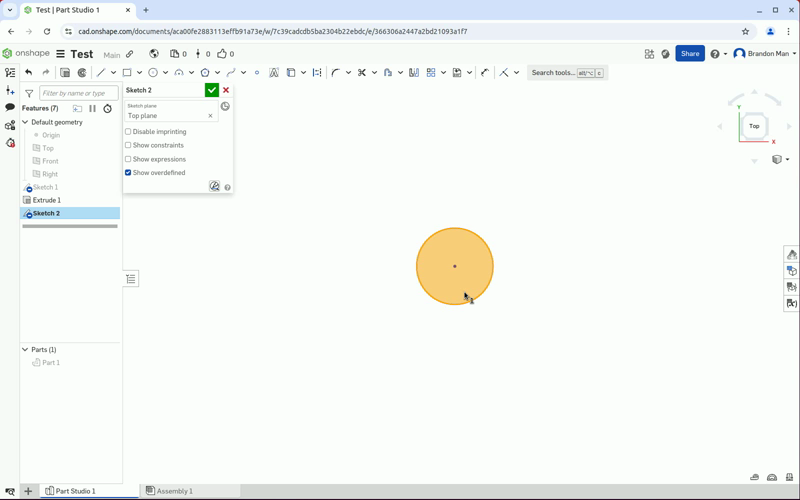
scroll(-6)
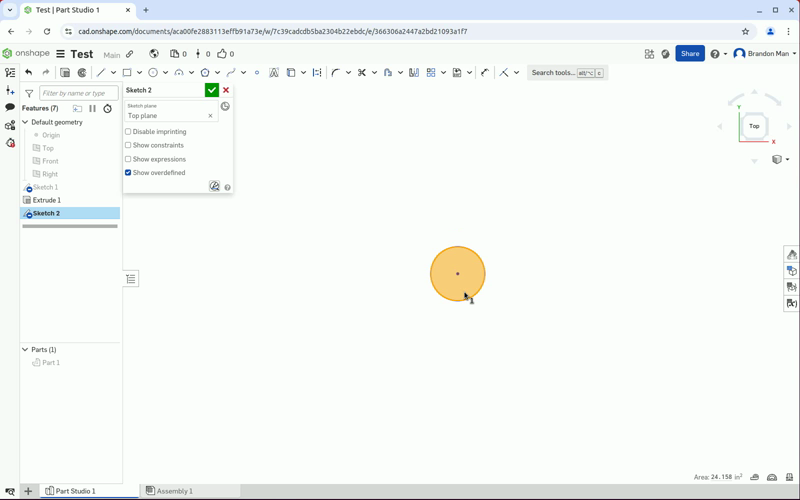
scroll(-6)
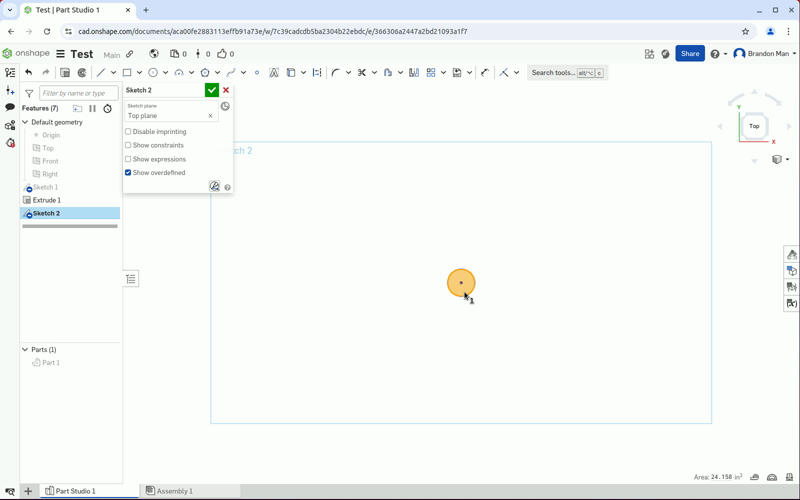
mouse_move(73, 352)
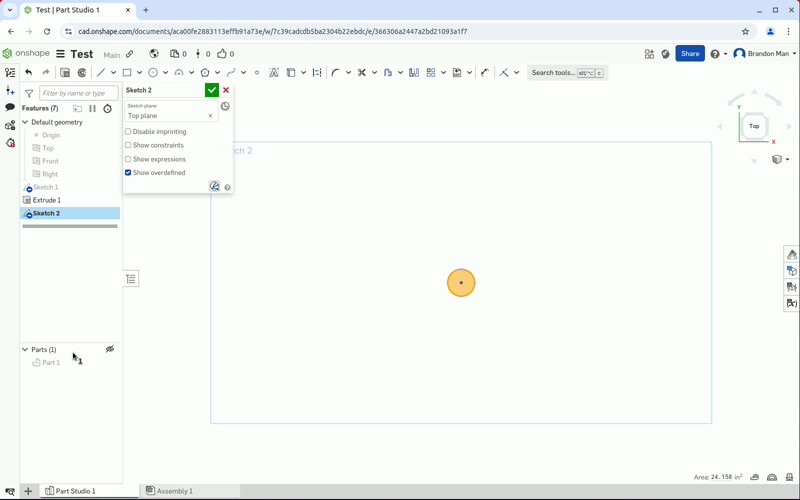
key(shift+y)
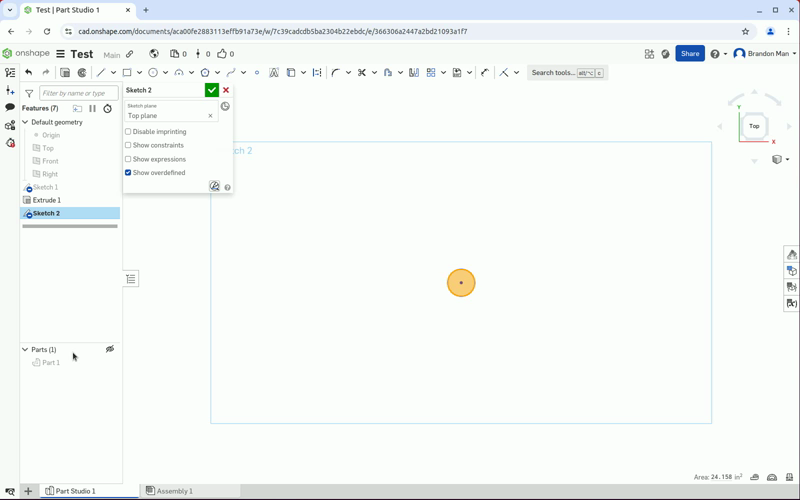
key(shift+e)
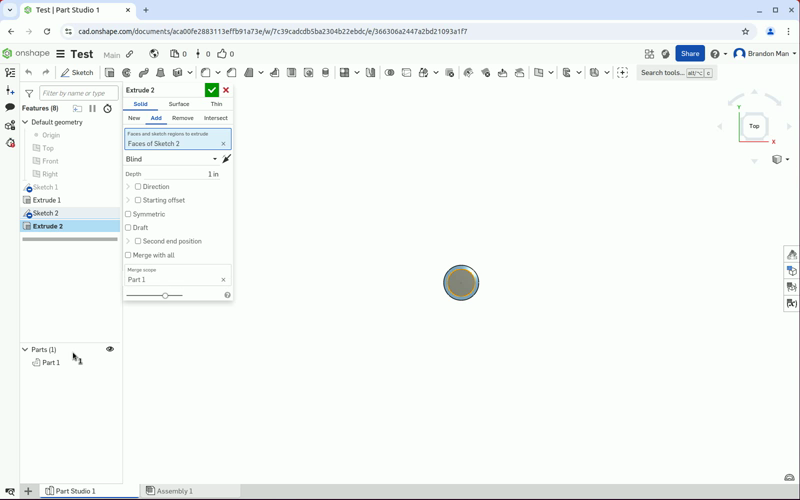
mouse_move(143, 106)
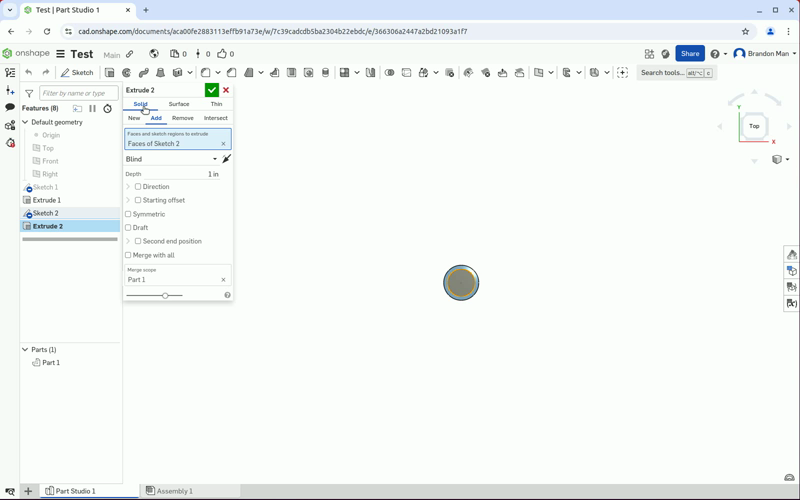
click(143, 106)
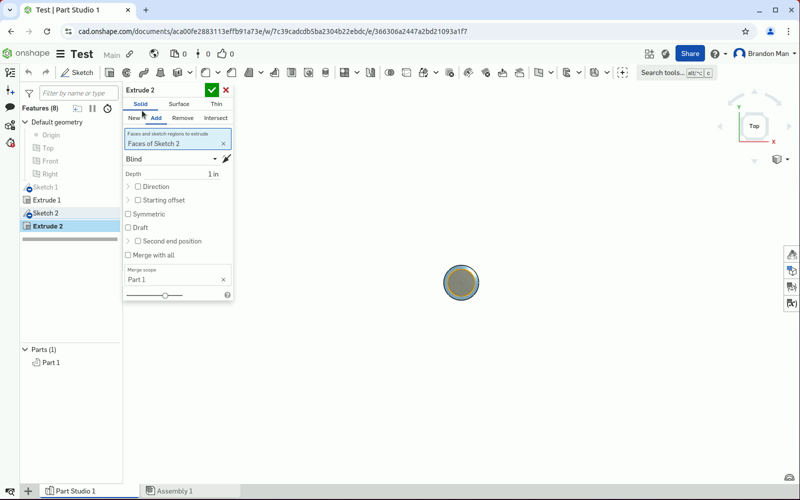
mouse_move(137, 120)
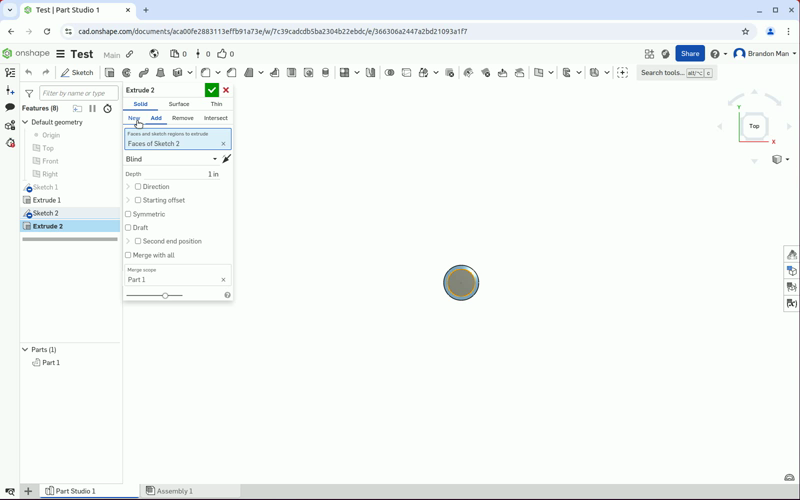
click(137, 120)
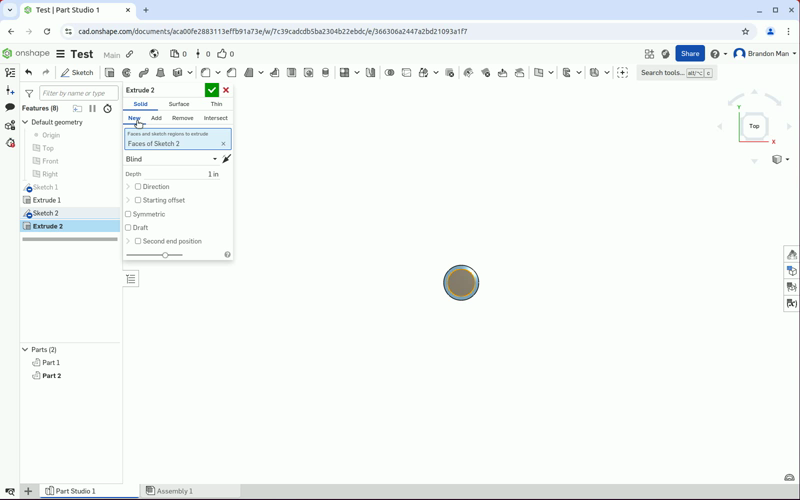
key(tab, 4)
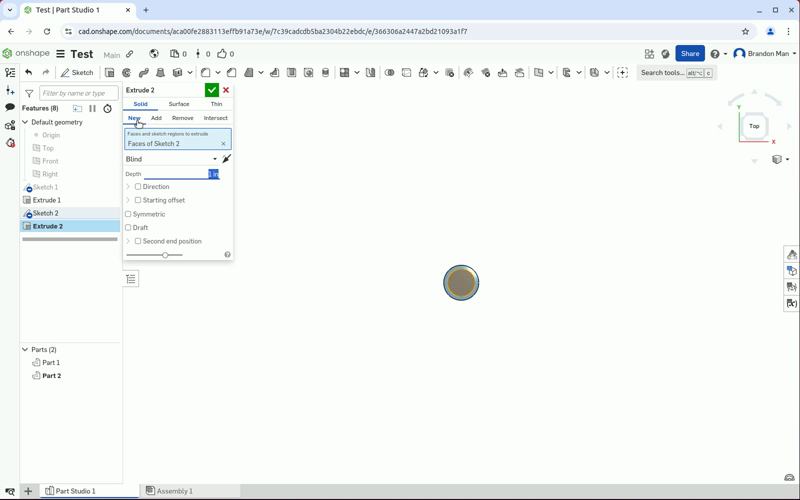
text(23.108)
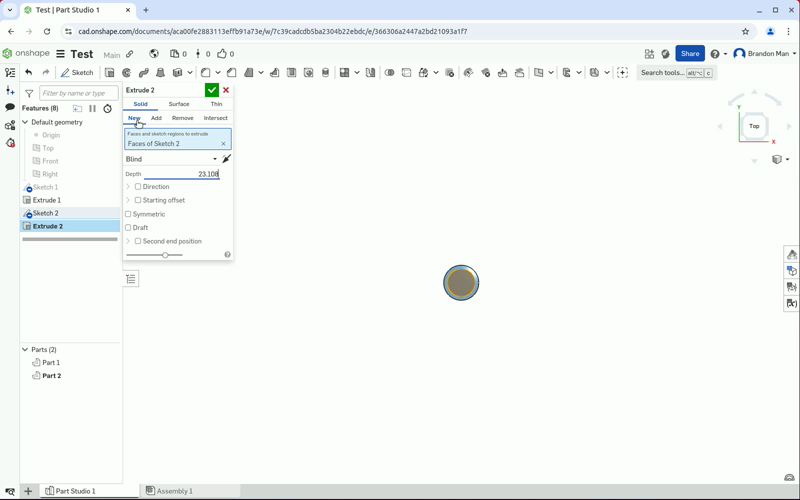
key(enter)
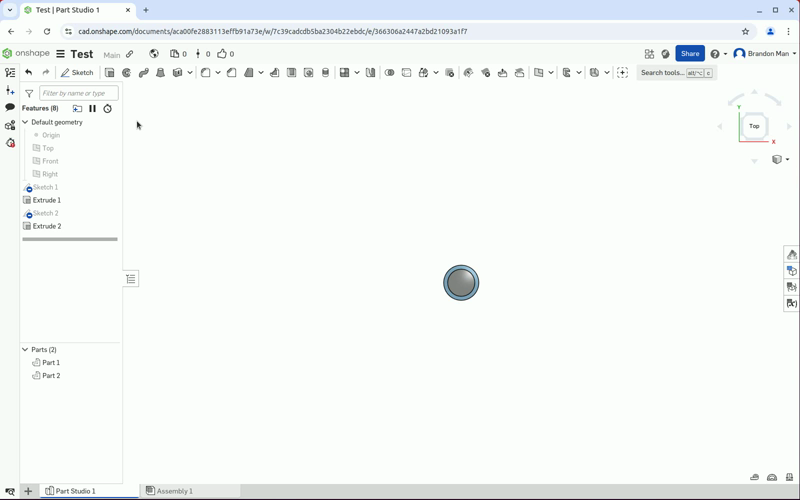
key(shift+h)
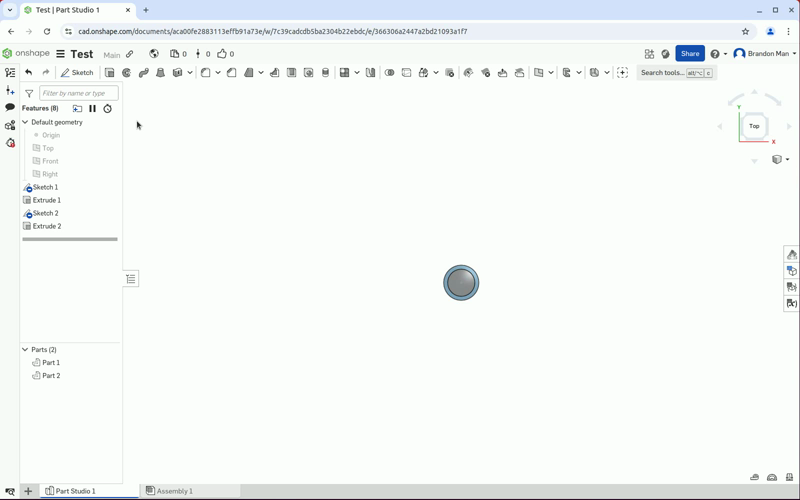
key(shift+h)
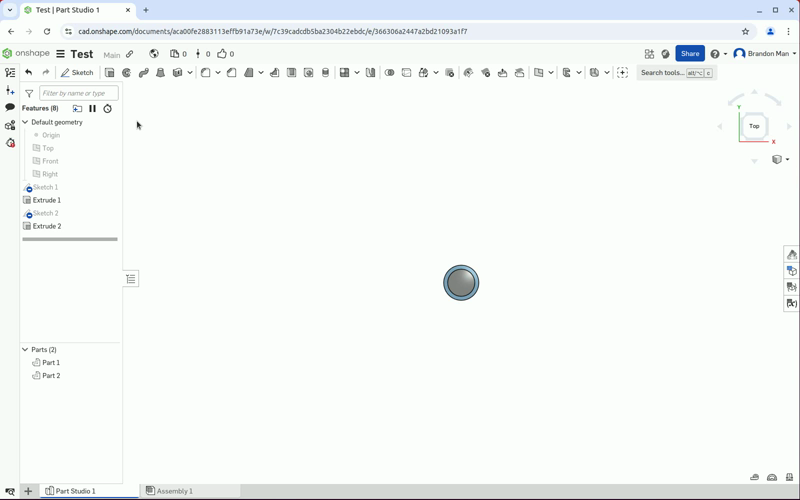
mouse_move(73, 189)
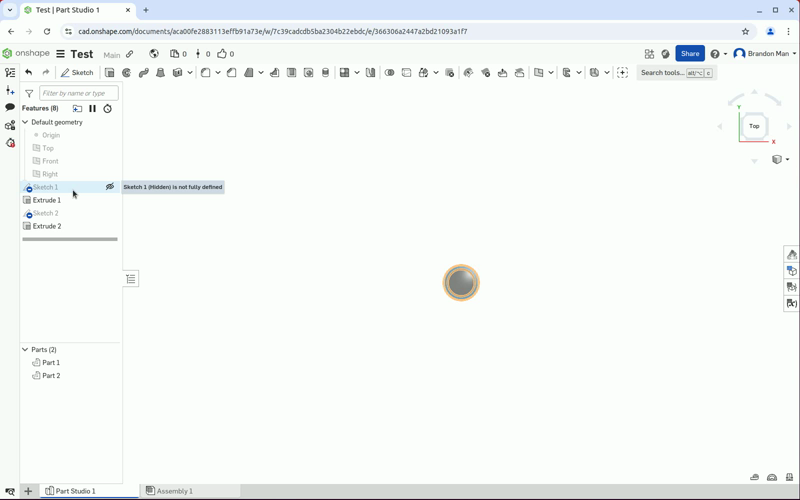
click(73, 189)
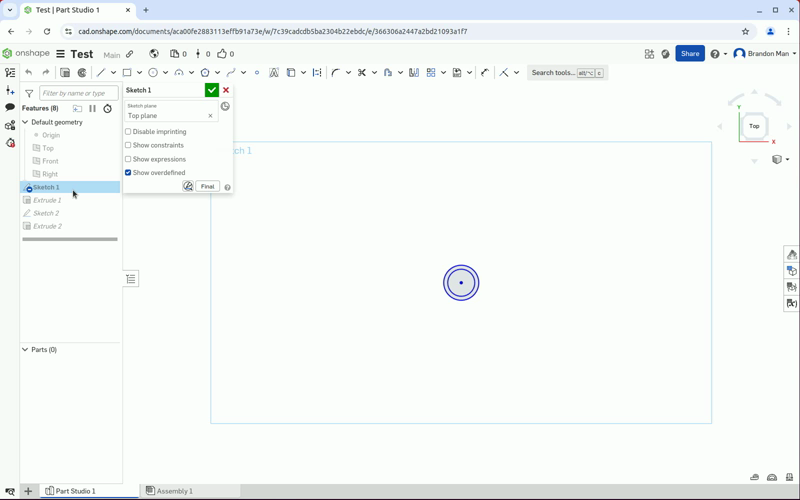
mouse_move(229, 92)
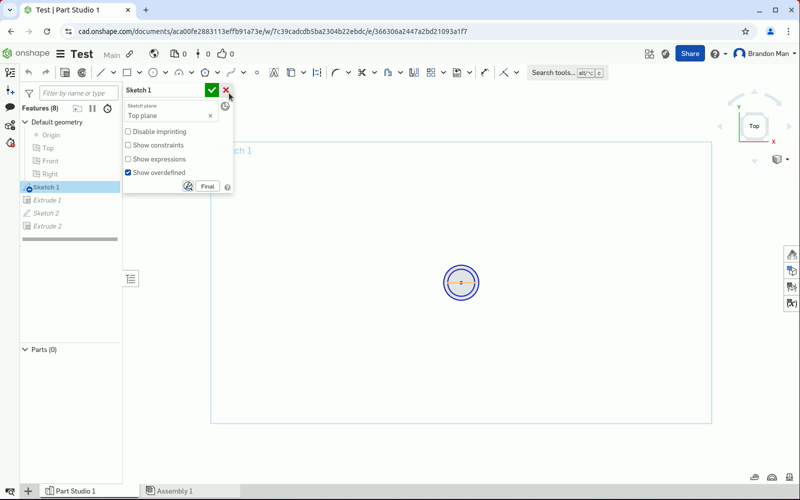
click(229, 92)
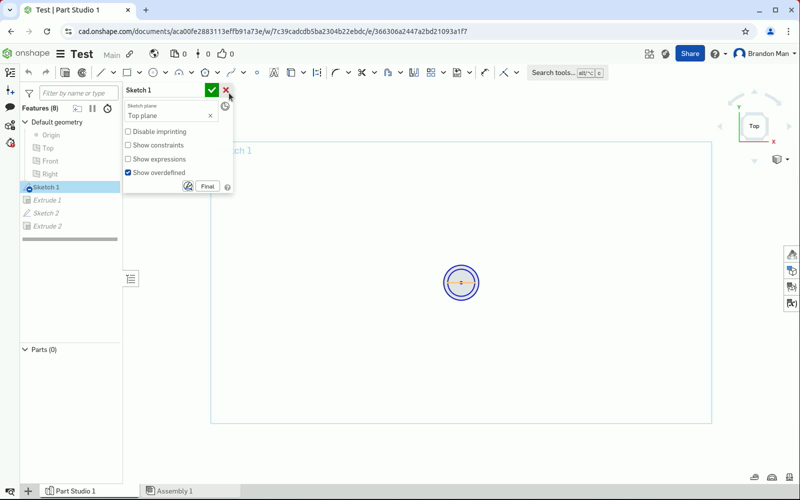
key(shift+s)
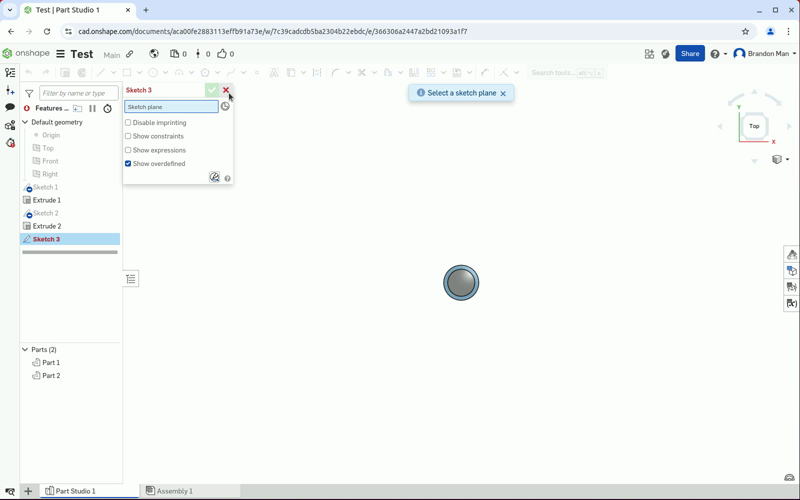
mouse_move(73, 150)
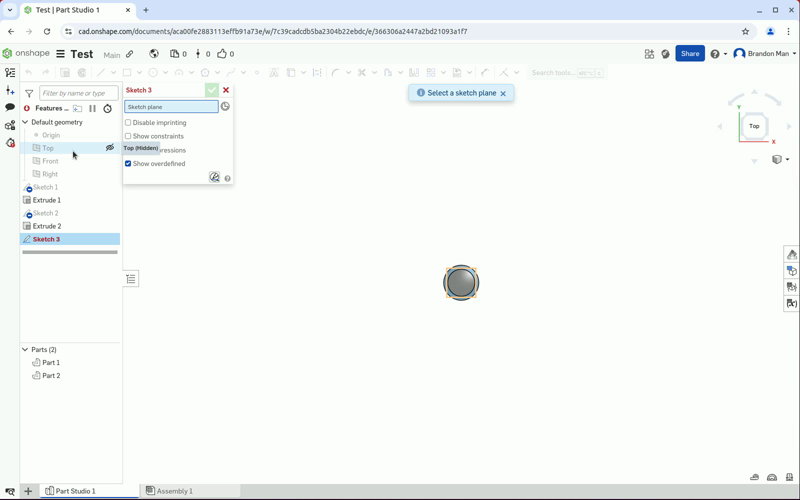
click(73, 150)
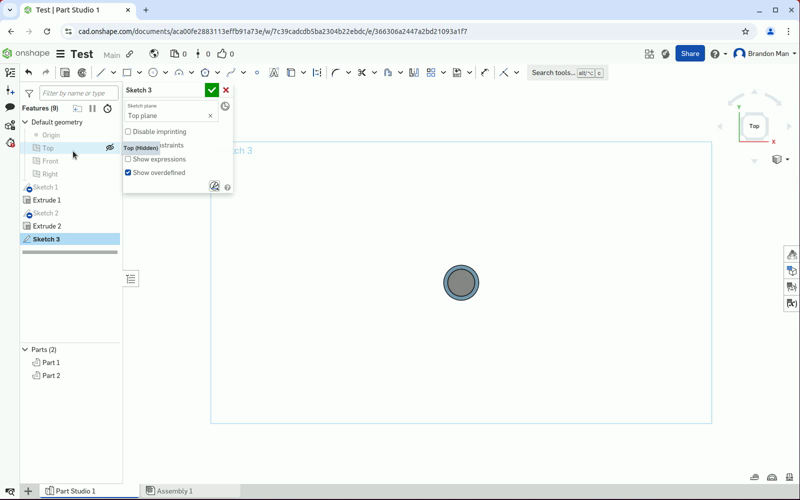
mouse_move(73, 352)
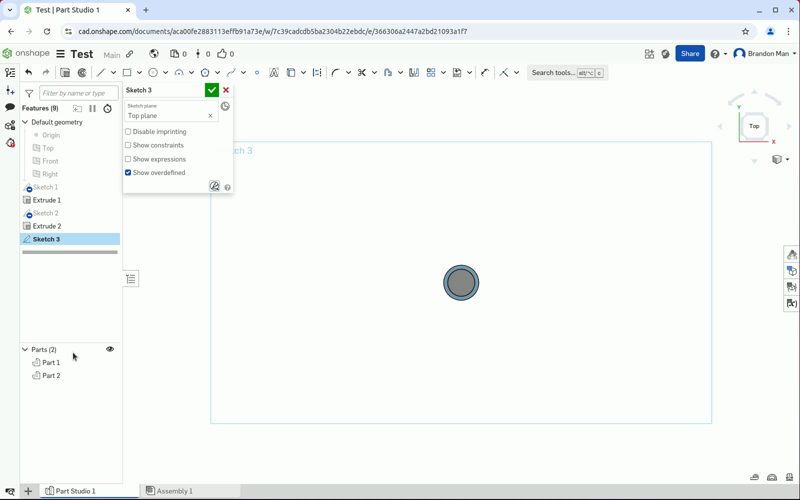
key(y)
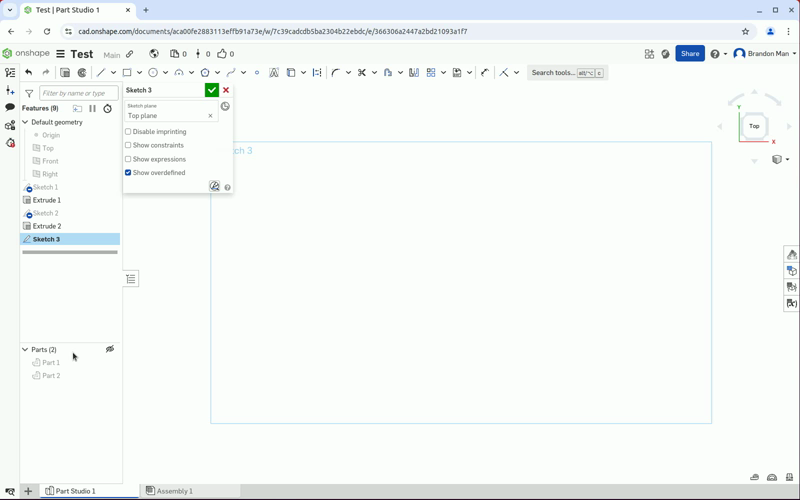
key(c)
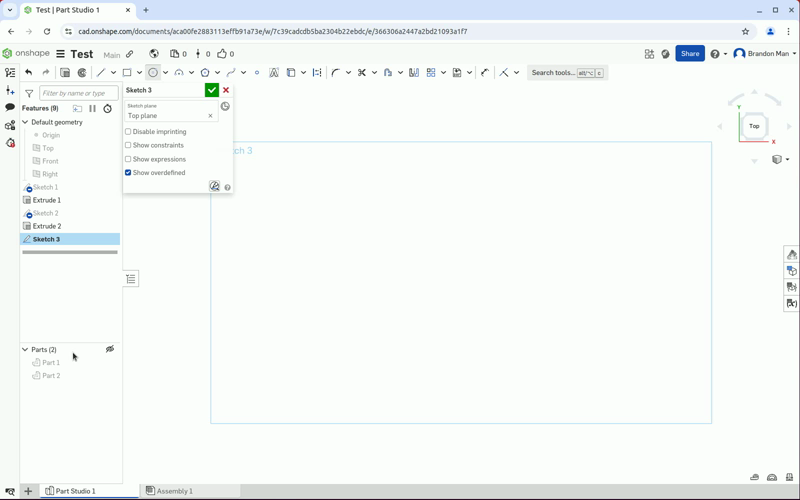
key_down(shift)
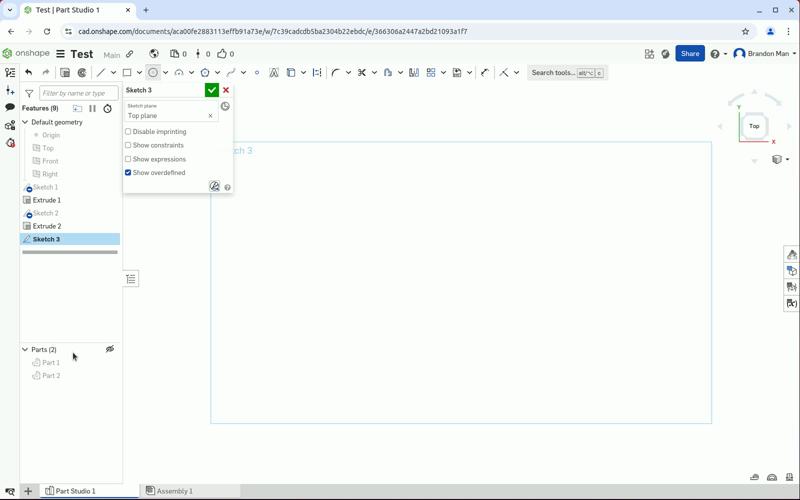
mouse_move(461, 282)
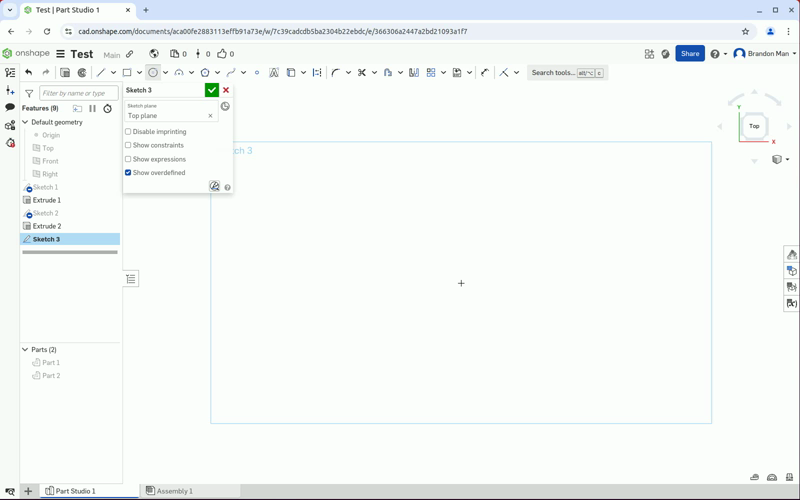
click(461, 282)
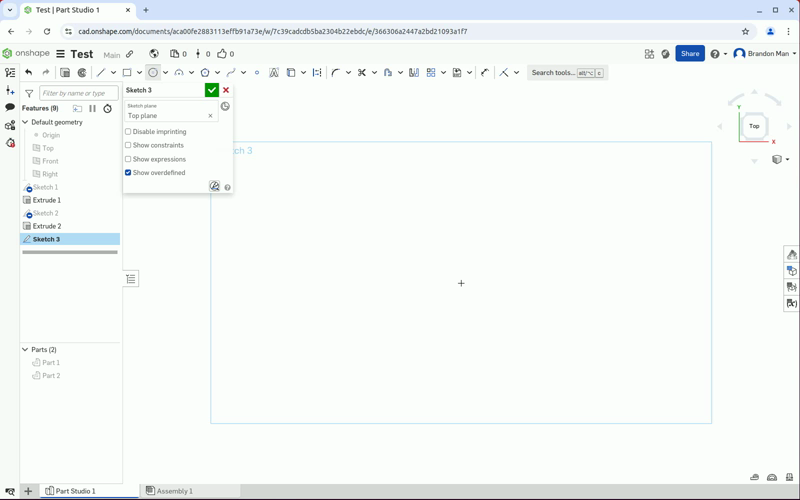
key_up(shift)
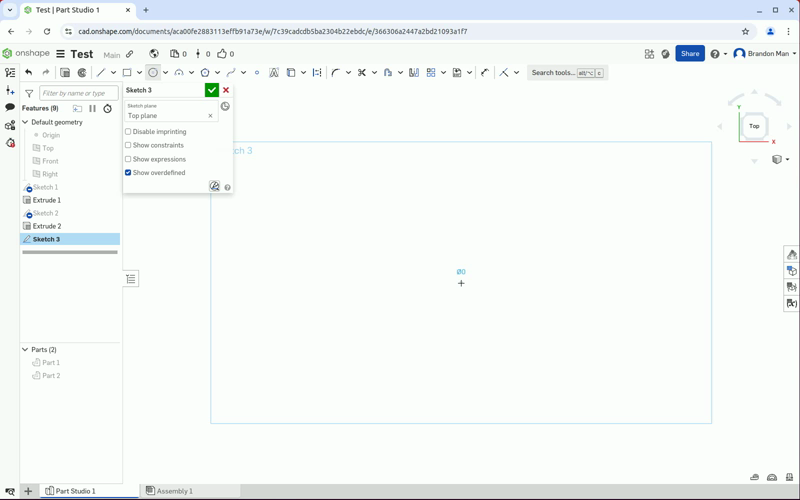
mouse_move(474, 282)
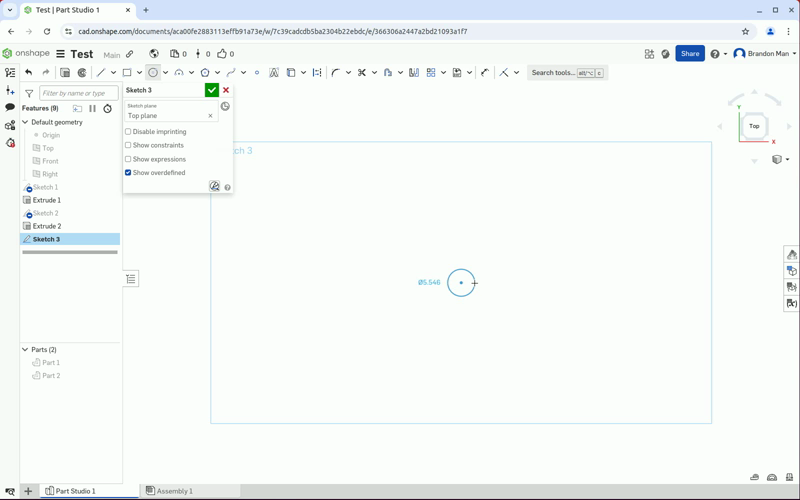
click(474, 282)
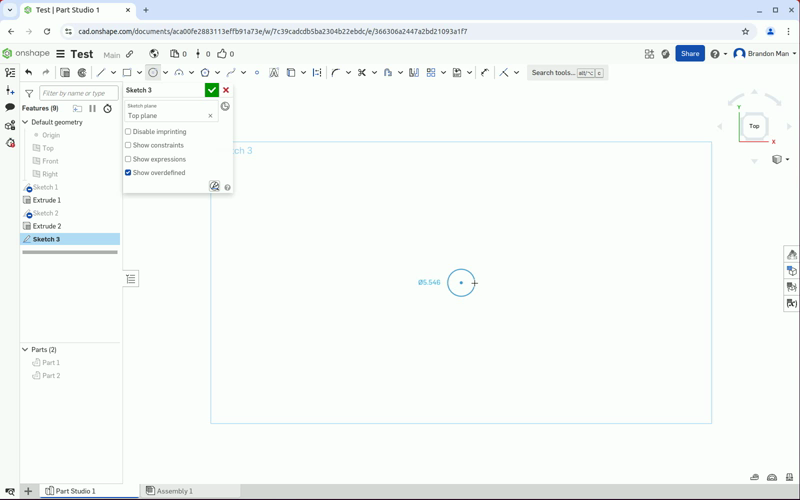
key(esc)
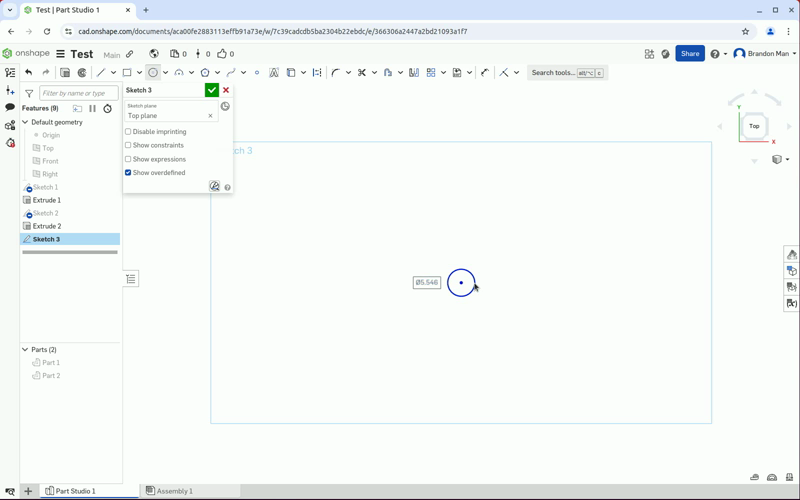
mouse_move(470, 278)
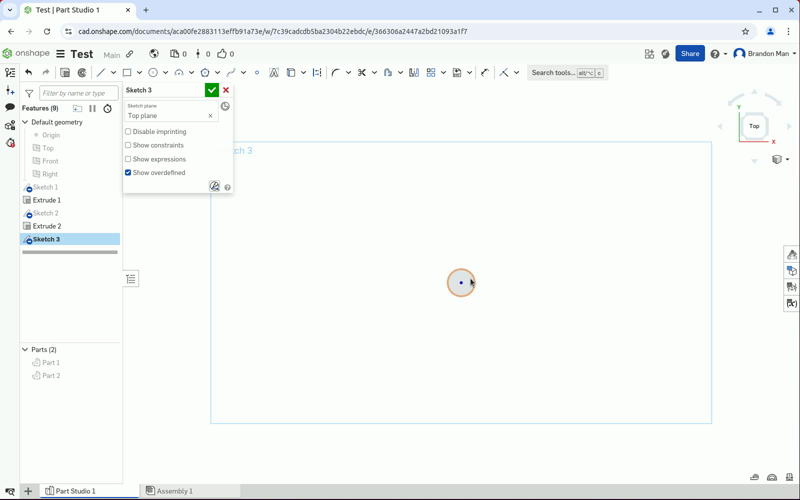
scroll(6)
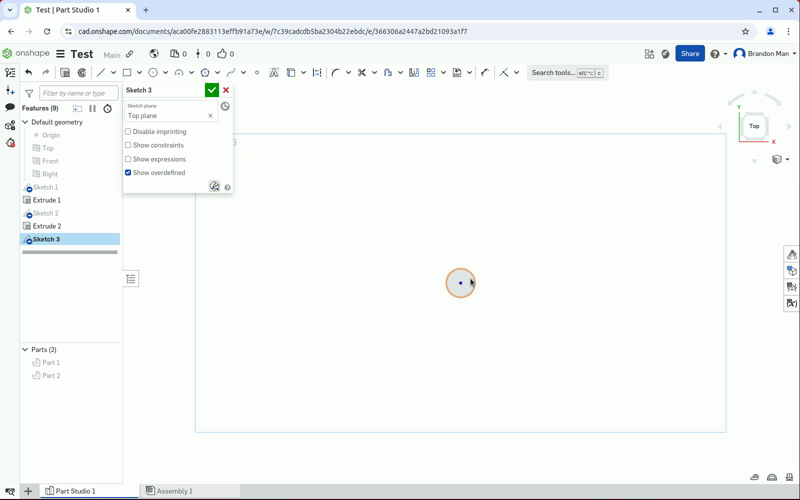
scroll(6)
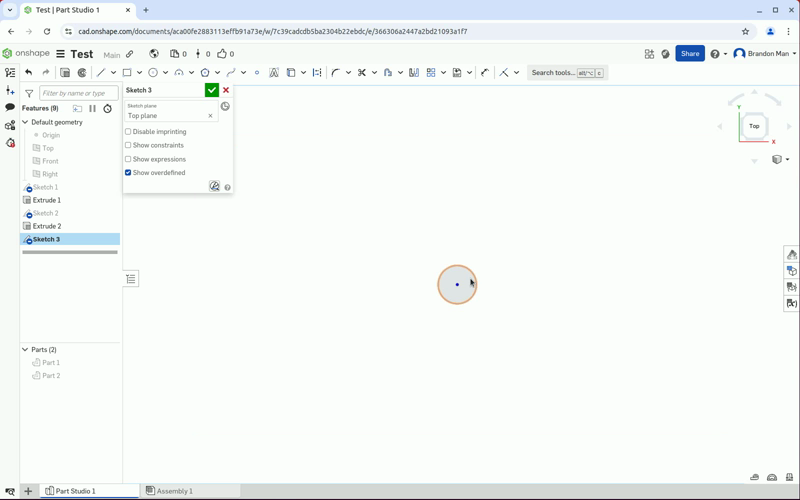
scroll(6)
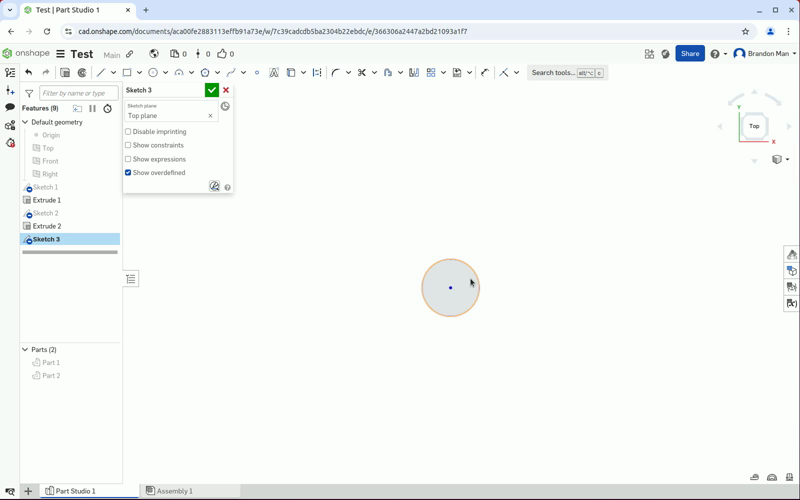
scroll(6)
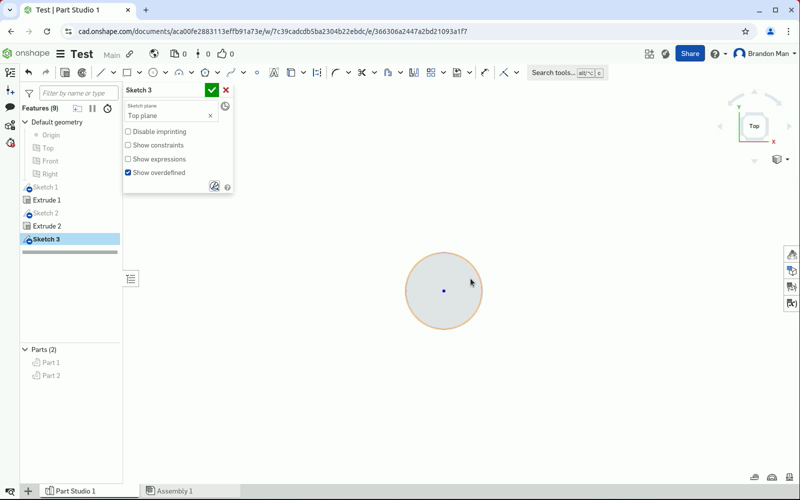
scroll(6)
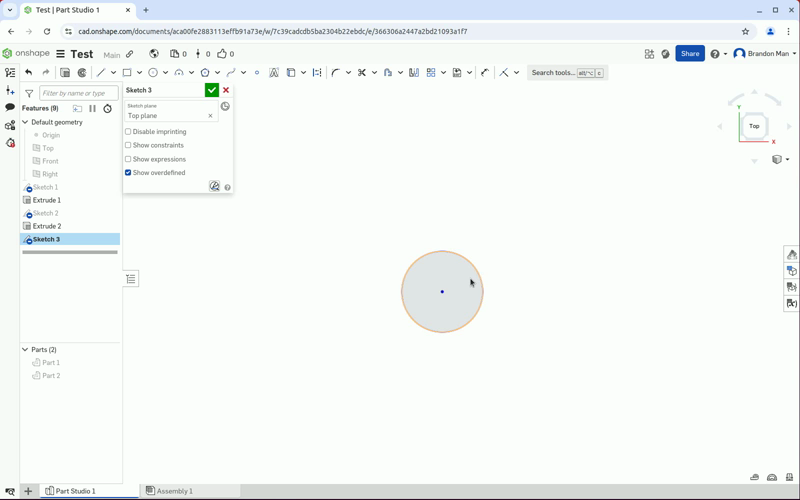
scroll(6)
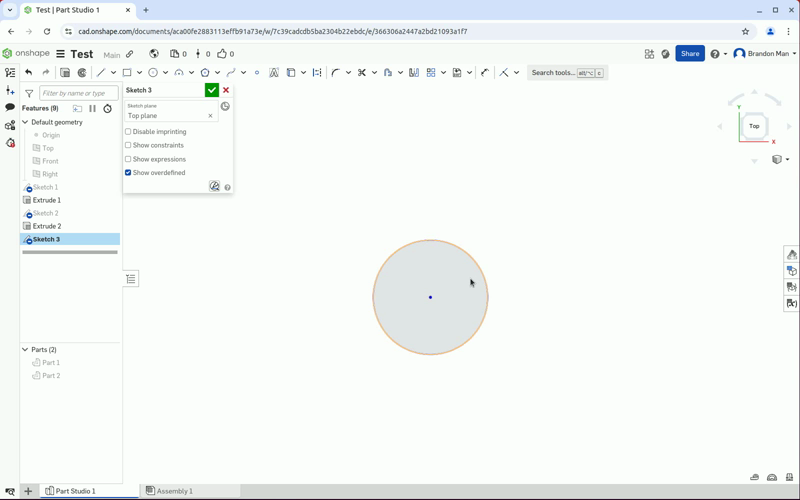
scroll(6)
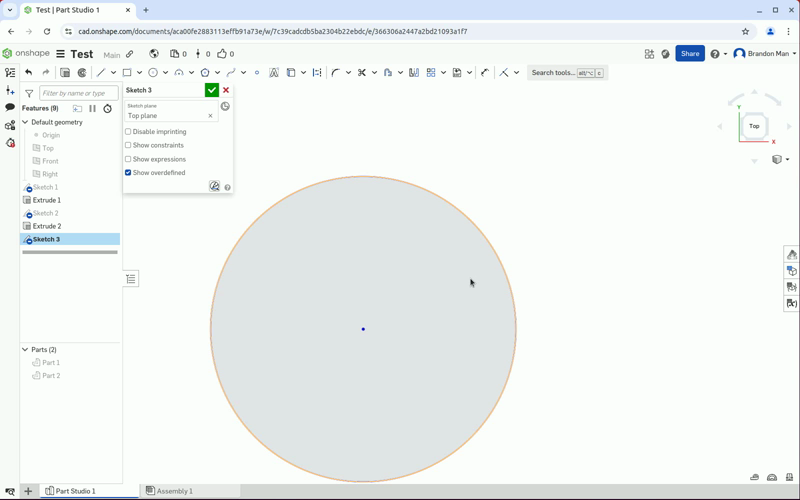
click(470, 278)
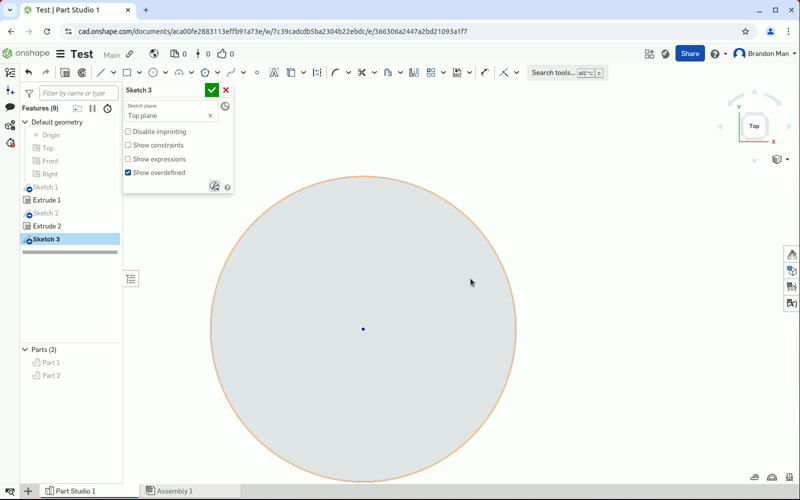
scroll(-6)
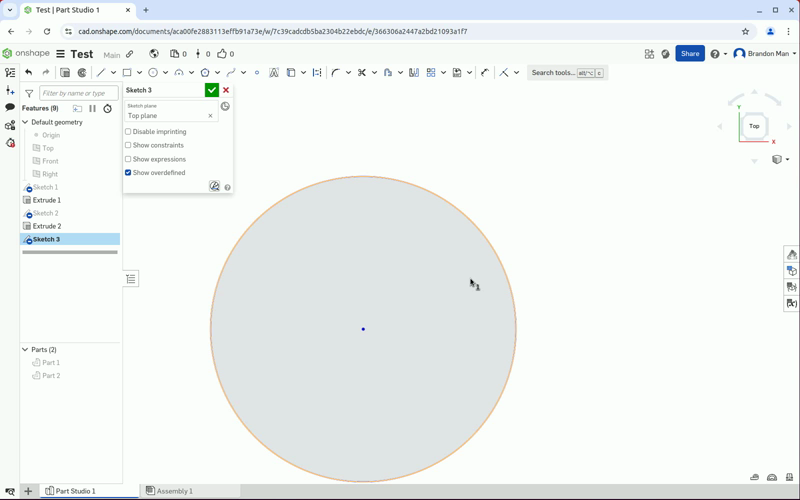
scroll(-6)
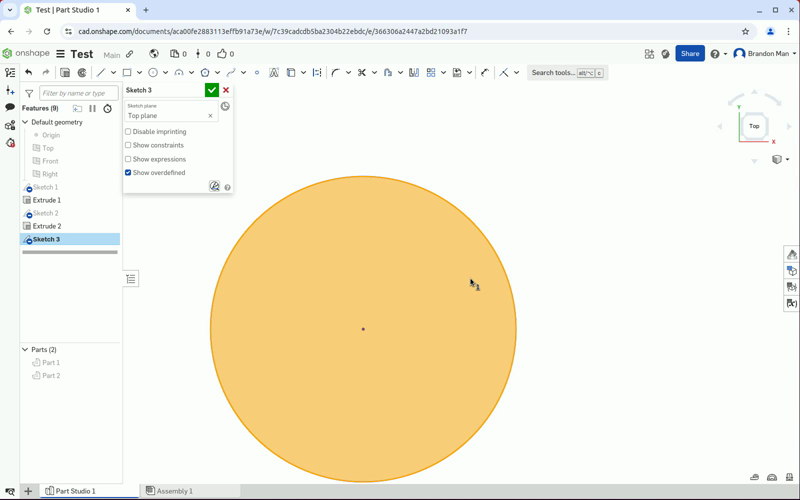
scroll(-6)
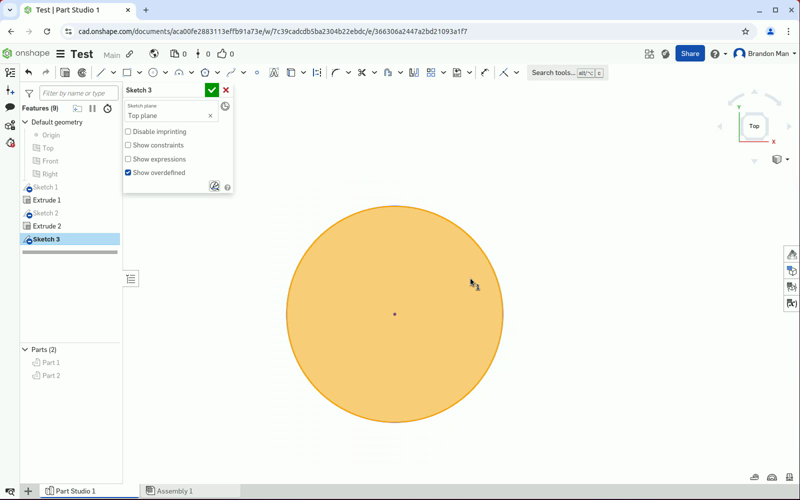
scroll(-6)
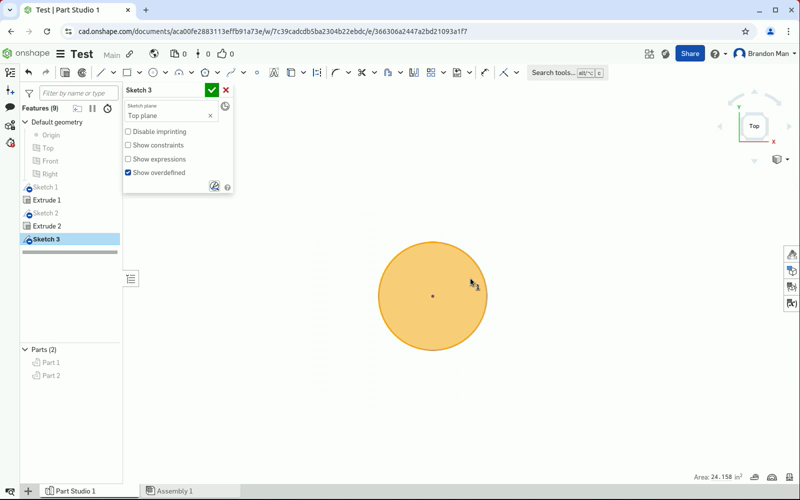
scroll(-6)
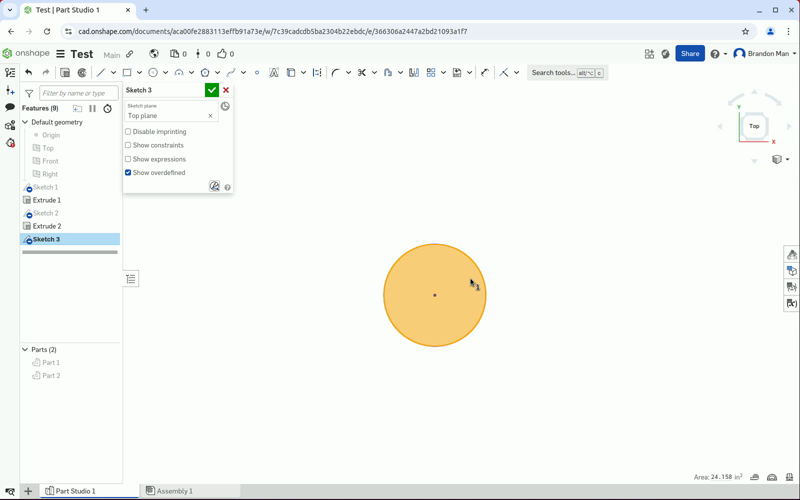
scroll(-6)
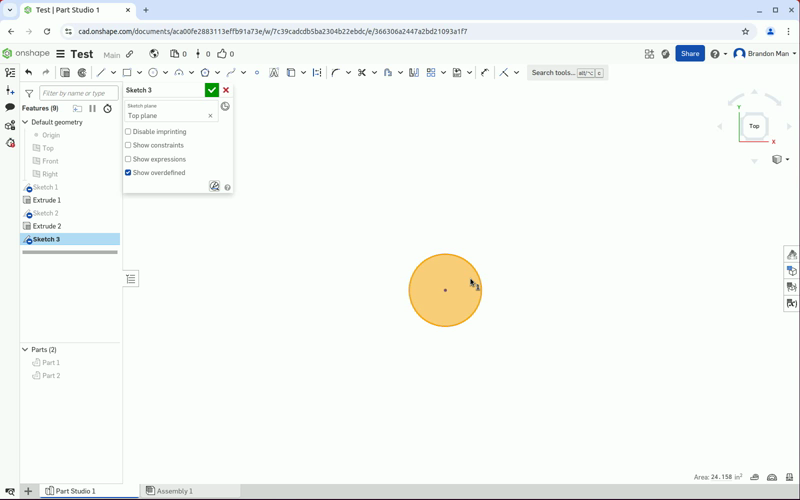
scroll(-6)
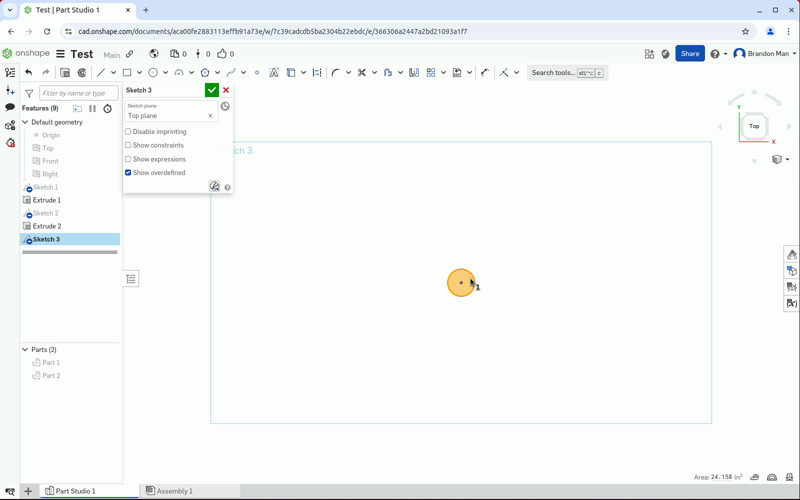
mouse_move(73, 352)
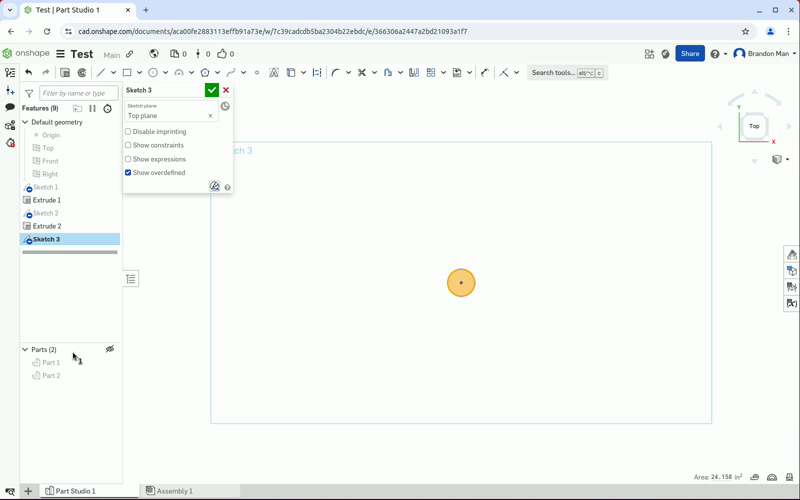
key(shift+y)
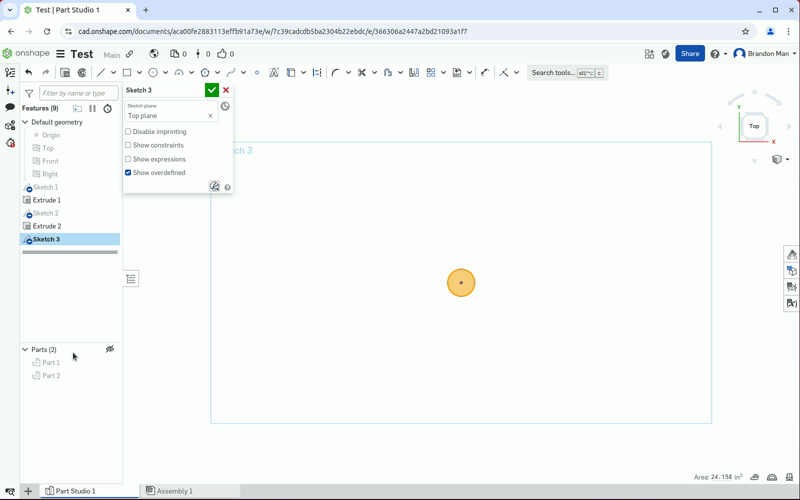
key(shift+e)
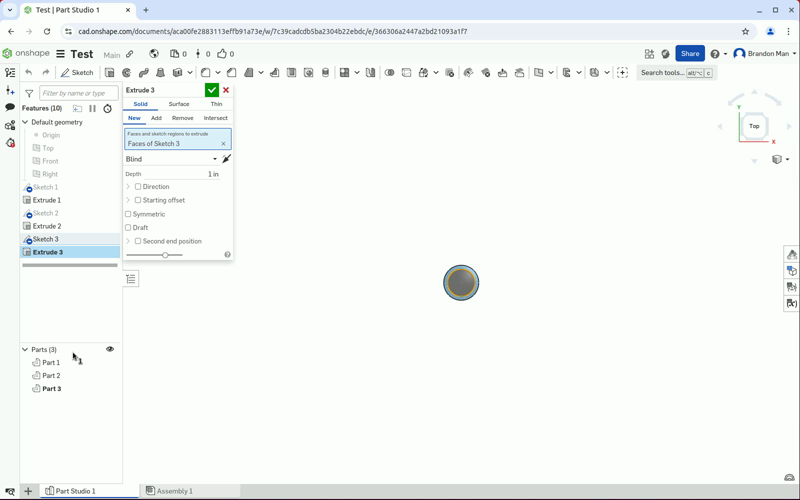
mouse_move(143, 106)
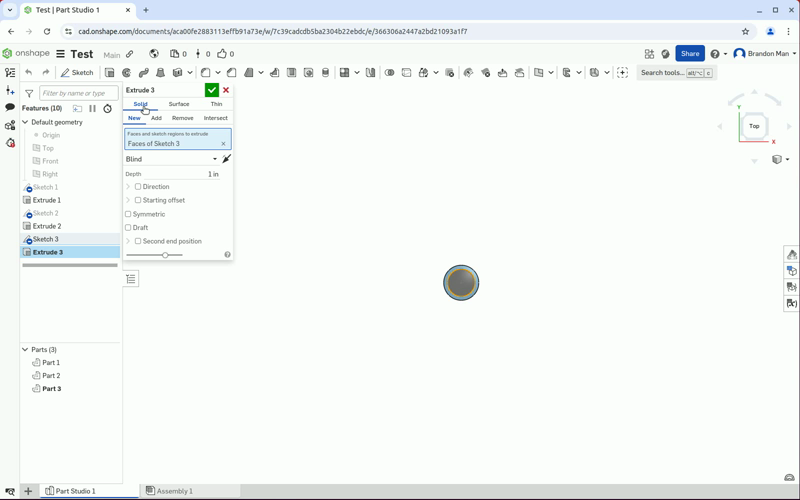
click(143, 106)
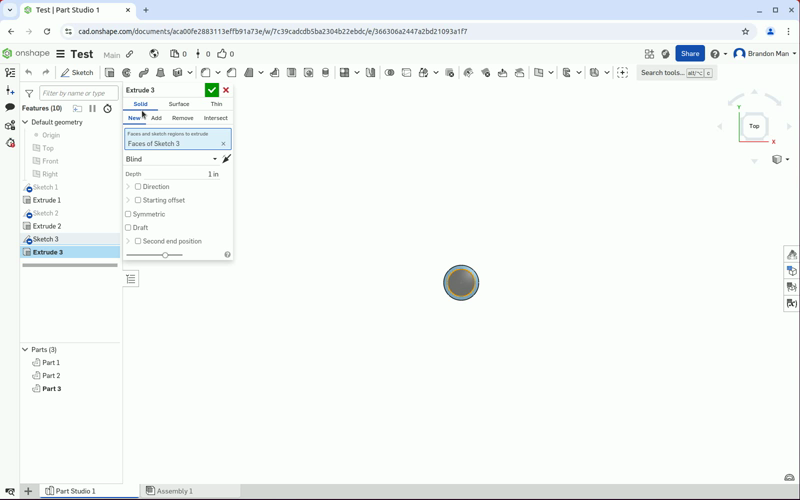
mouse_move(137, 120)
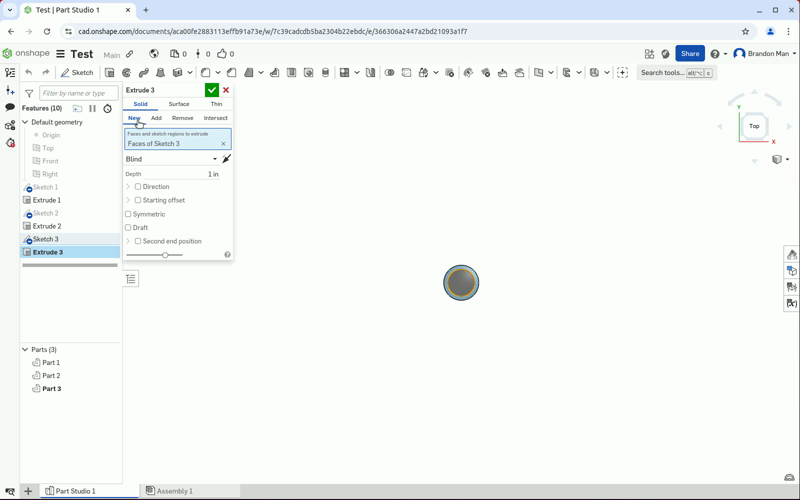
click(137, 120)
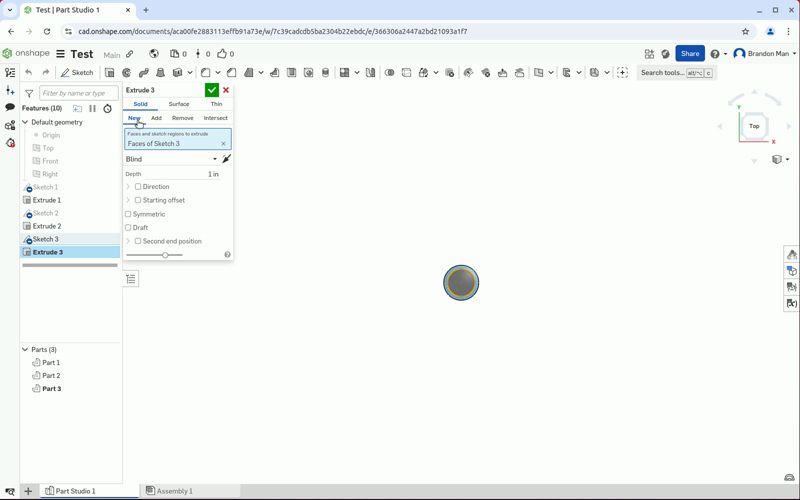
key(tab, 4)
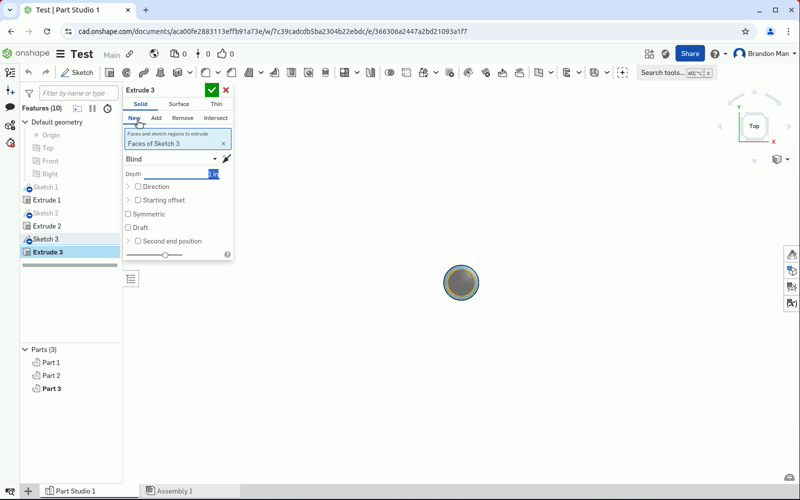
text(-4.333)
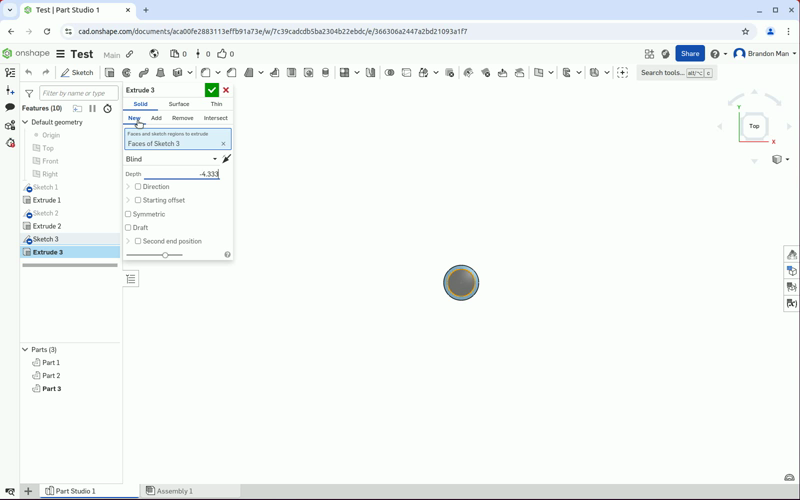
key(enter)
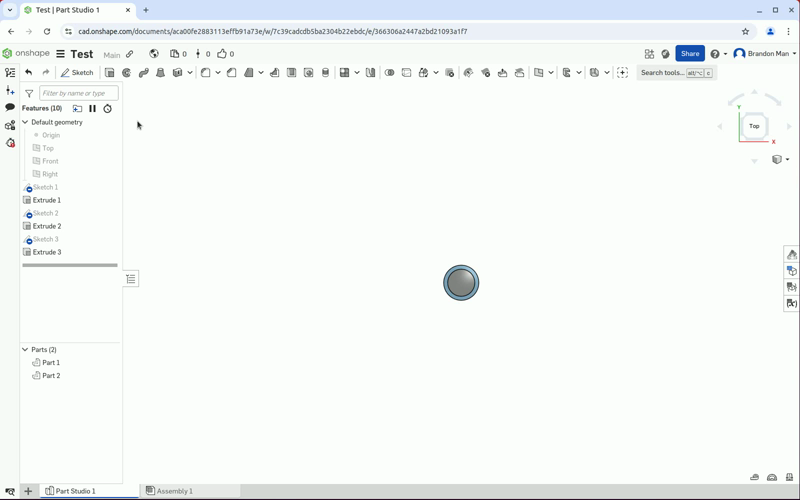
key(shift+h)
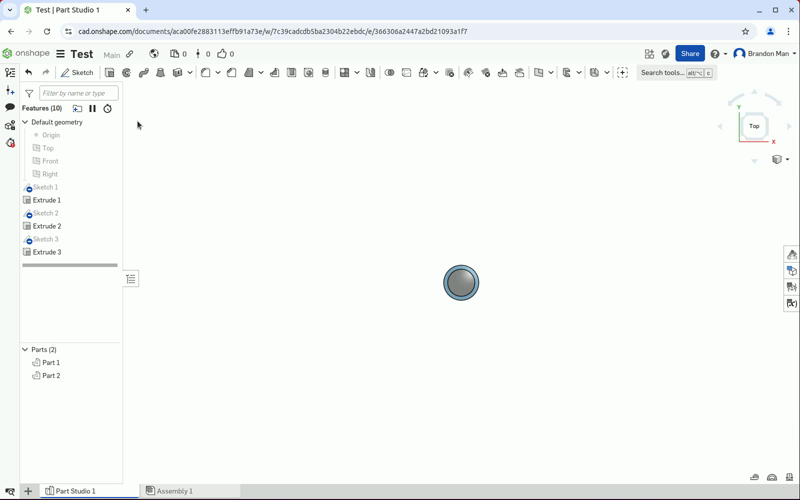
key(shift+h)
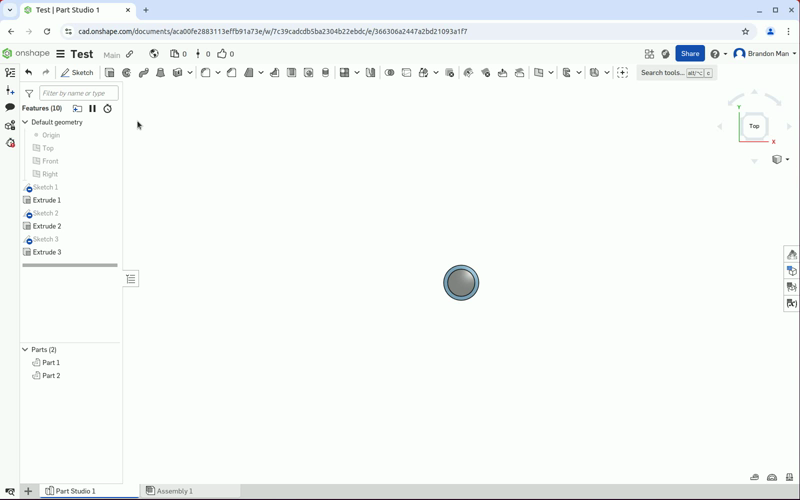
mouse_move(73, 189)
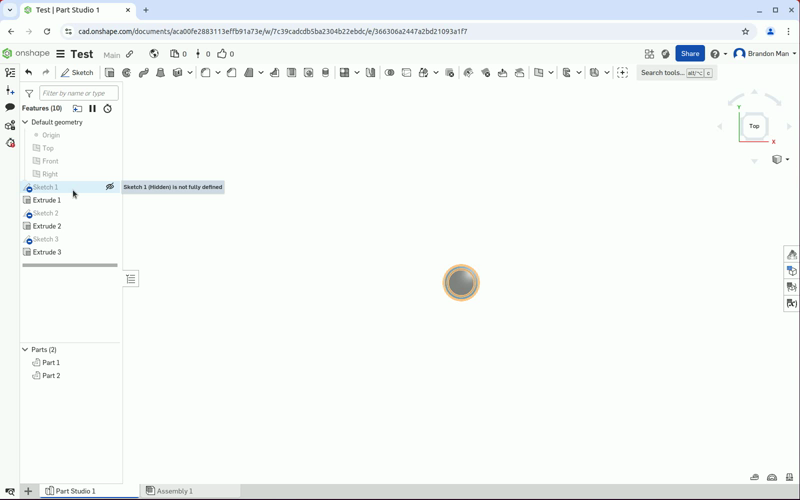
click(73, 189)
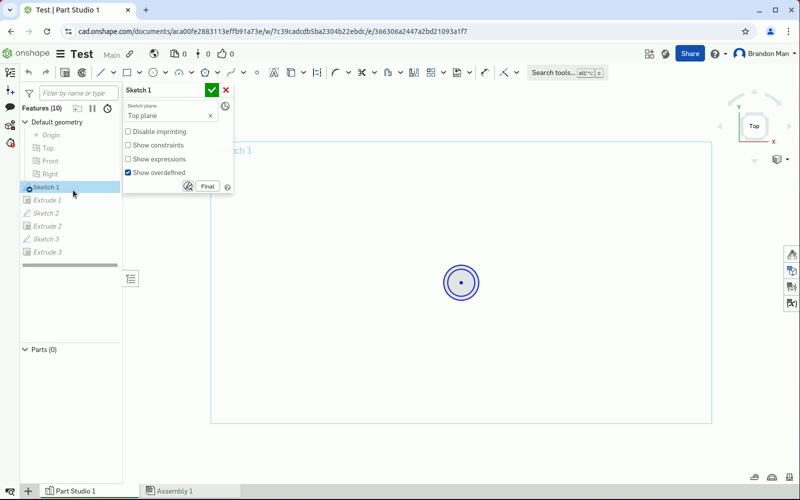
mouse_move(229, 92)
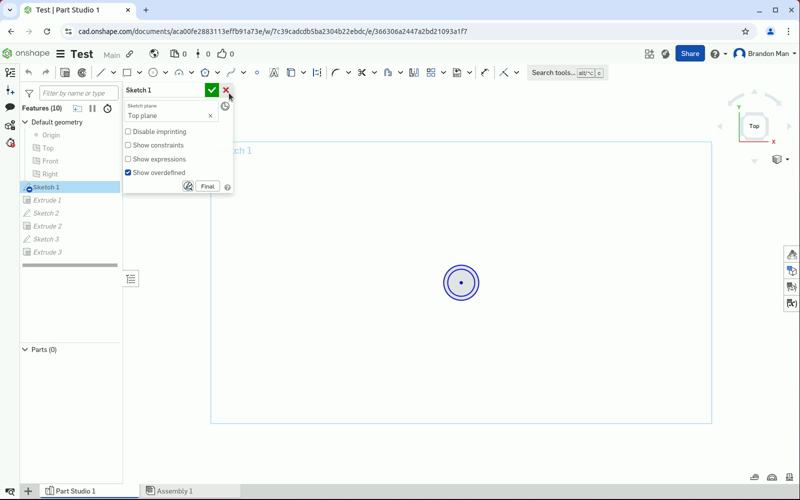
click(229, 92)
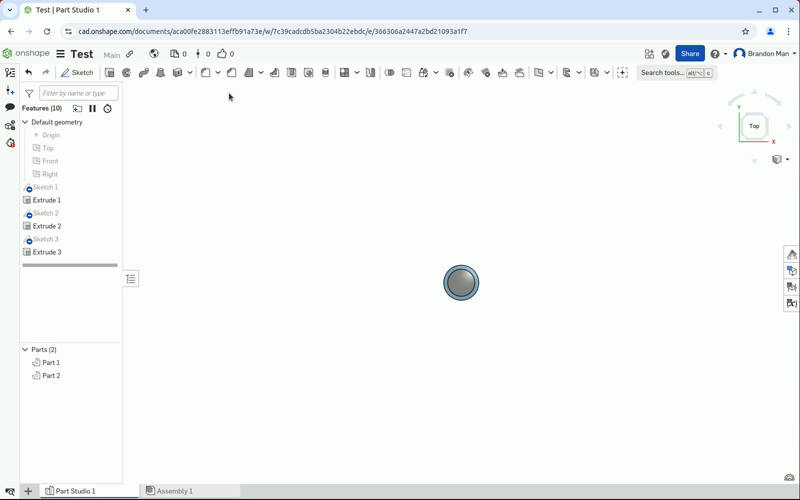
mouse_move(73, 352)
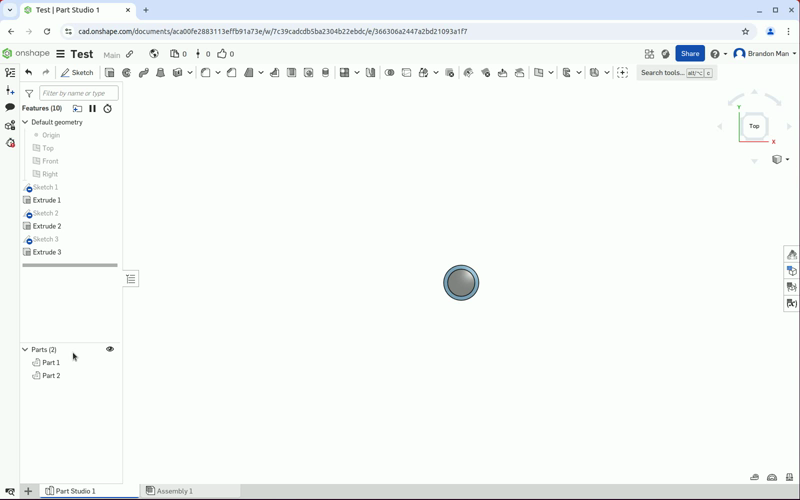
key(y)
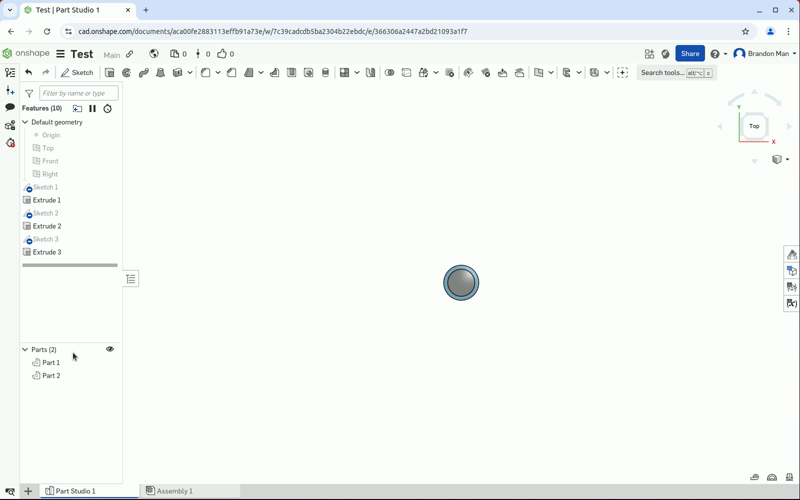
key(shift+p)
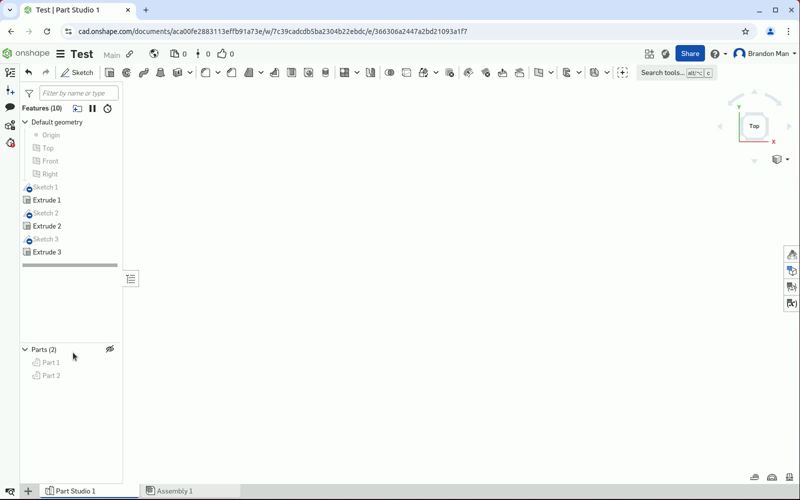
key(space)
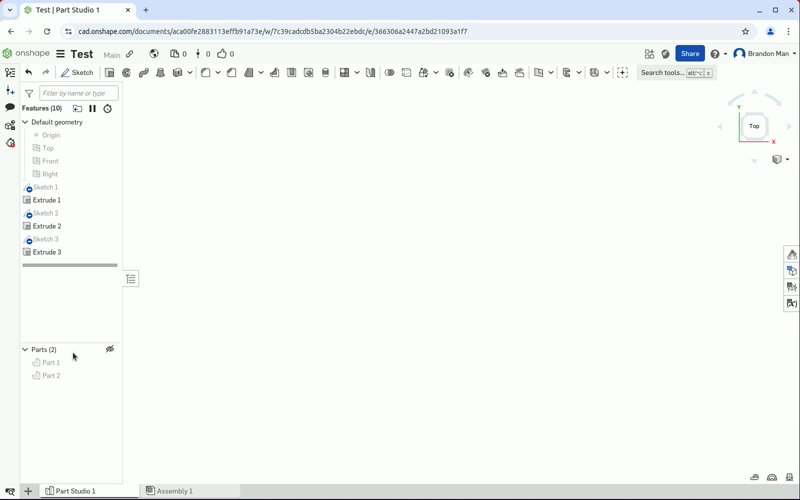
key_down(shift)
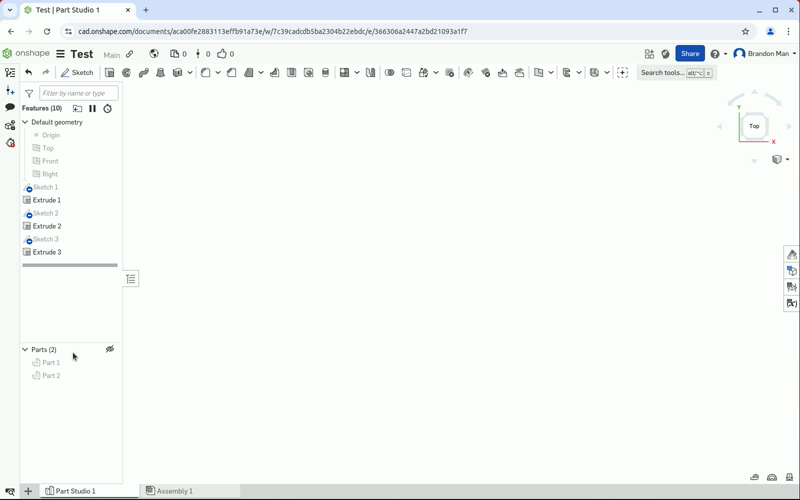
key(up)
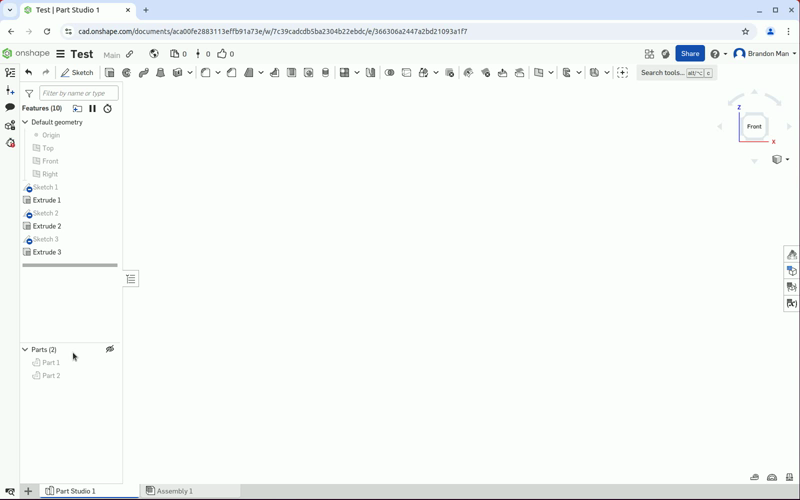
key_up(shift)
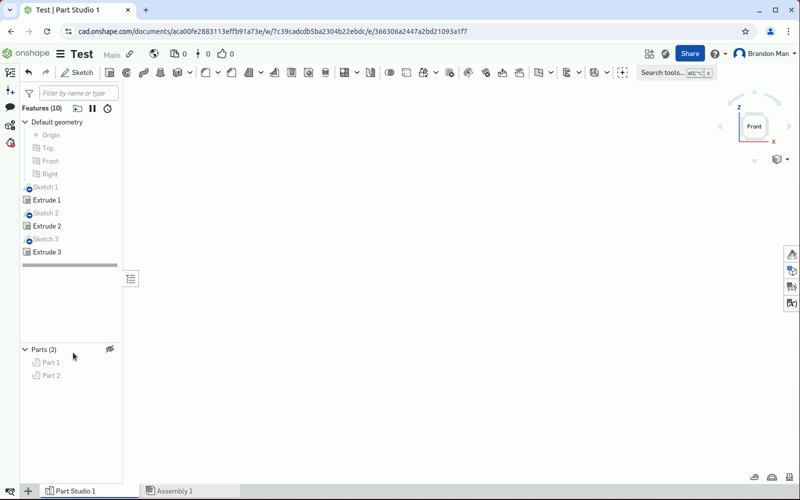
key(space)
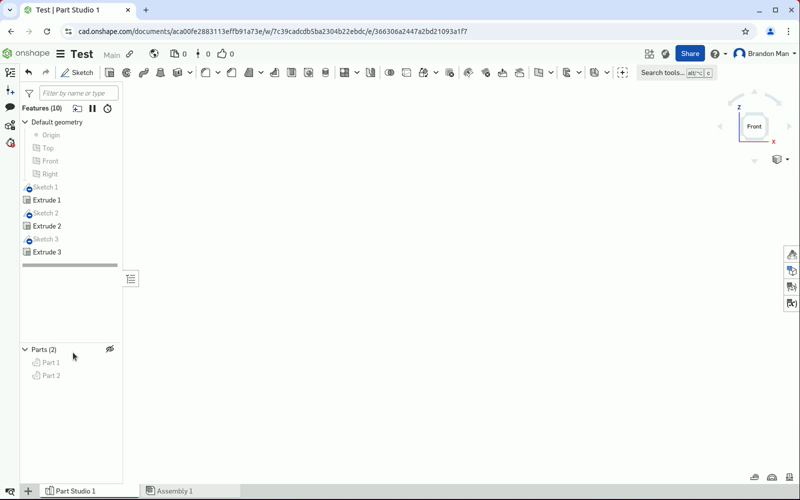
key_down(shift)
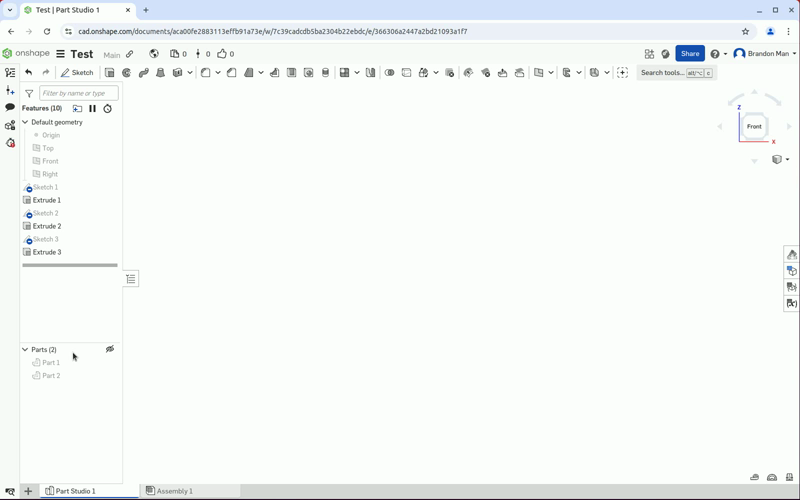
key(left)
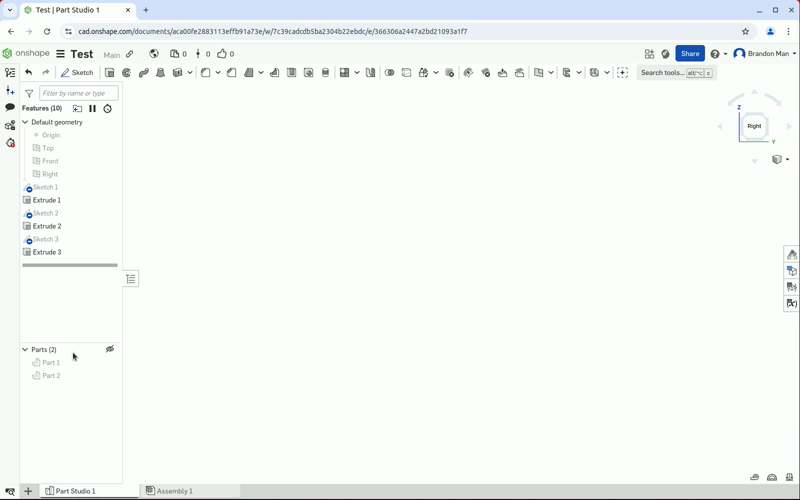
key_up(shift)
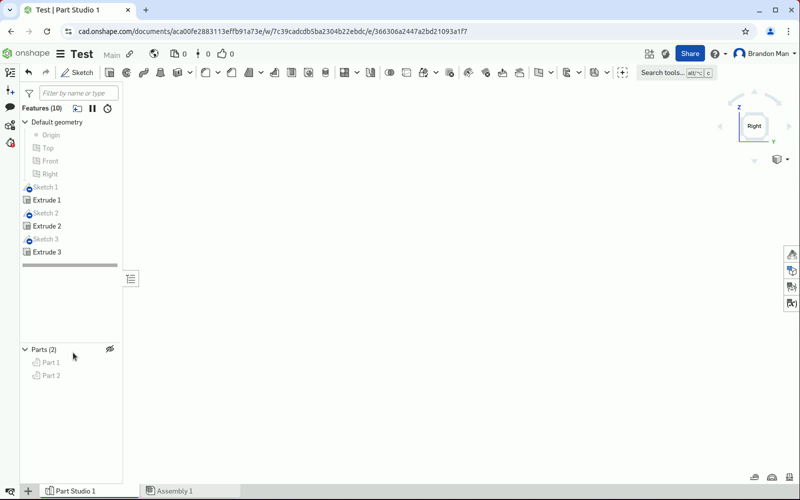
mouse_move(73, 352)
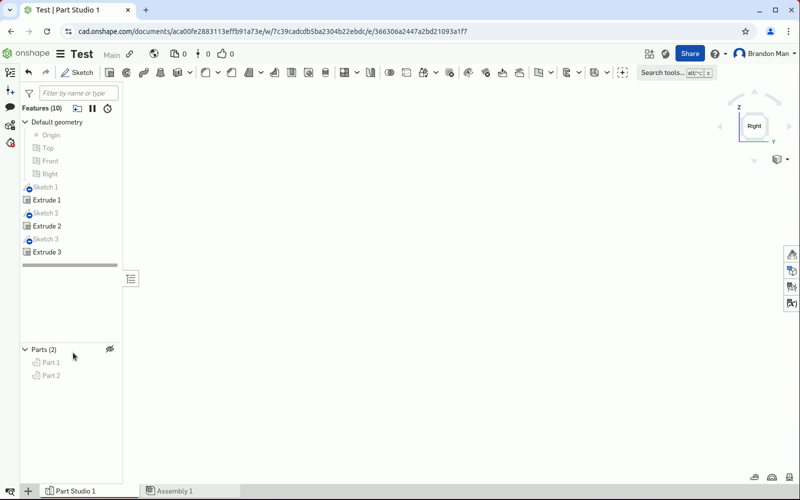
key(shift+y)
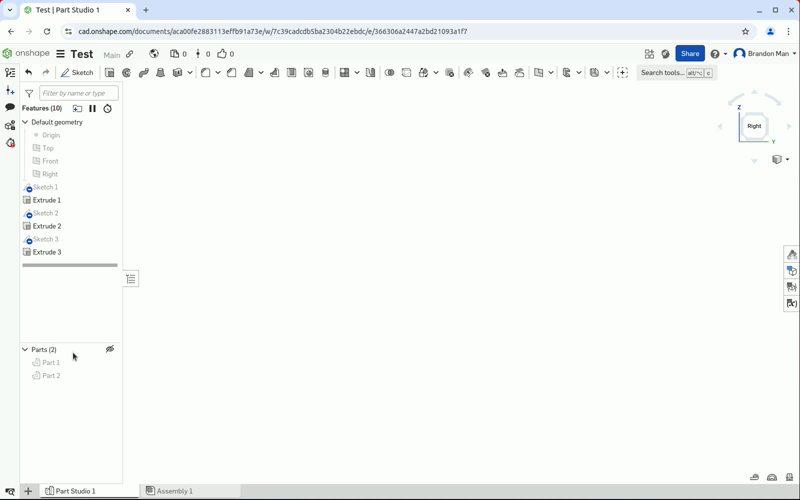
key(shift+s)
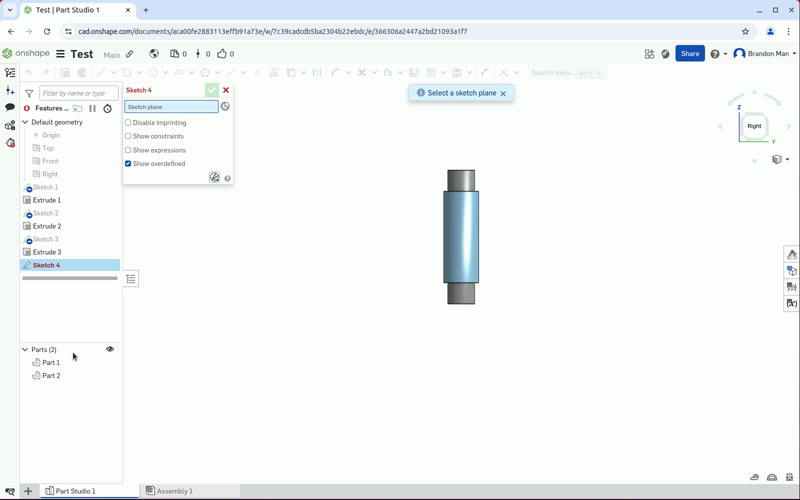
mouse_move(73, 176)
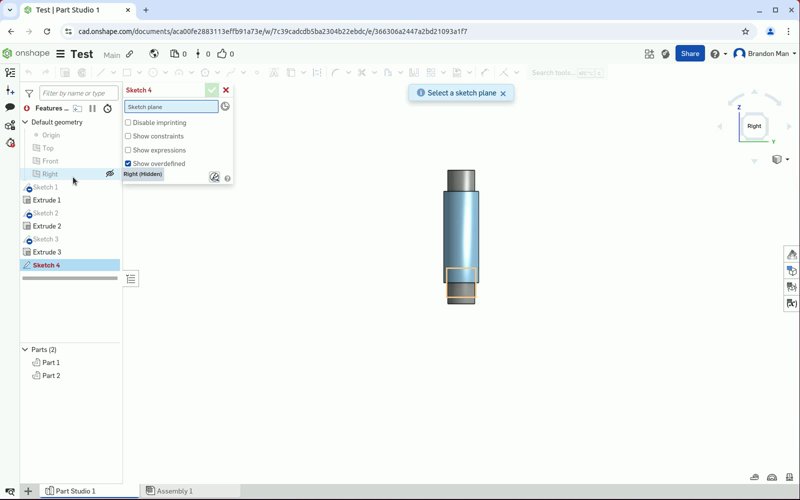
click(73, 176)
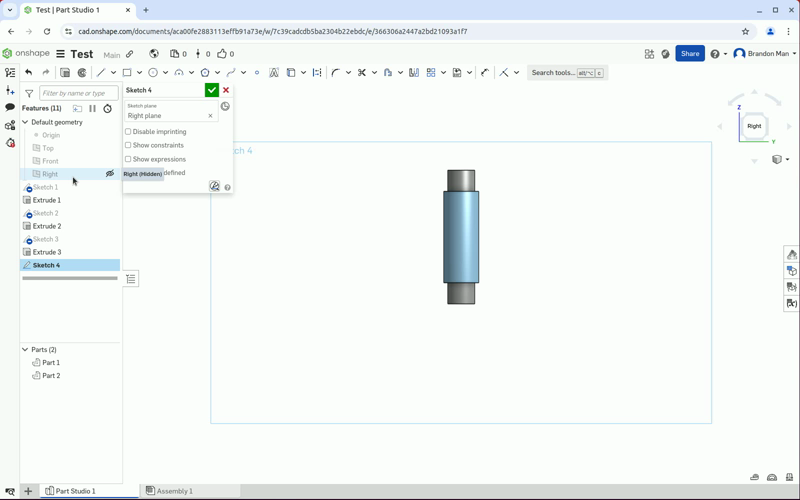
mouse_move(73, 352)
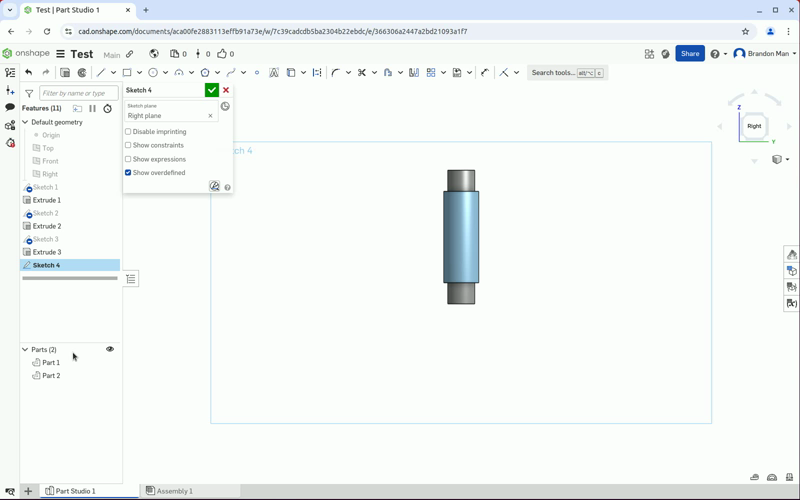
key(y)
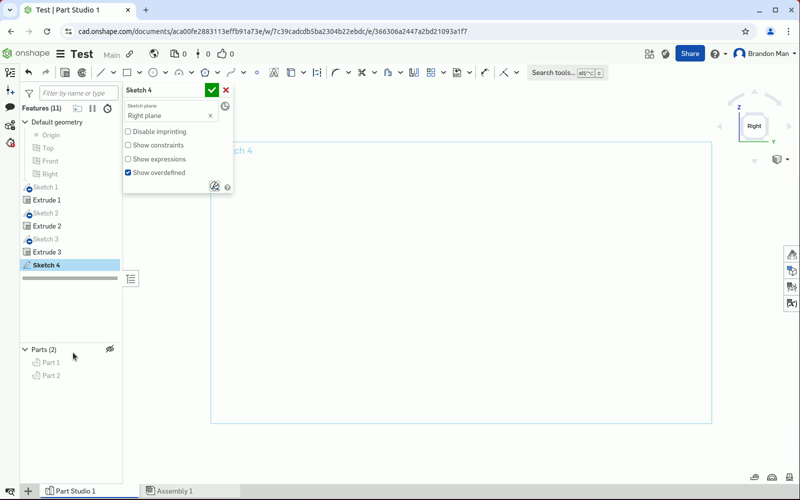
key(l)
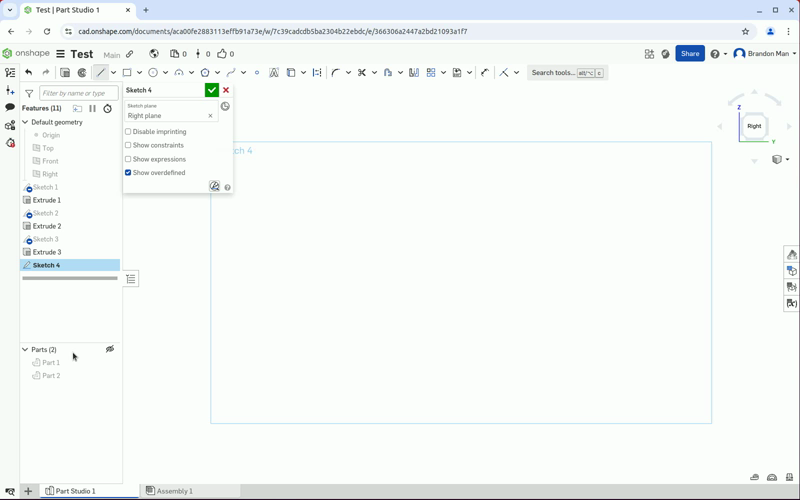
key_down(shift)
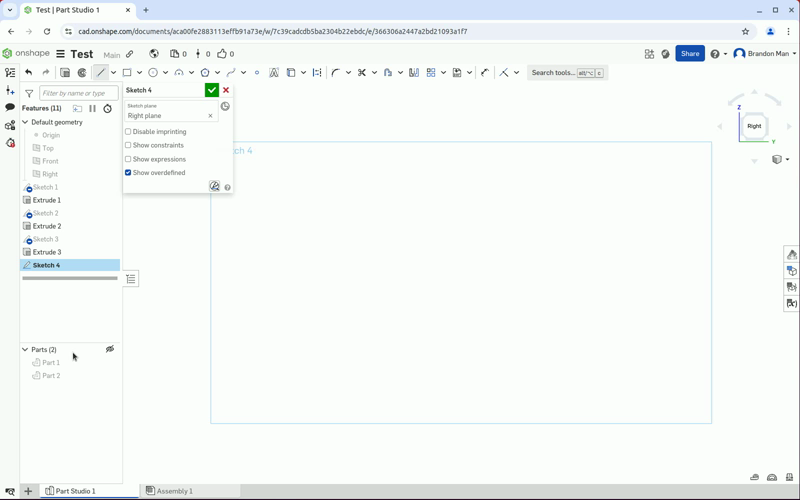
mouse_move(460, 245)
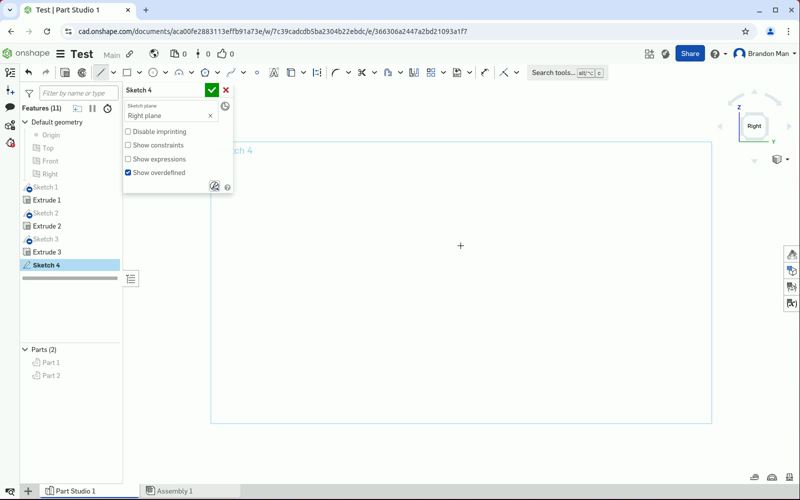
click(460, 245)
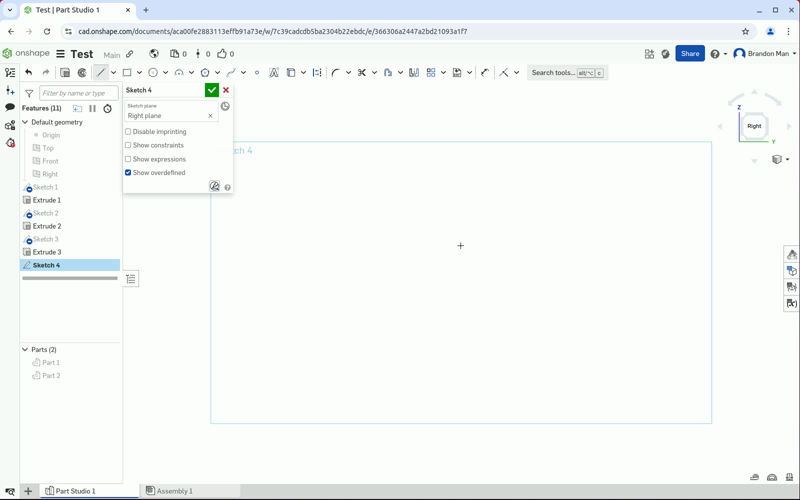
key_up(shift)
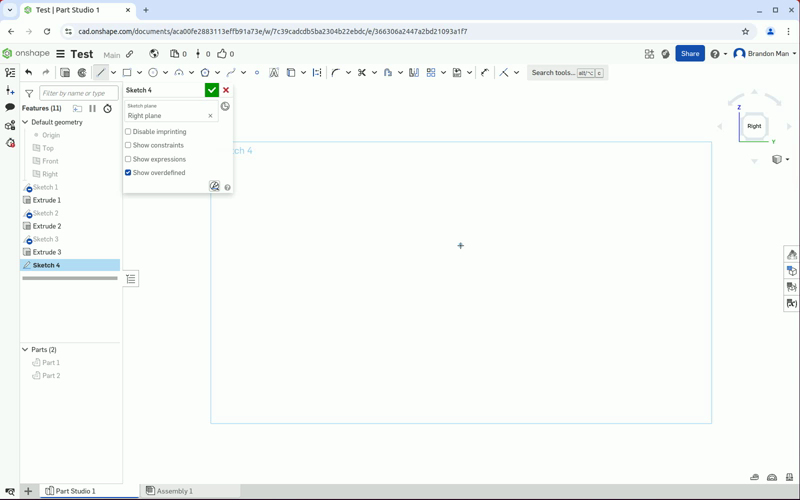
key_down(shift)
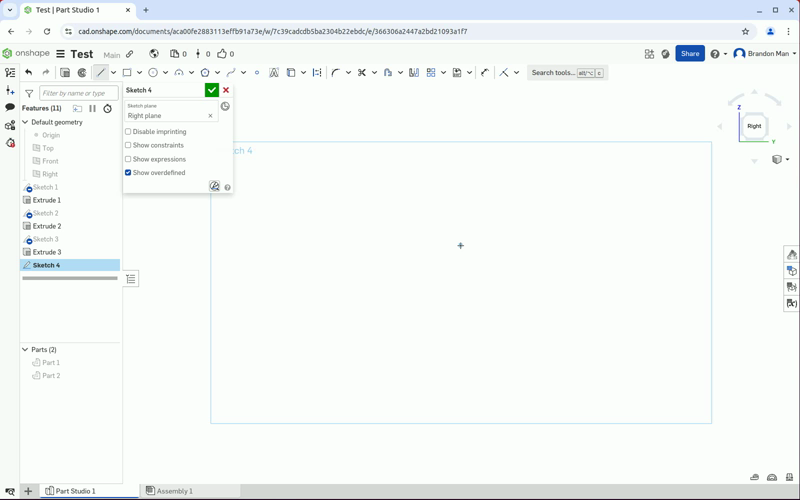
mouse_move(490, 245)
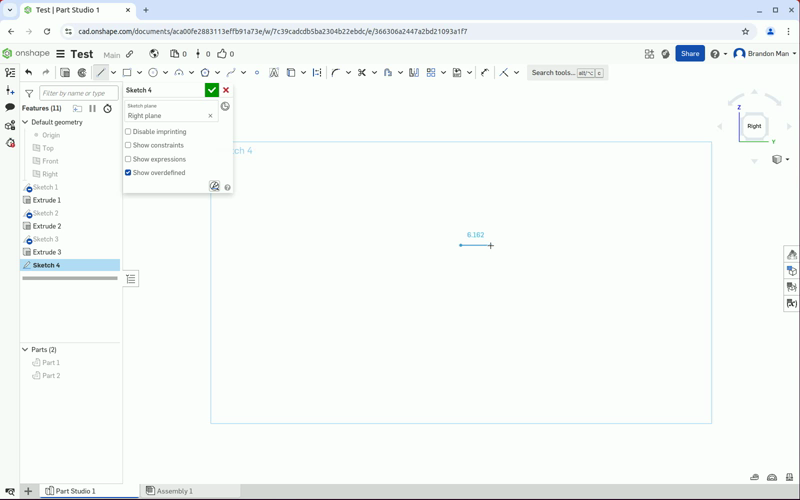
mouse_move(460, 228)
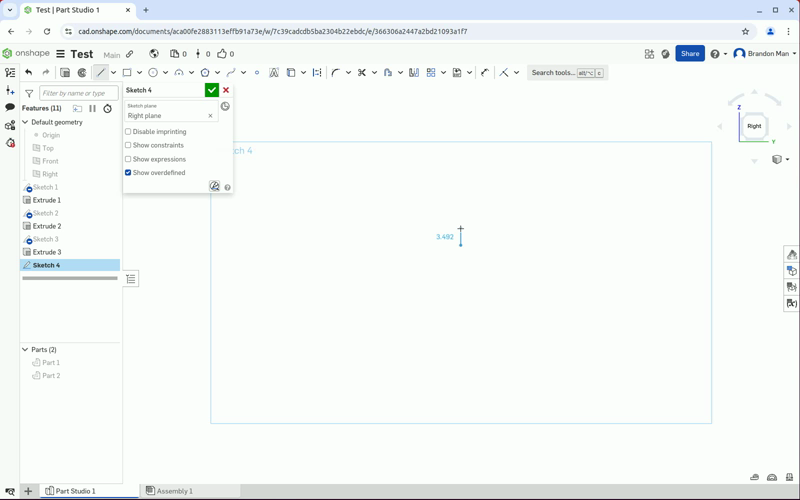
click(460, 228)
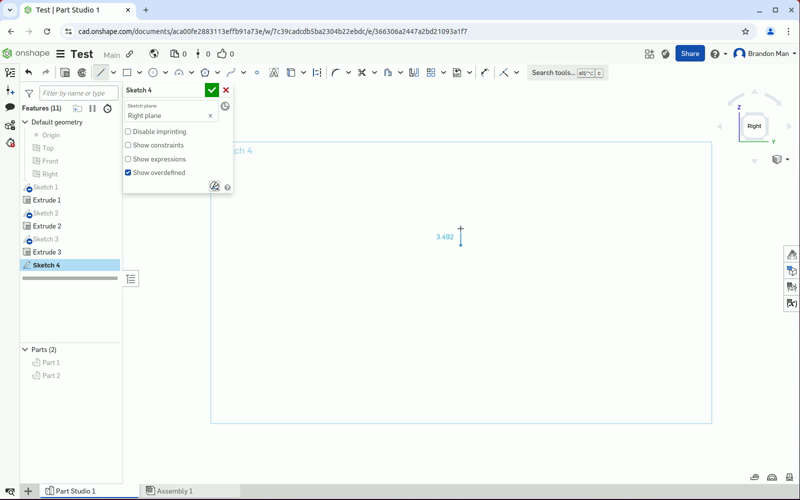
key_up(shift)
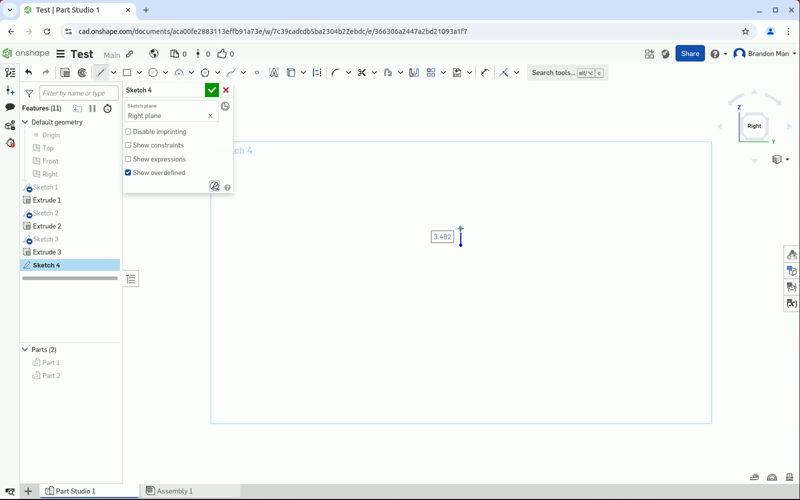
key(esc)
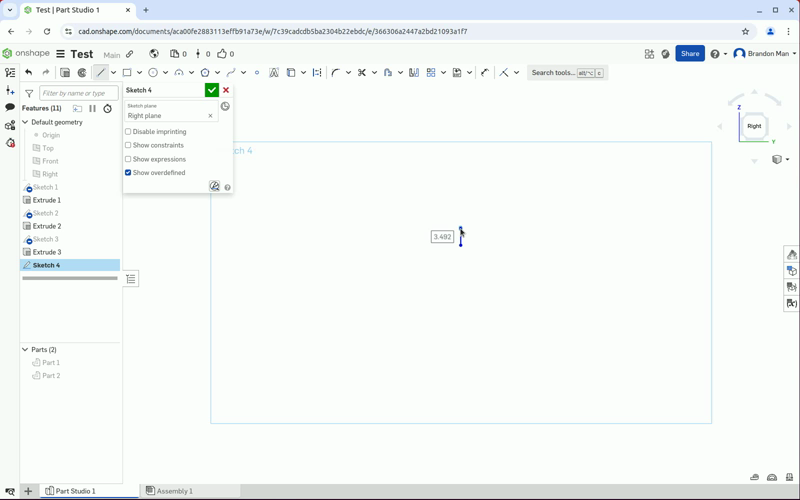
key(a)
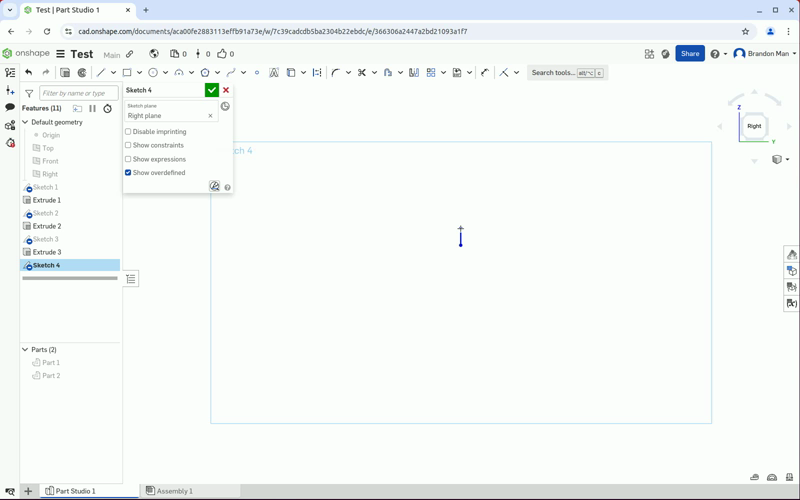
mouse_move(460, 228)
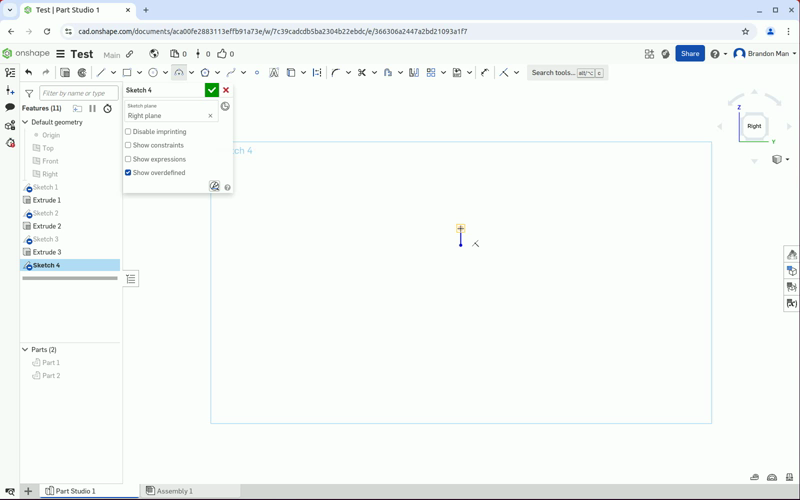
click(460, 228)
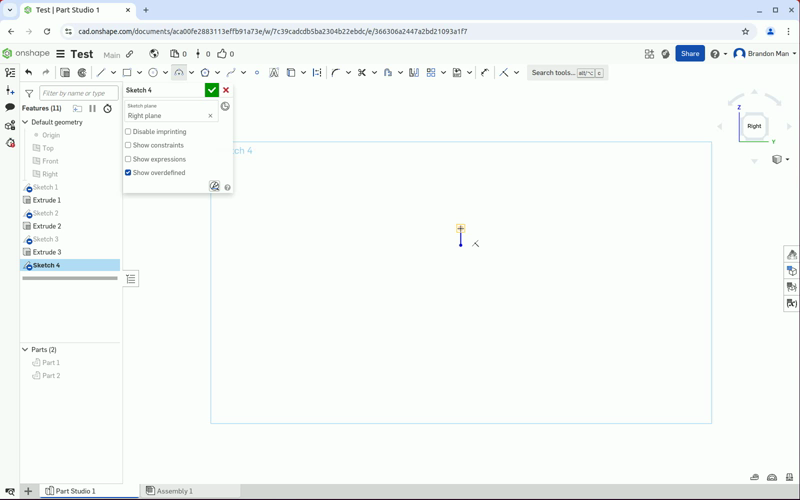
mouse_move(460, 245)
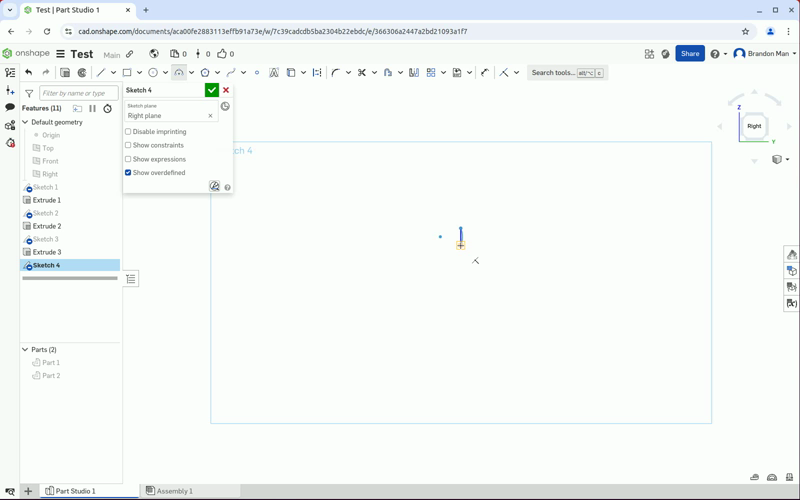
click(460, 245)
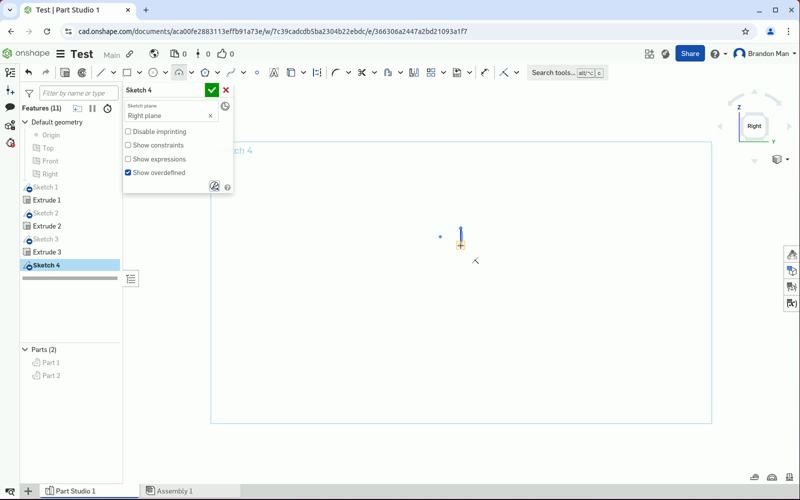
key_down(shift)
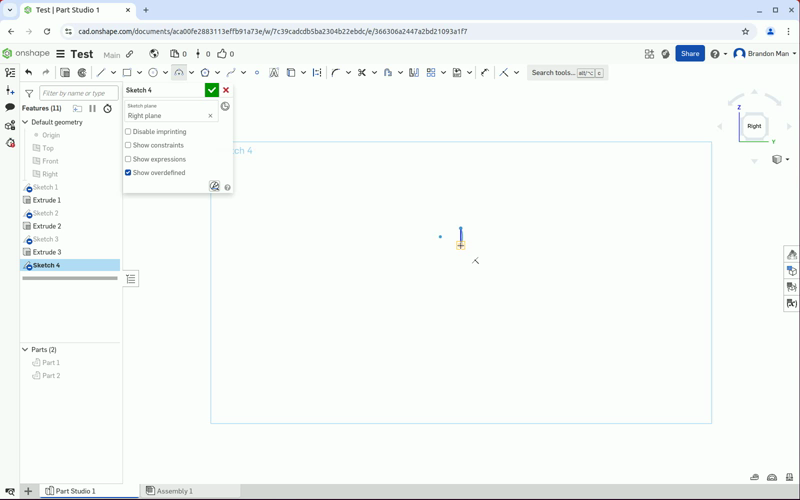
mouse_move(452, 236)
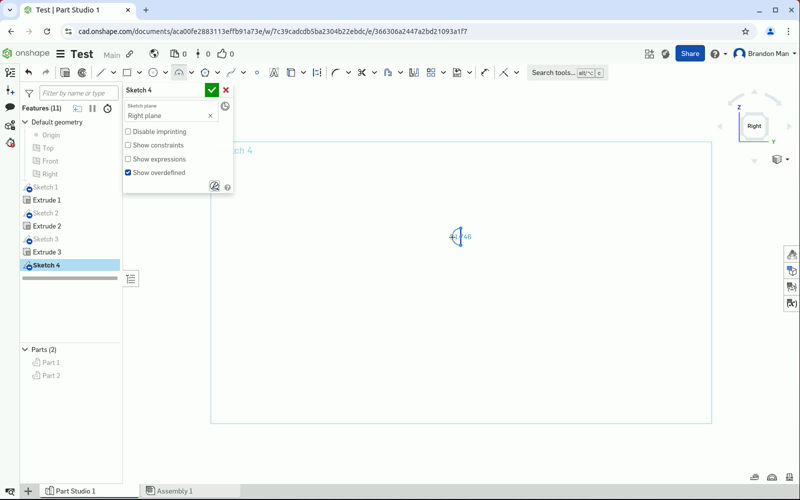
click(452, 236)
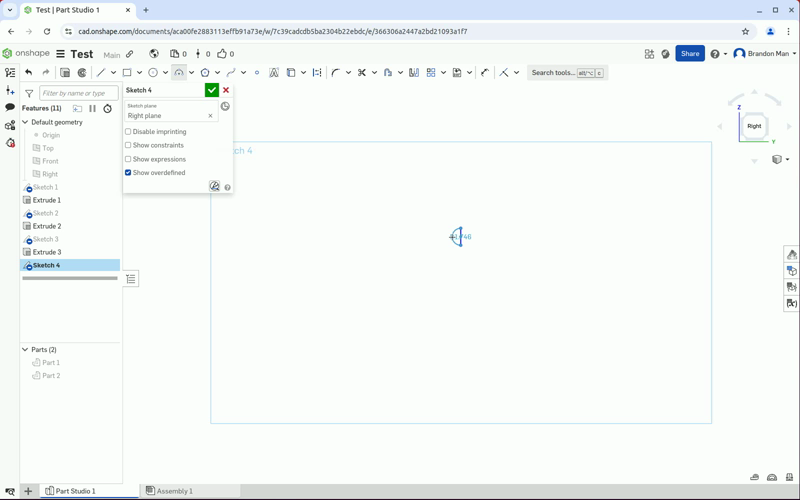
key_up(shift)
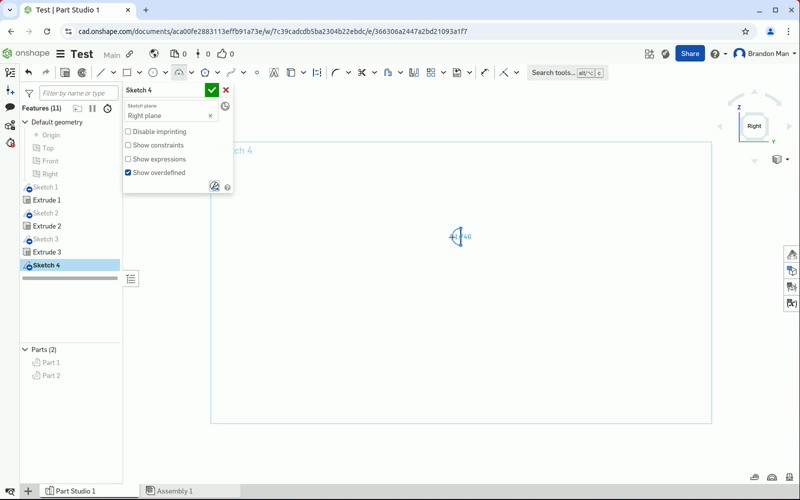
key(esc)
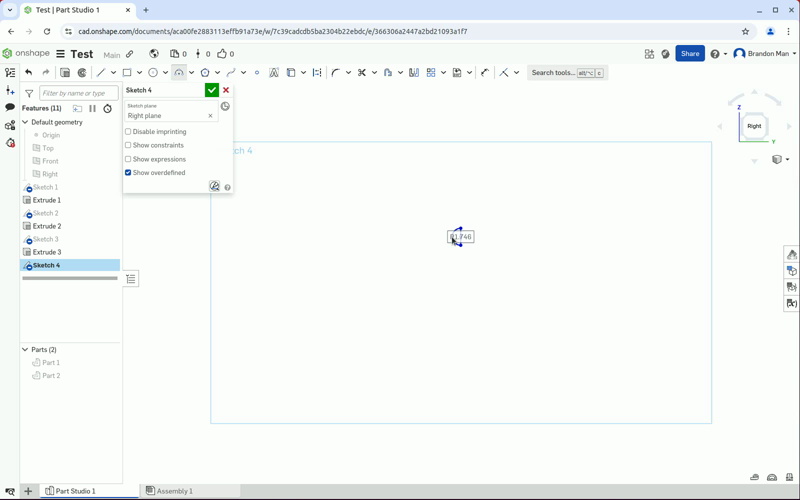
mouse_move(457, 236)
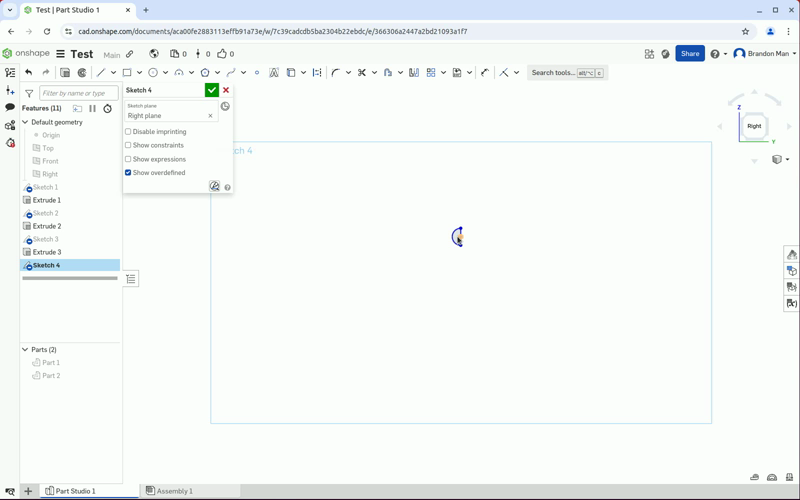
scroll(6)
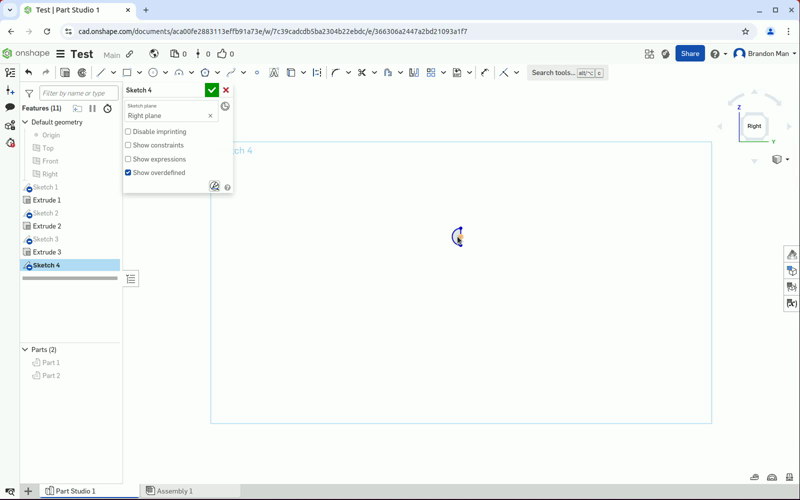
scroll(6)
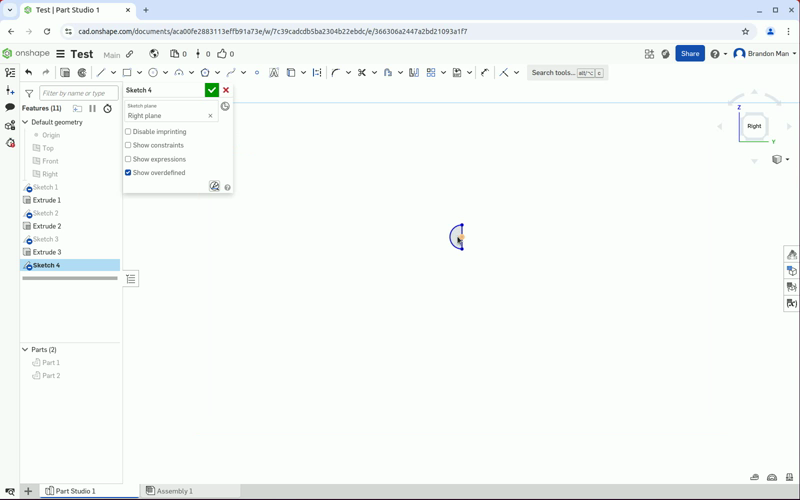
scroll(6)
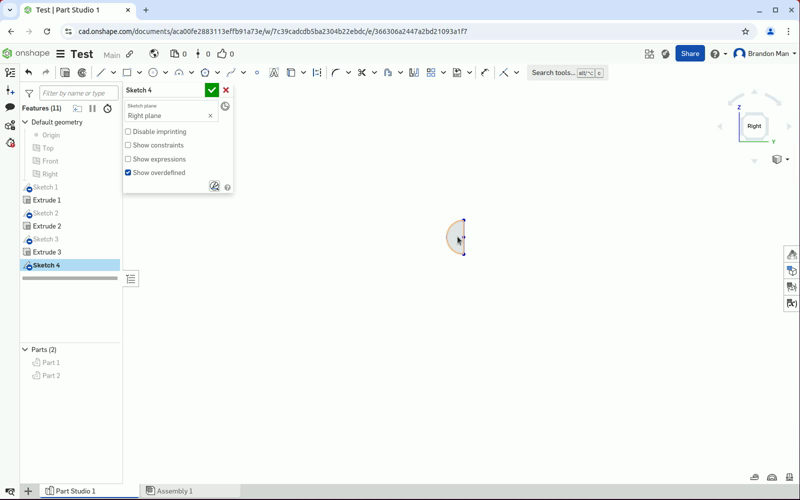
scroll(6)
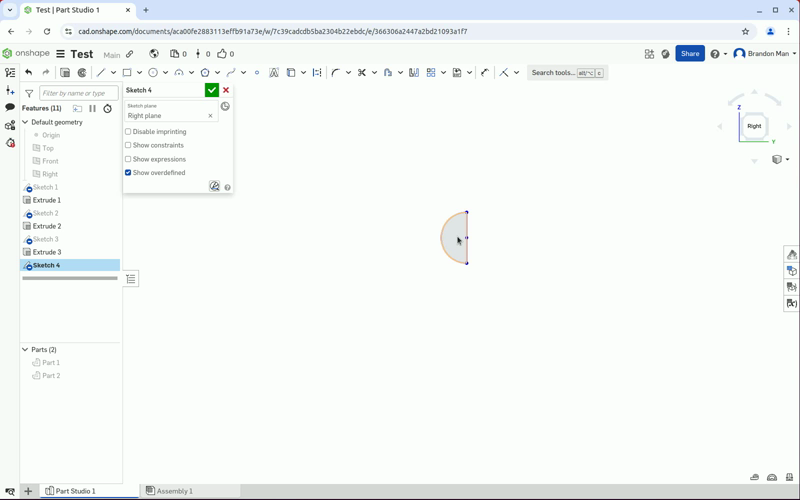
scroll(6)
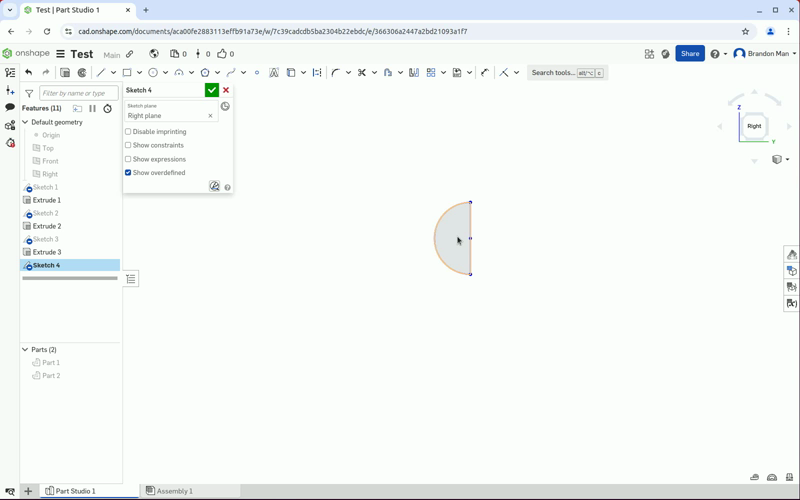
scroll(6)
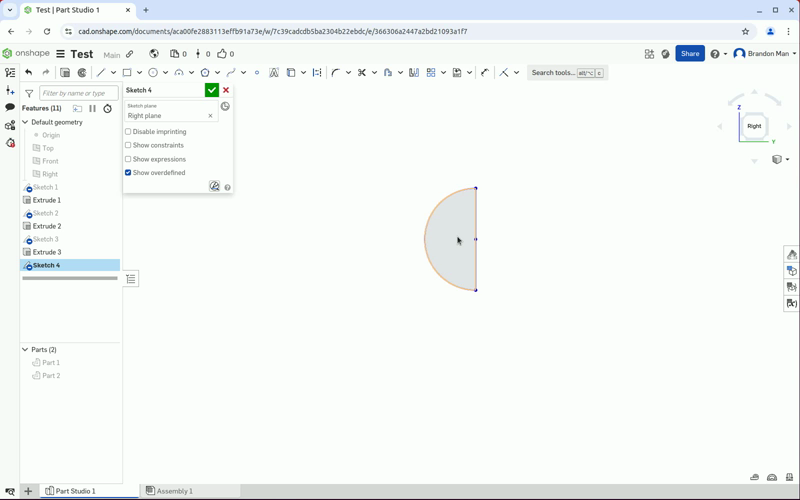
scroll(6)
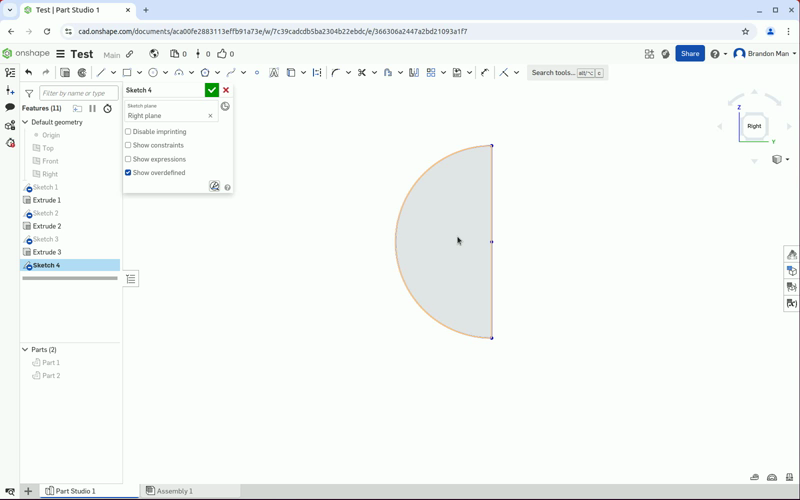
click(457, 236)
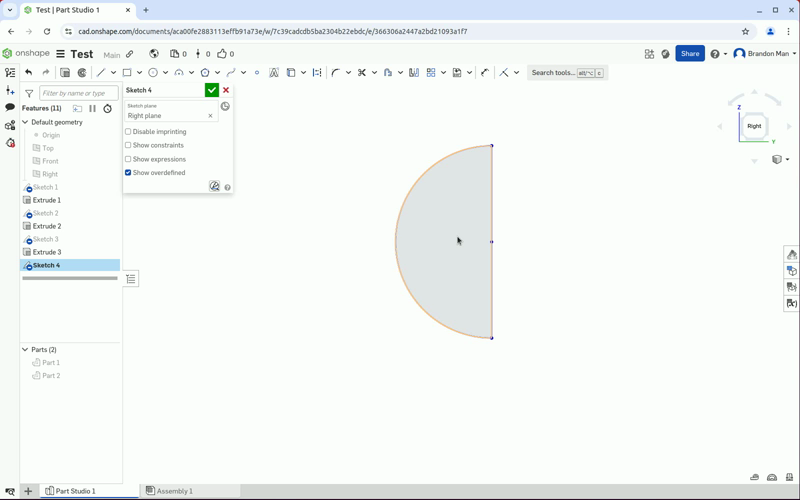
scroll(-6)
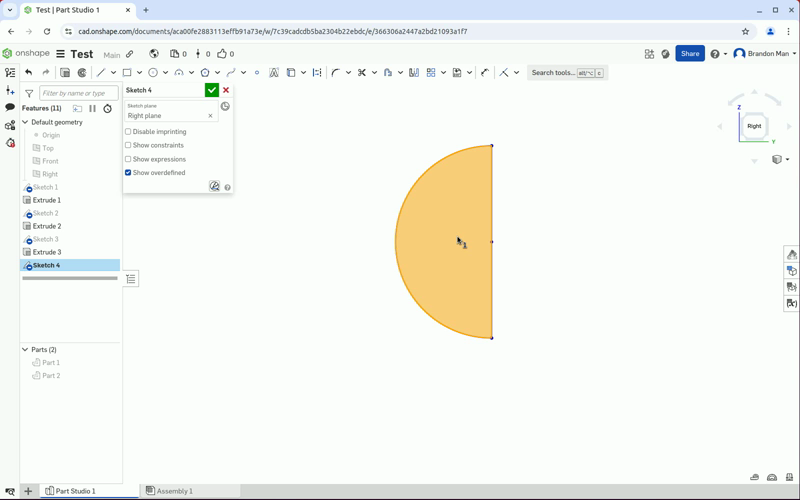
scroll(-6)
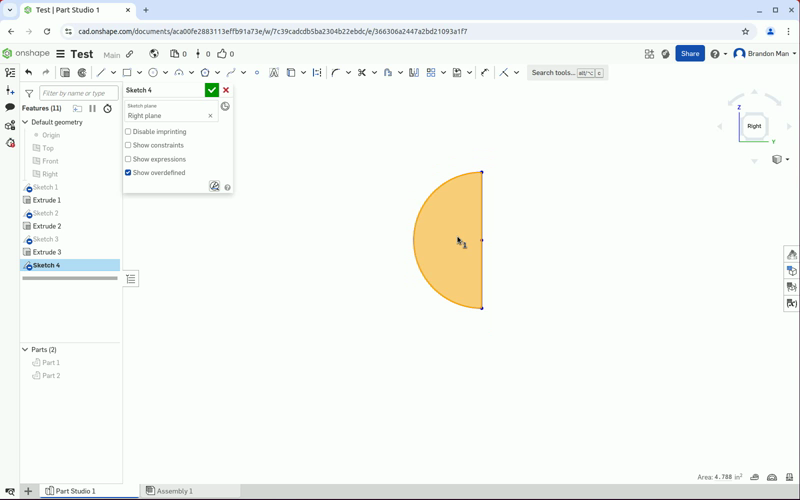
scroll(-6)
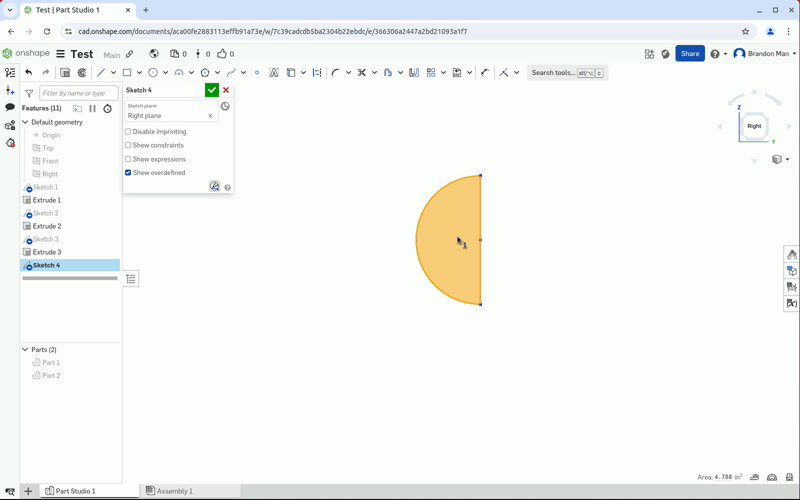
scroll(-6)
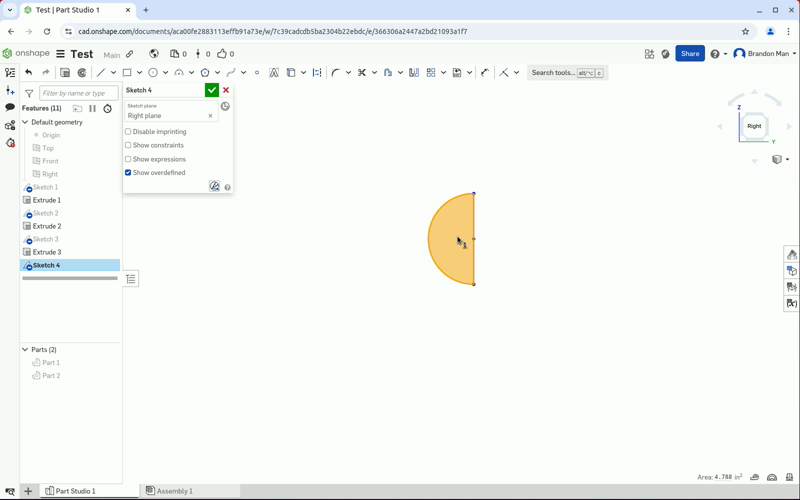
scroll(-6)
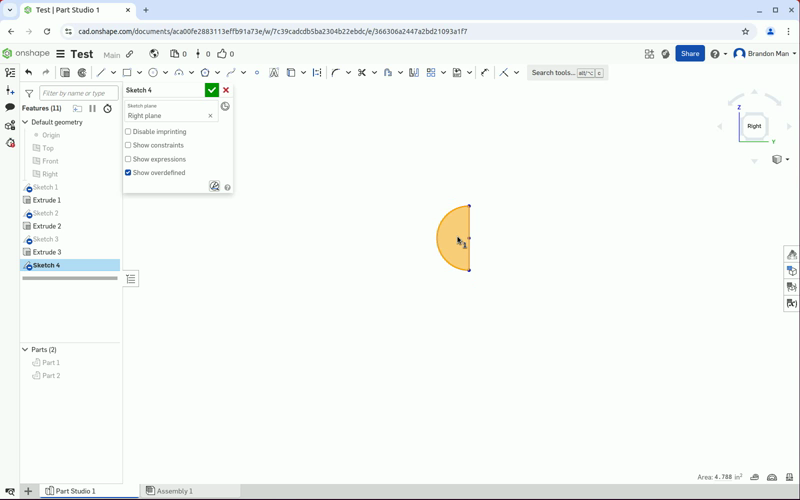
scroll(-6)
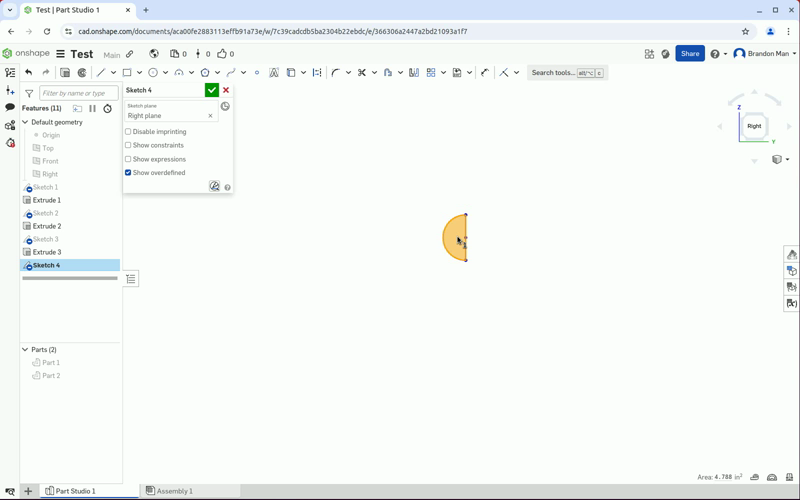
scroll(-6)
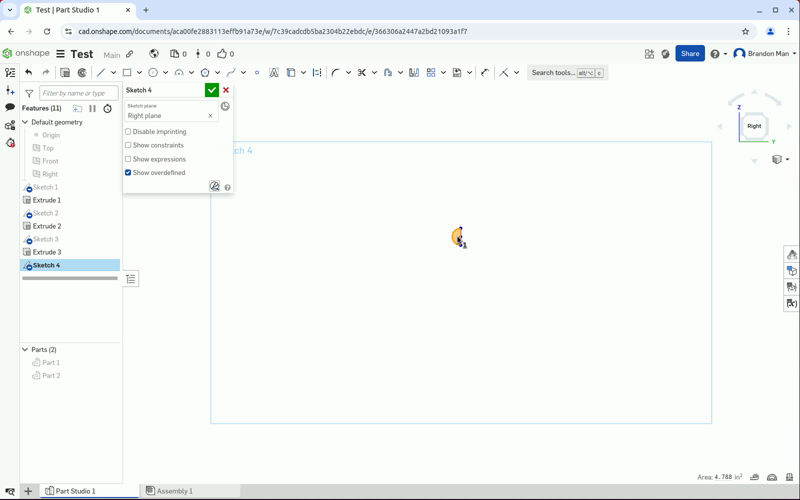
mouse_move(73, 352)
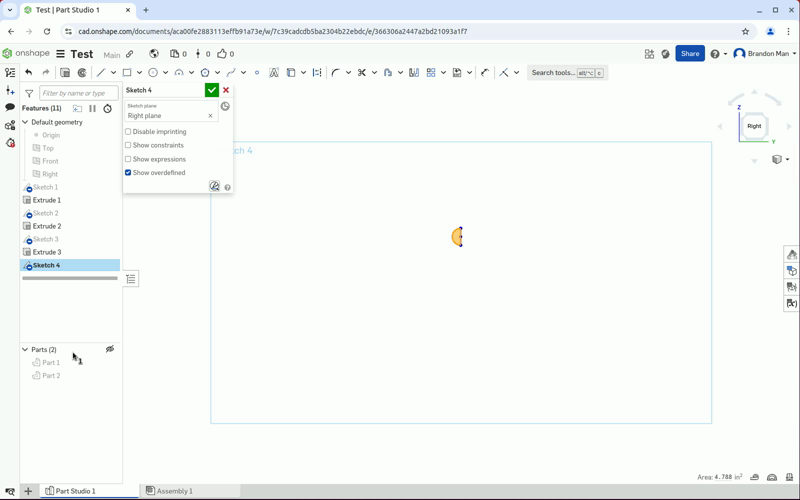
key(shift+y)
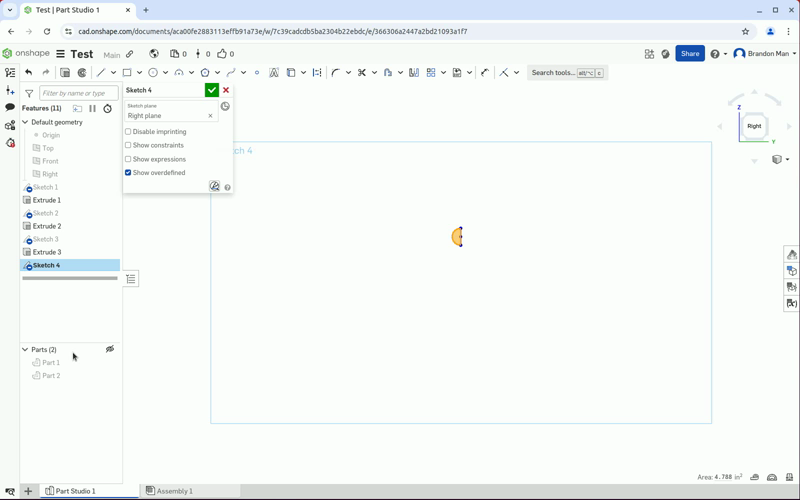
key(shift+e)
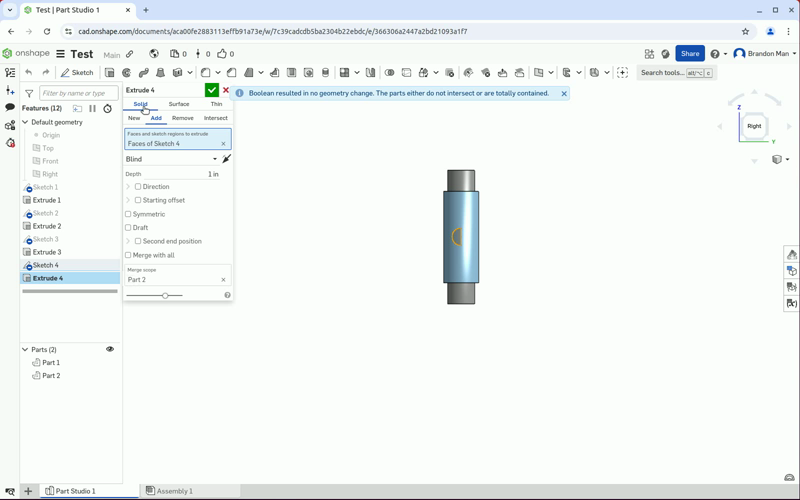
mouse_move(143, 106)
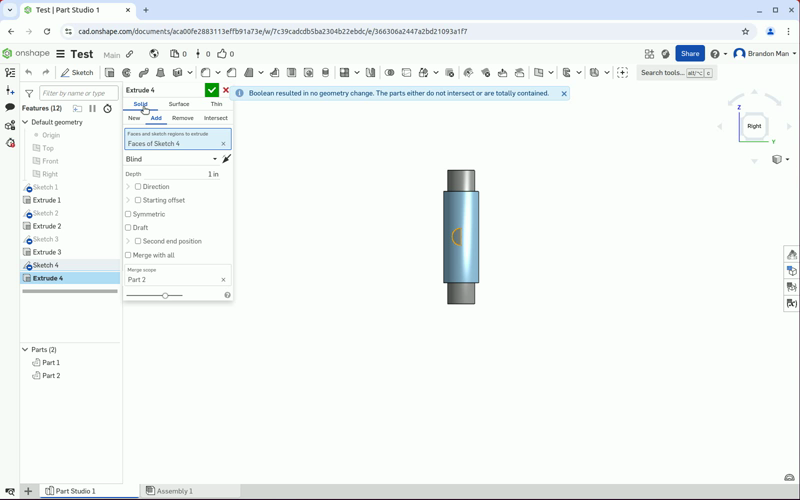
click(143, 106)
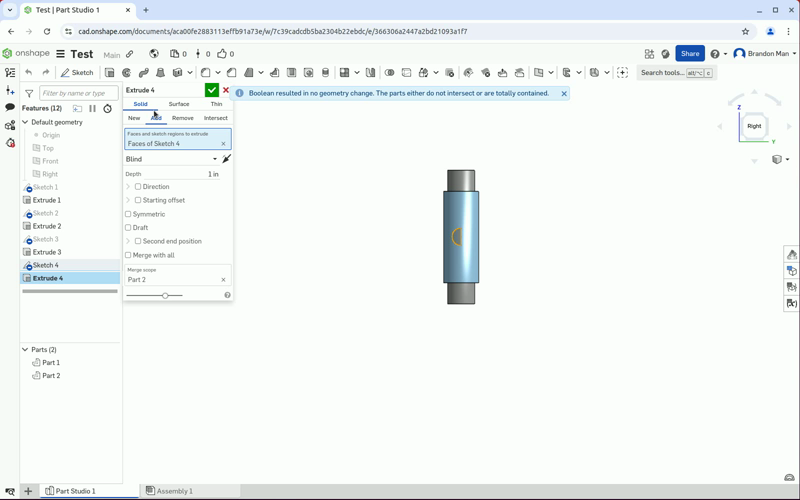
mouse_move(186, 120)
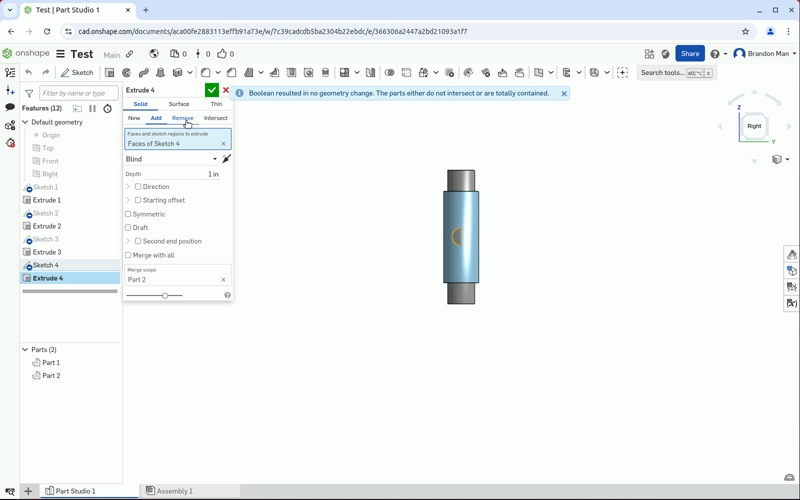
click(186, 120)
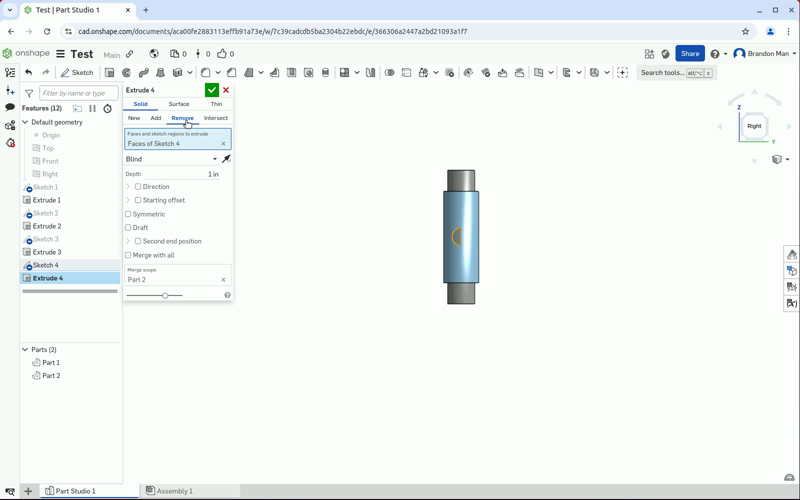
key(tab, 4)
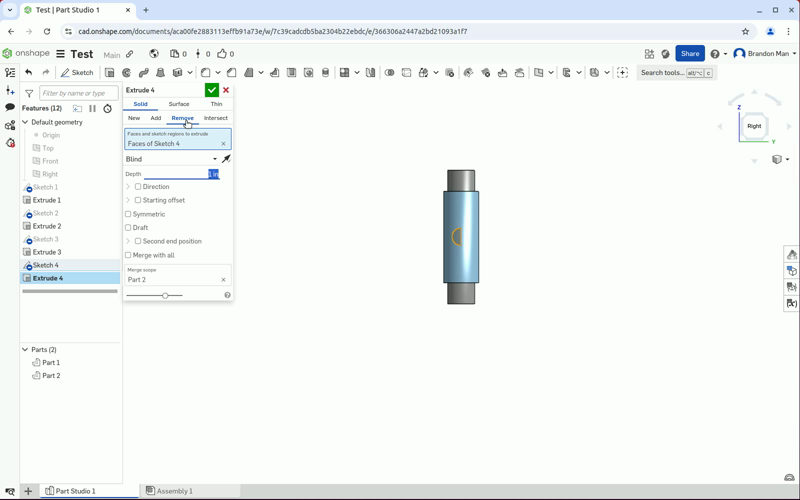
text(-21.423)
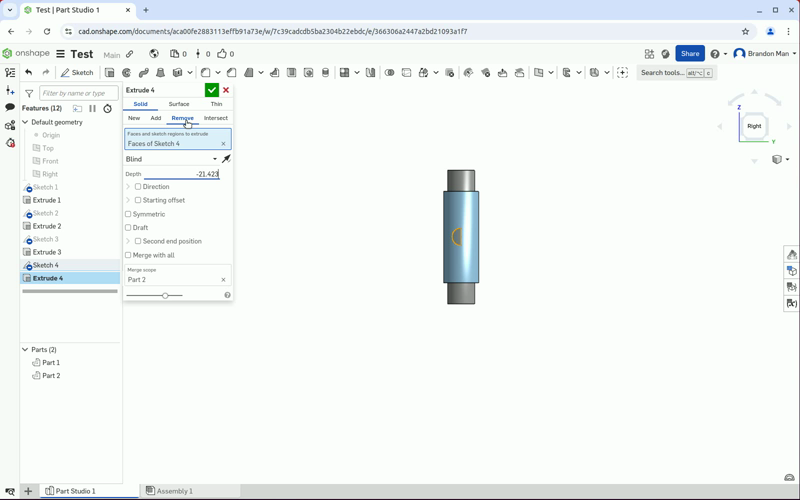
key(tab, 6)
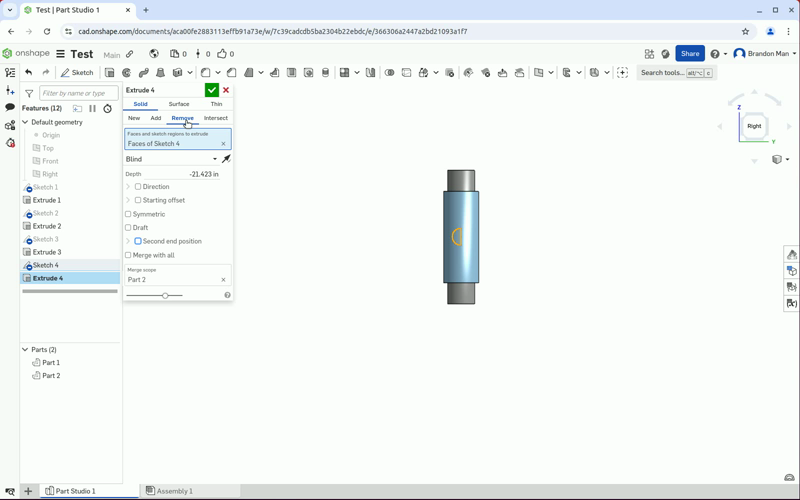
key(space)
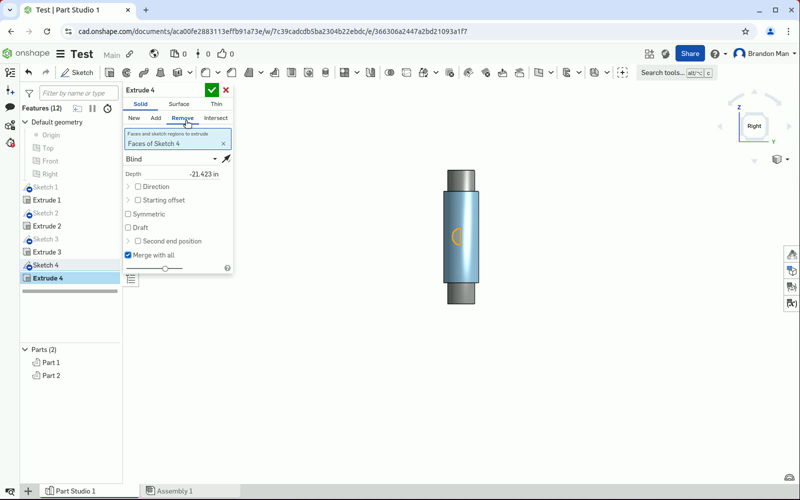
key(enter)
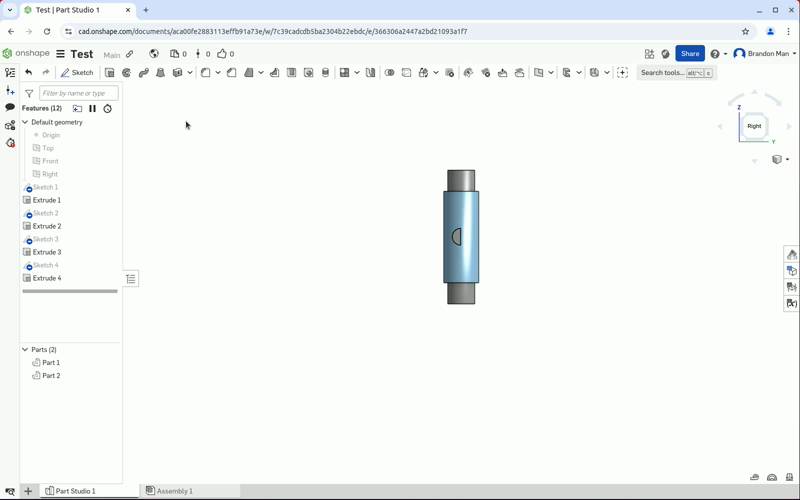
key(shift+h)
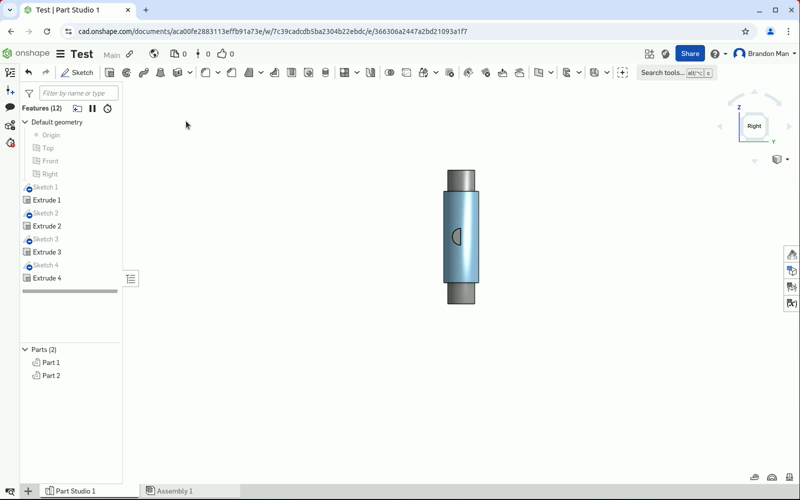
key(shift+h)
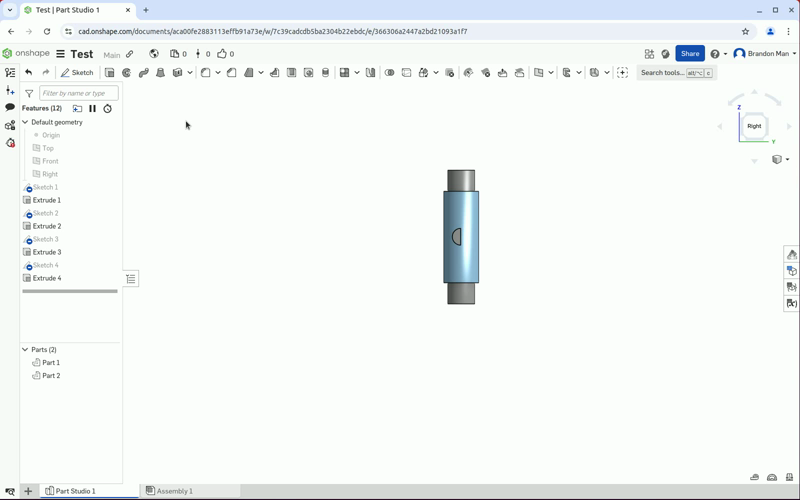
mouse_move(73, 189)
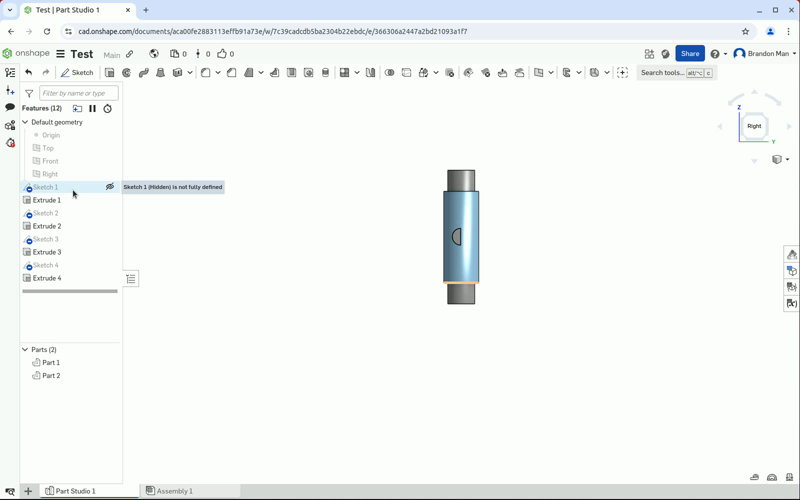
click(73, 189)
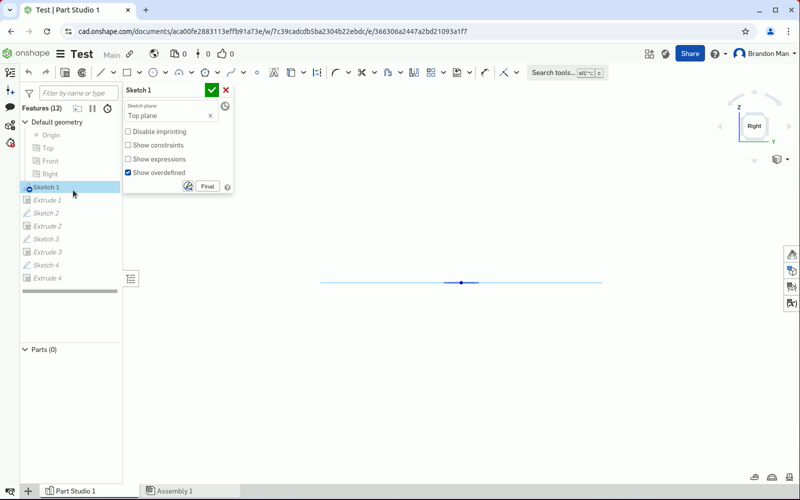
mouse_move(229, 92)
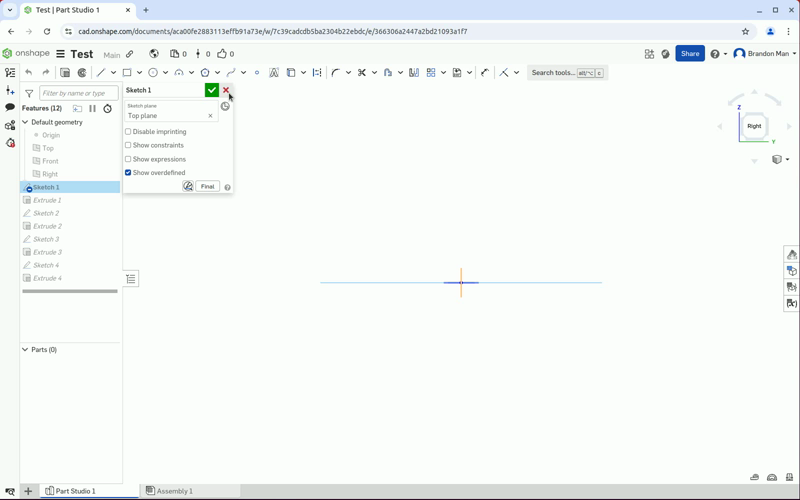
click(229, 92)
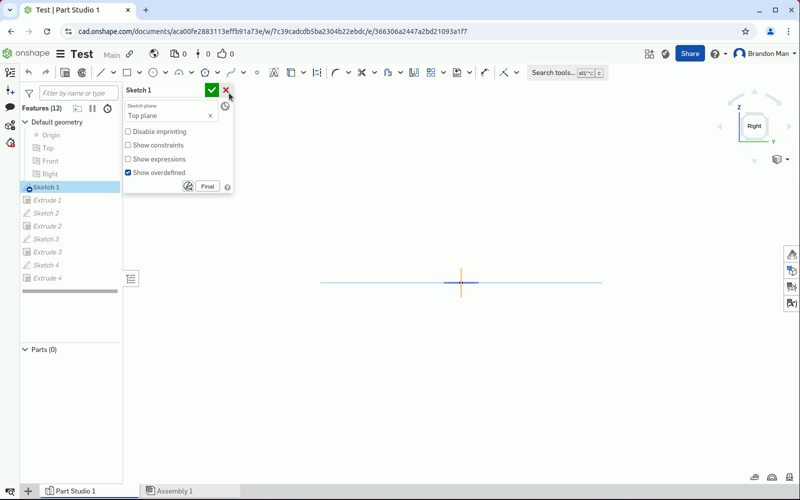
key(shift+s)
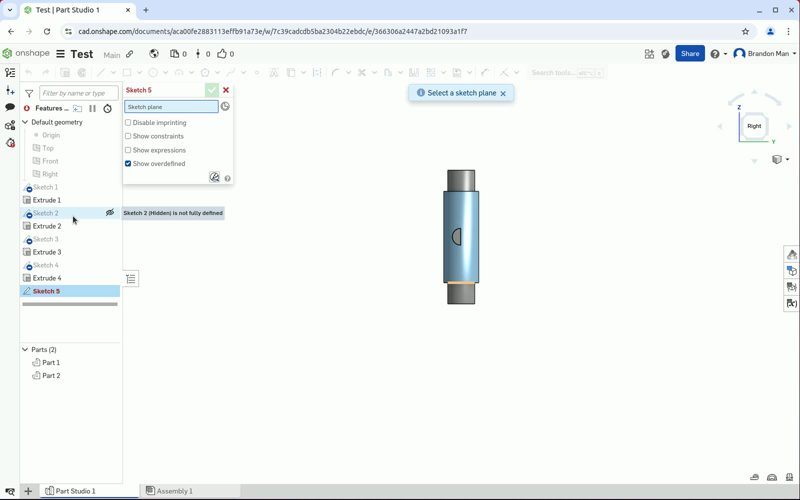
scroll(3)
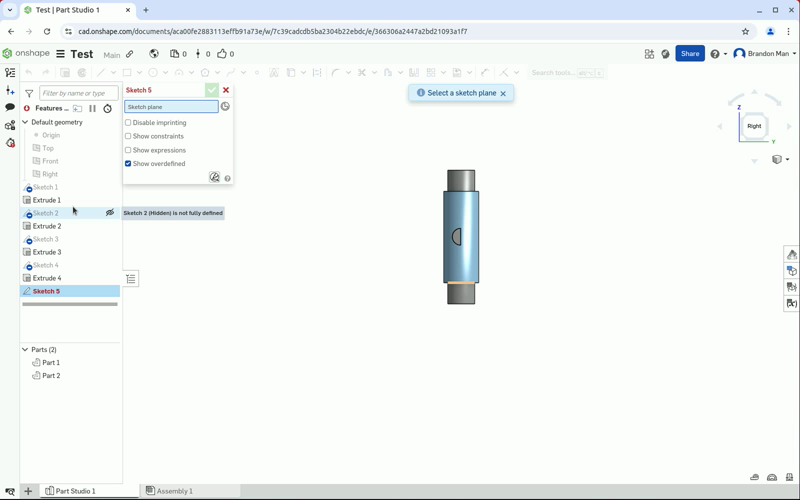
mouse_move(73, 176)
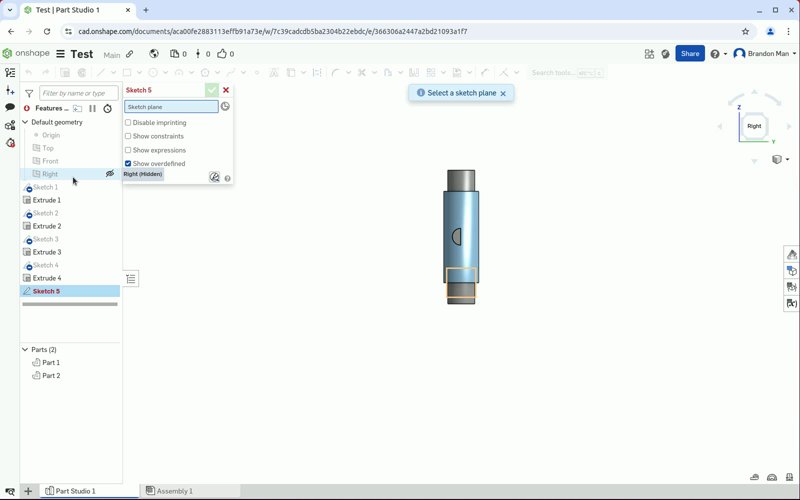
click(73, 176)
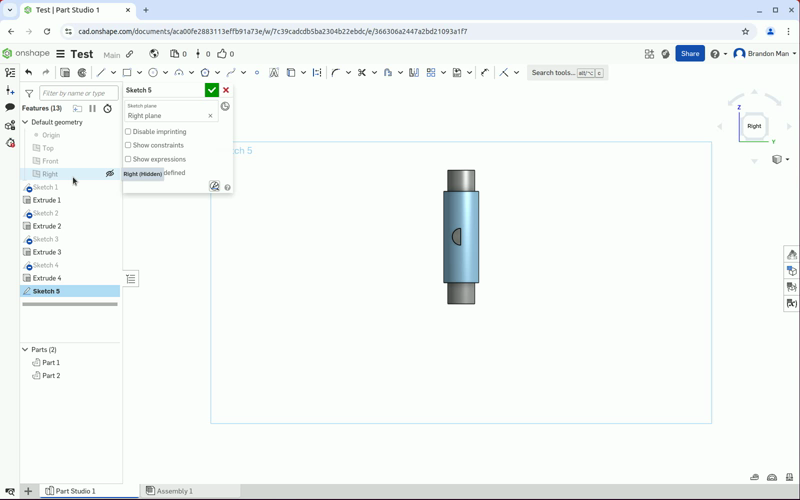
mouse_move(73, 352)
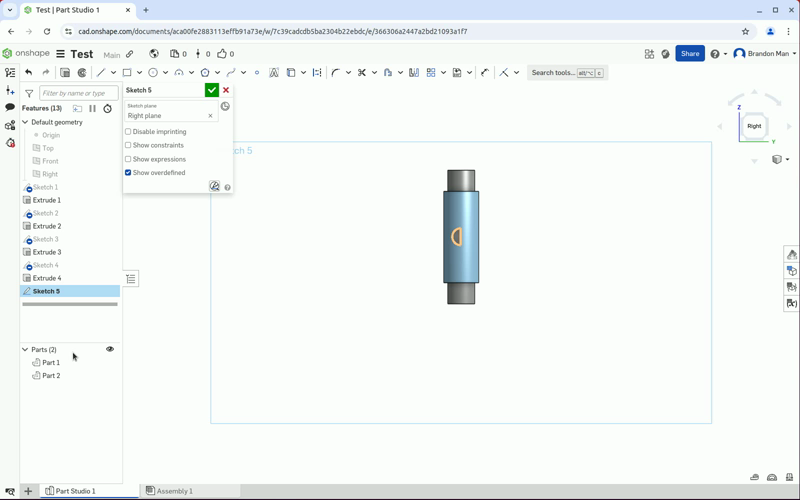
key(y)
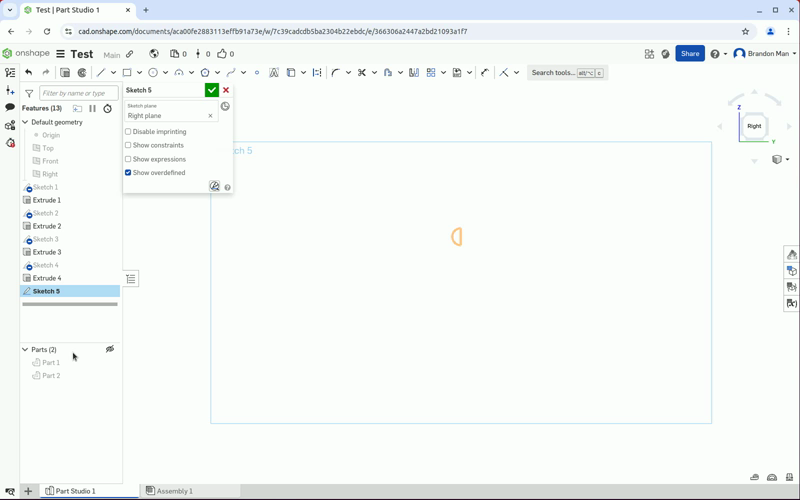
key(a)
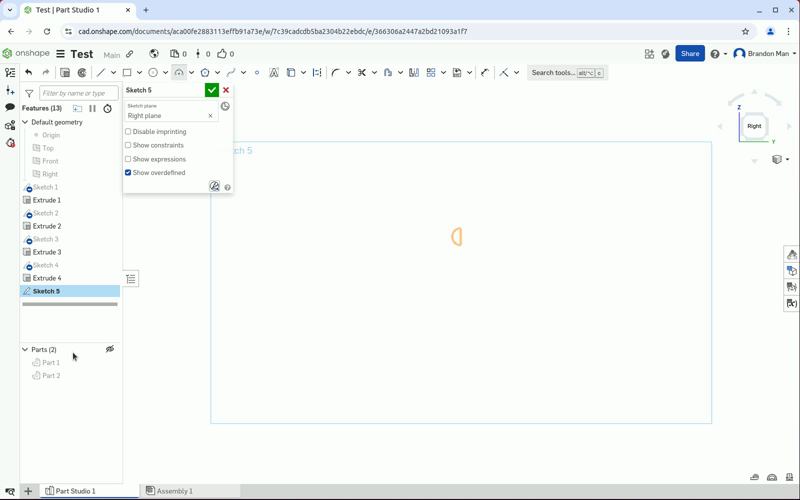
key_down(shift)
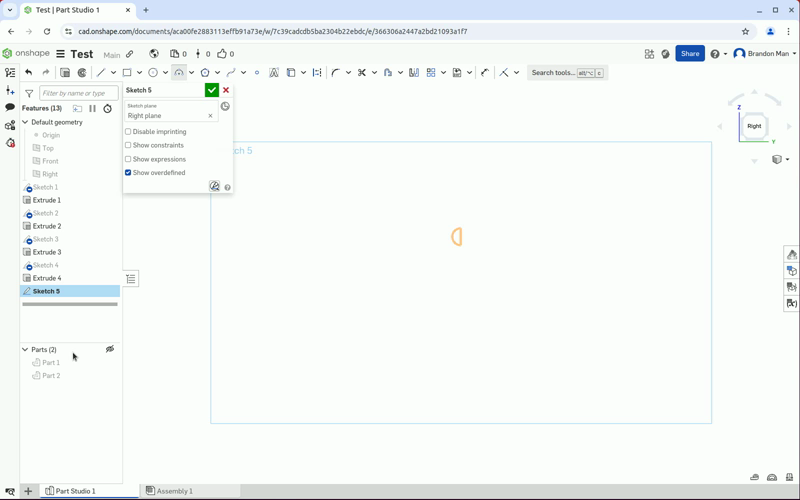
mouse_move(460, 245)
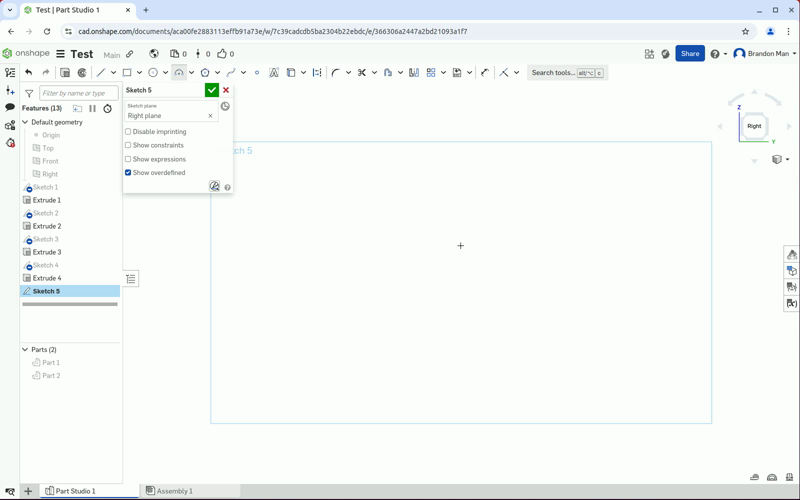
click(460, 245)
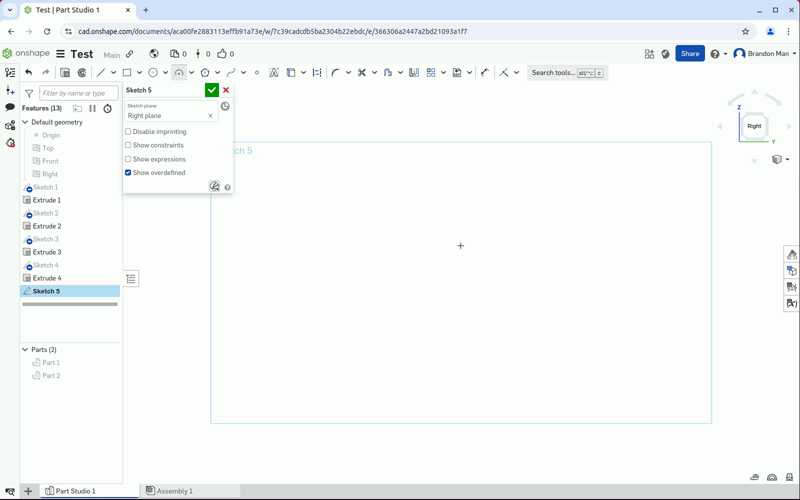
key_up(shift)
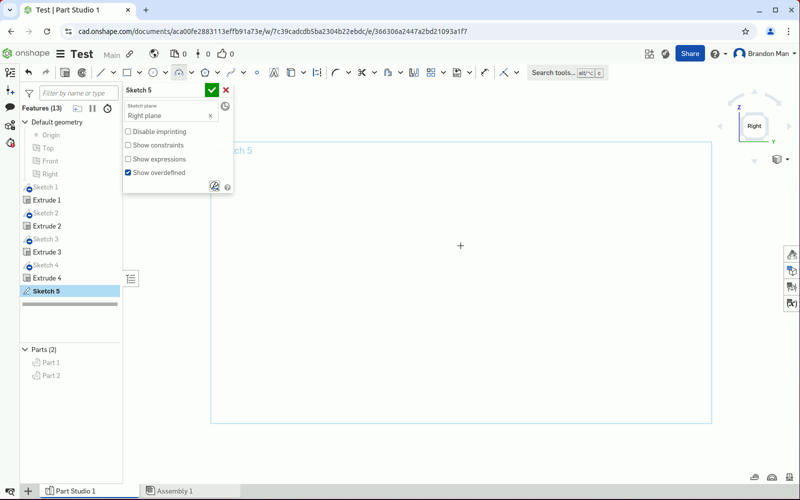
key_down(shift)
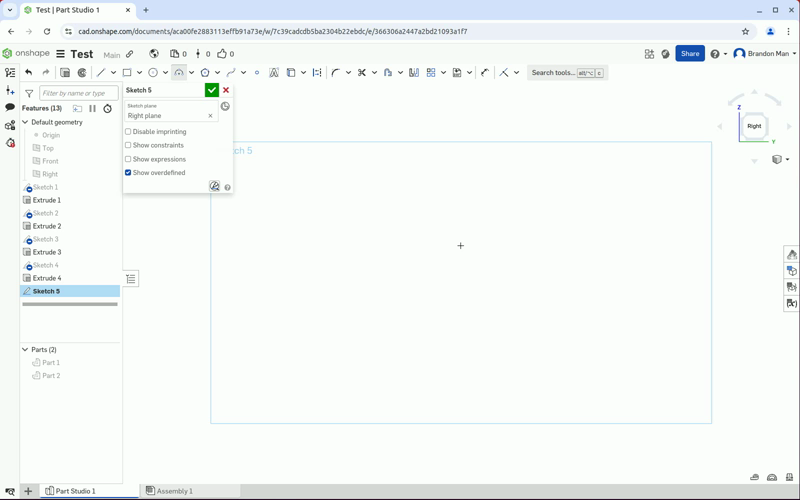
mouse_move(460, 228)
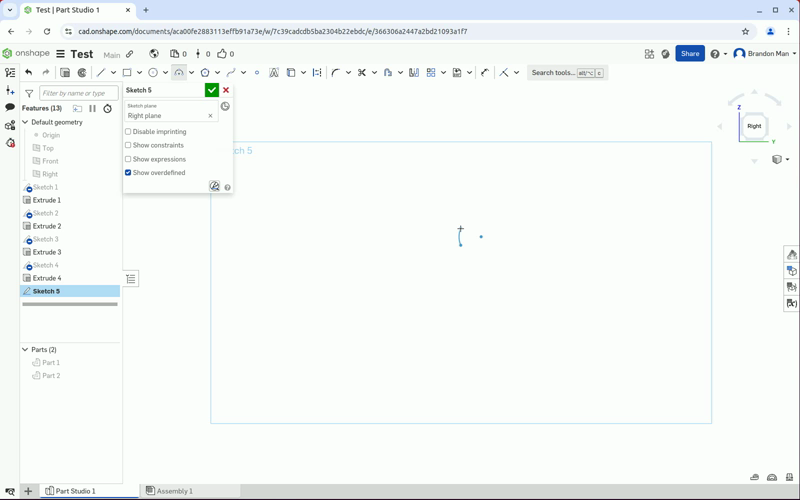
click(460, 228)
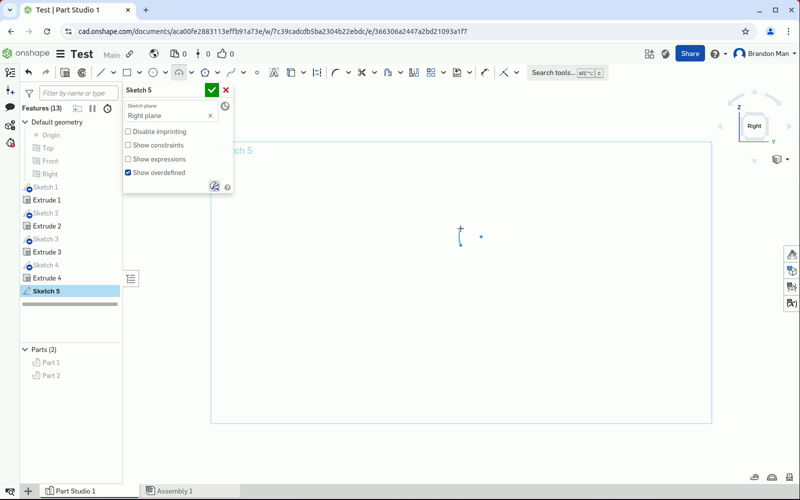
mouse_move(469, 236)
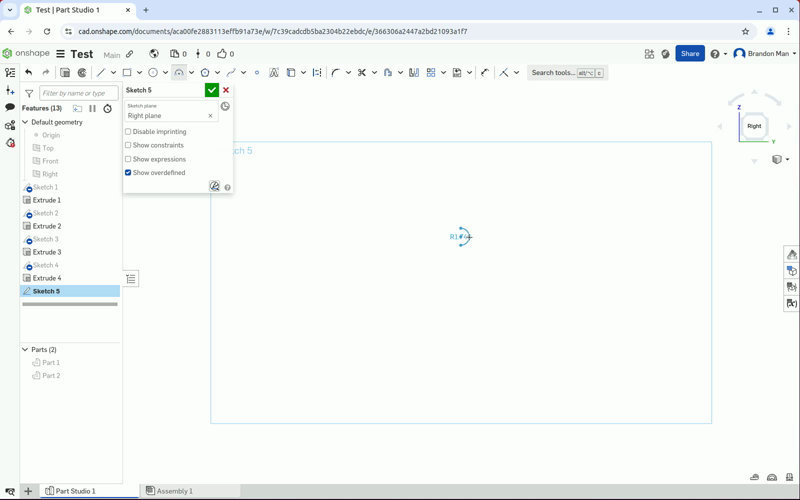
click(469, 236)
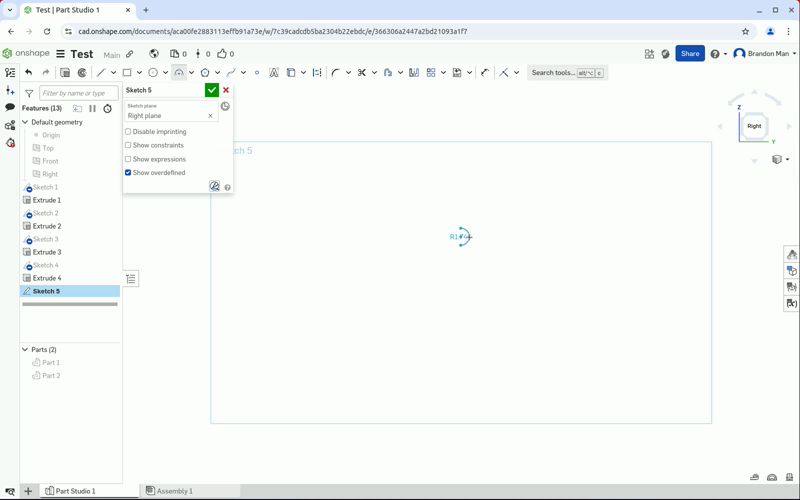
key_up(shift)
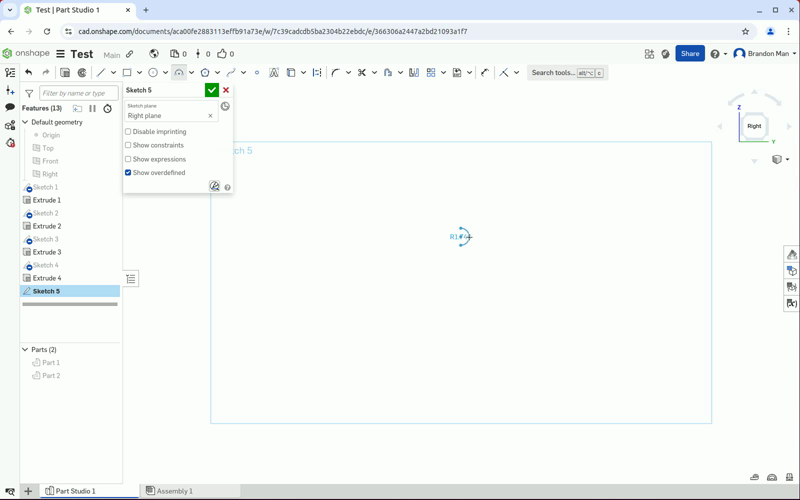
key(esc)
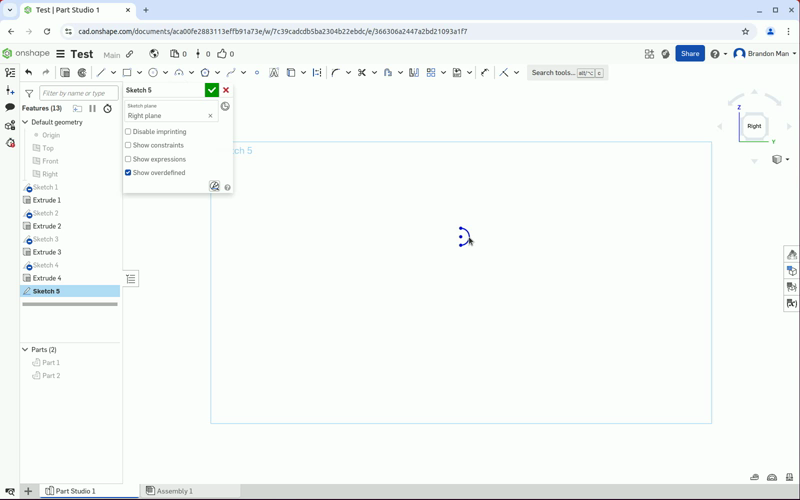
key(l)
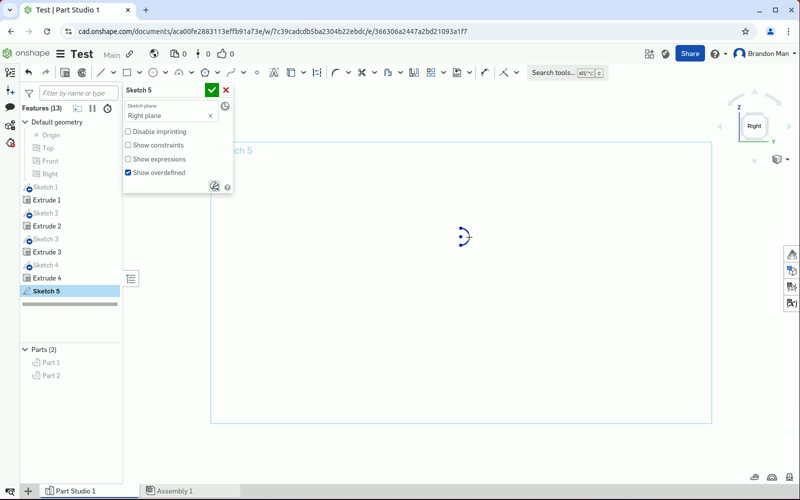
mouse_move(460, 228)
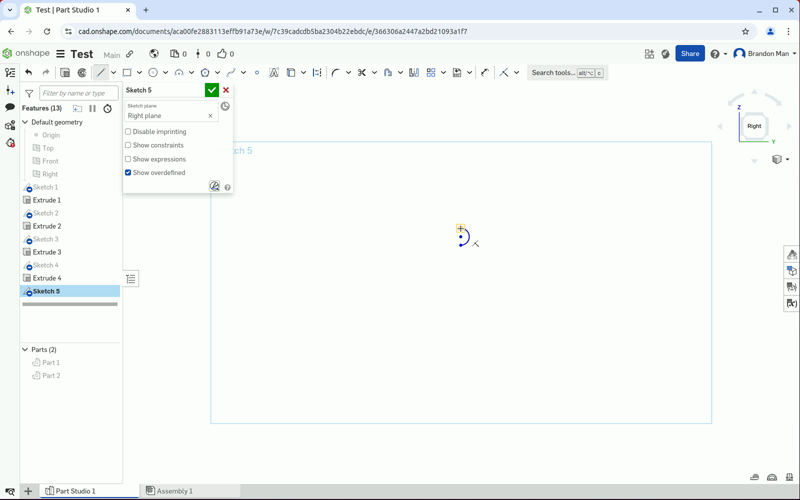
click(460, 228)
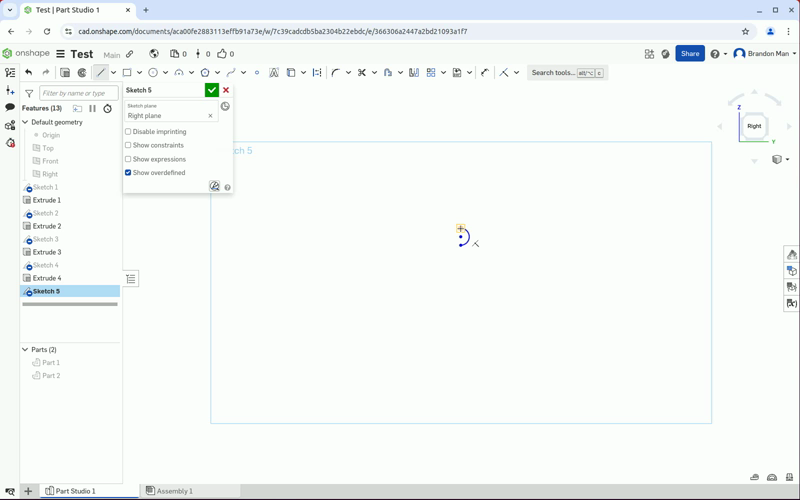
mouse_move(490, 228)
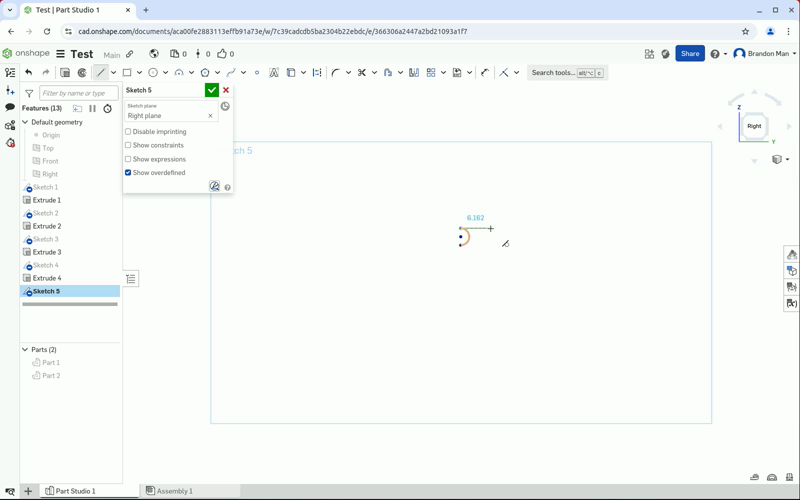
key_down(shift)
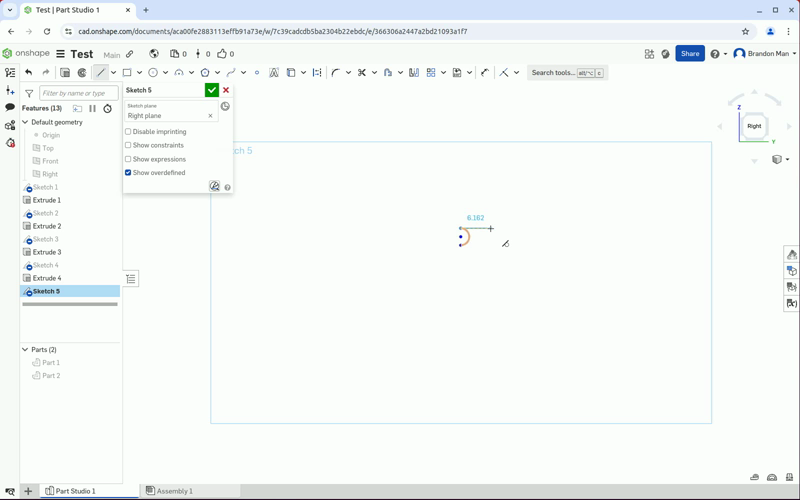
mouse_move(460, 245)
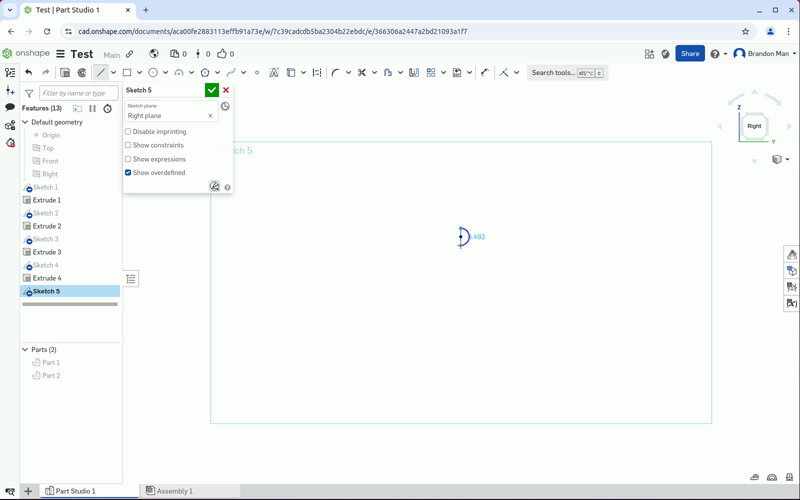
key_up(shift)
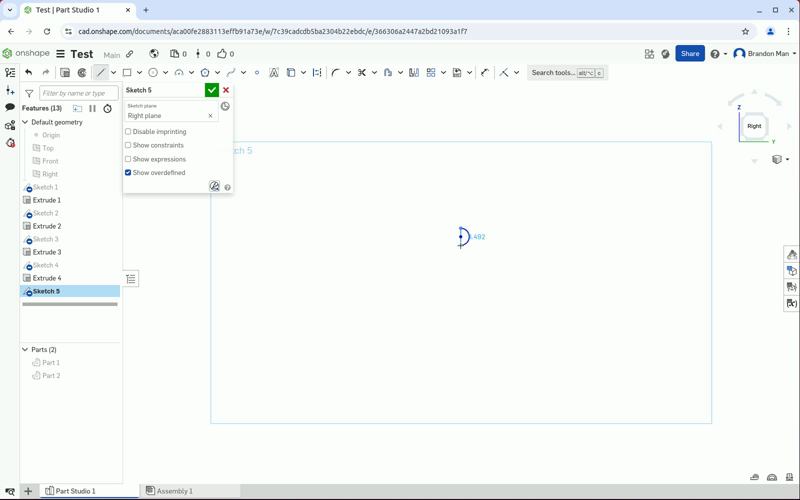
click(460, 245)
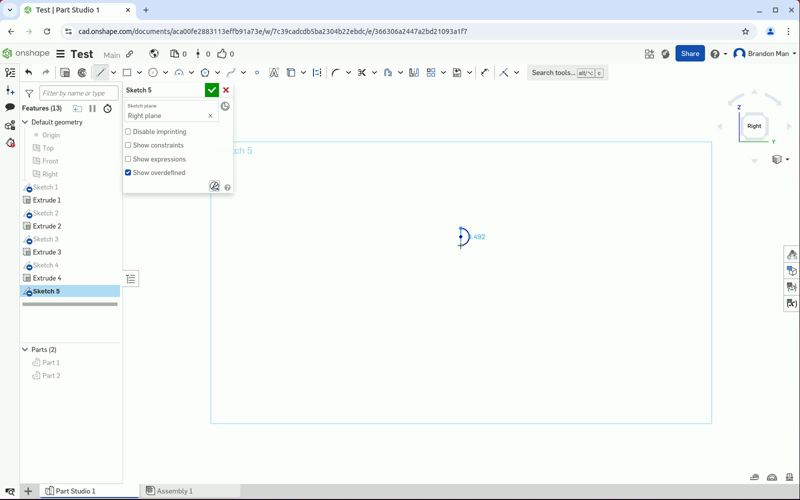
key(esc)
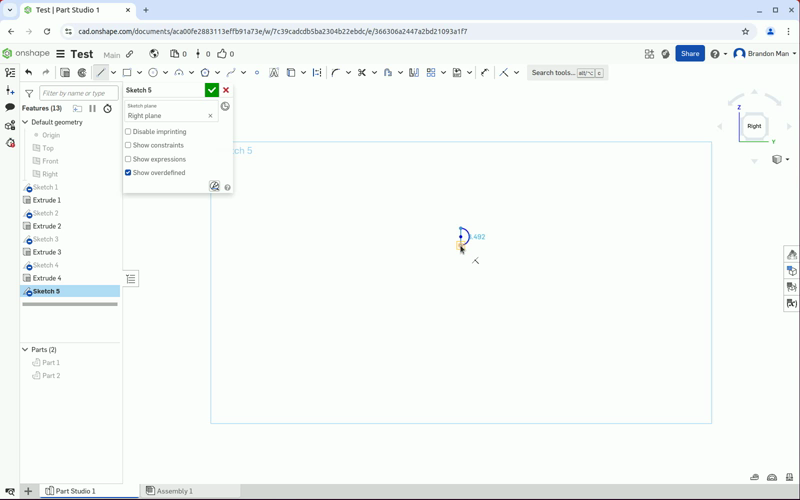
mouse_move(469, 238)
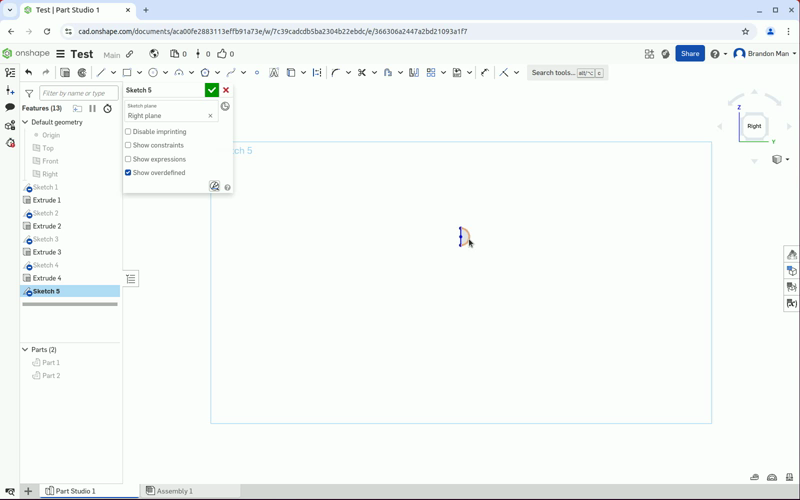
scroll(6)
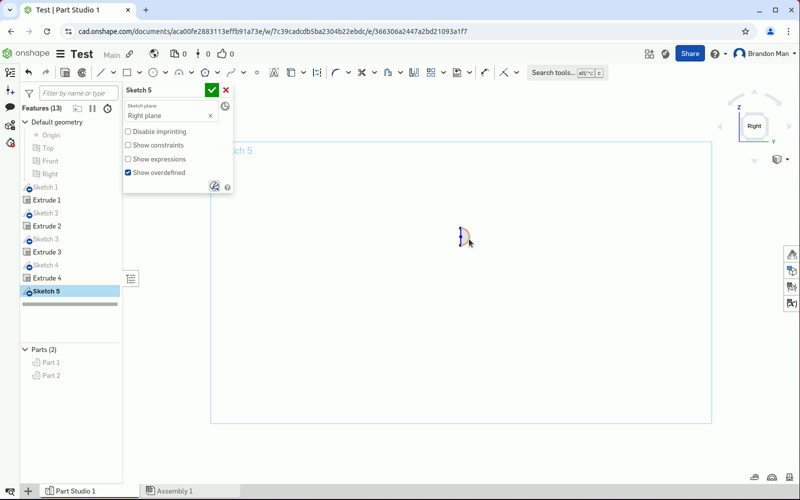
scroll(6)
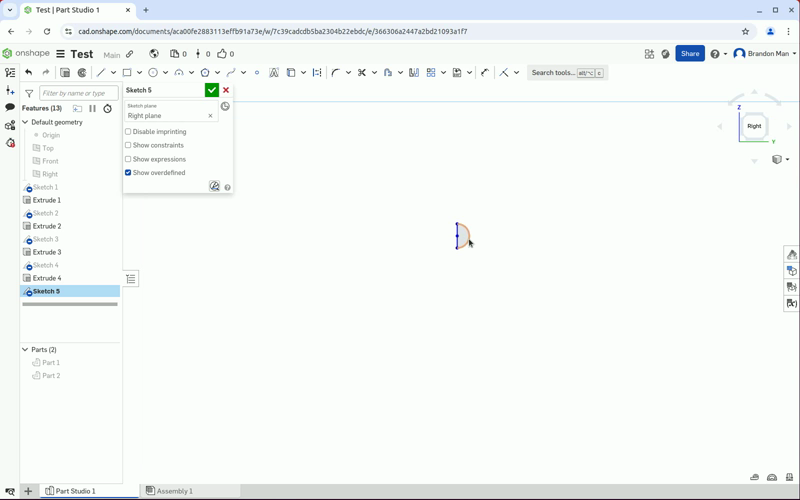
scroll(6)
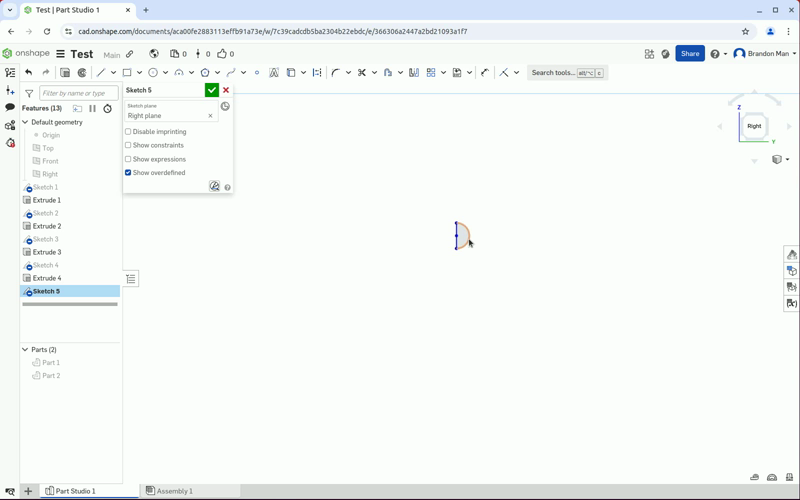
scroll(6)
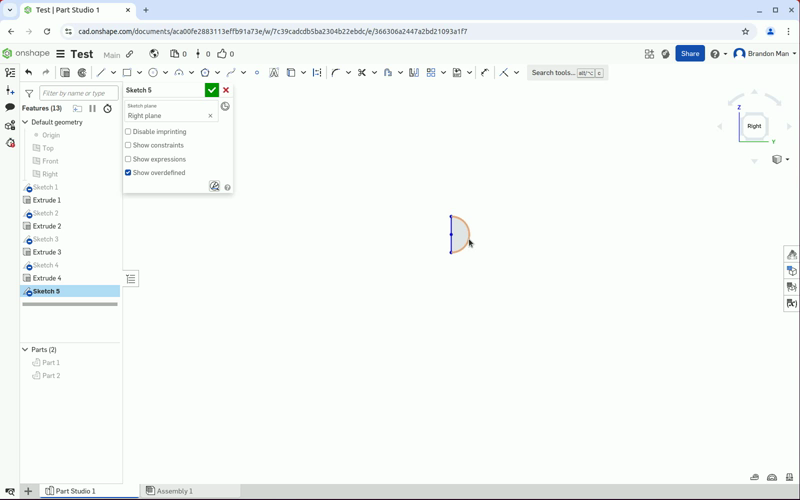
scroll(6)
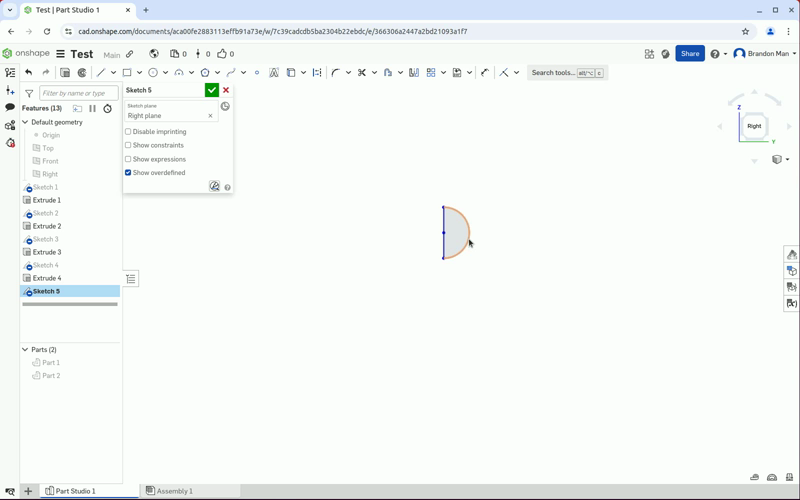
scroll(6)
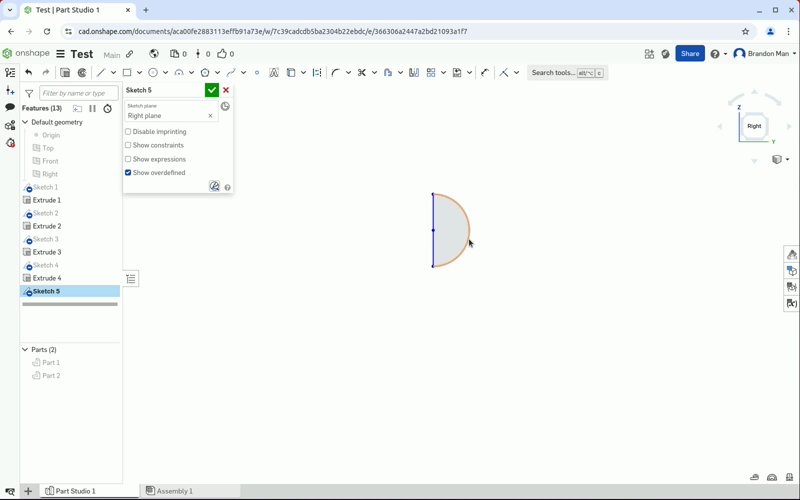
scroll(6)
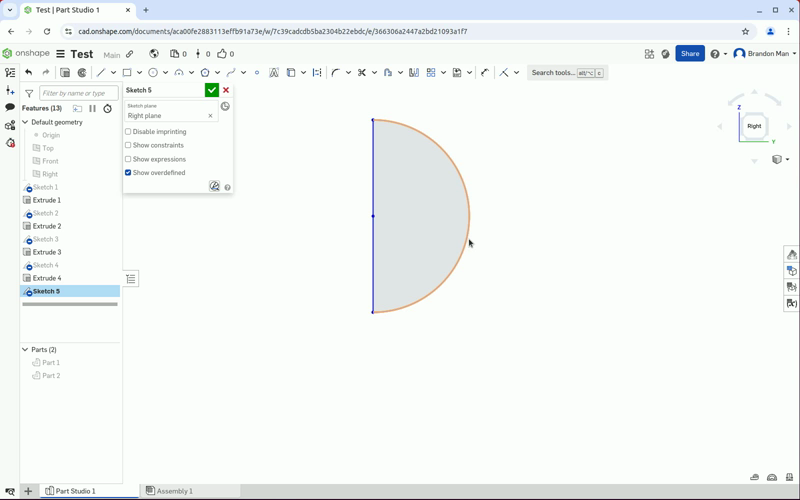
click(469, 238)
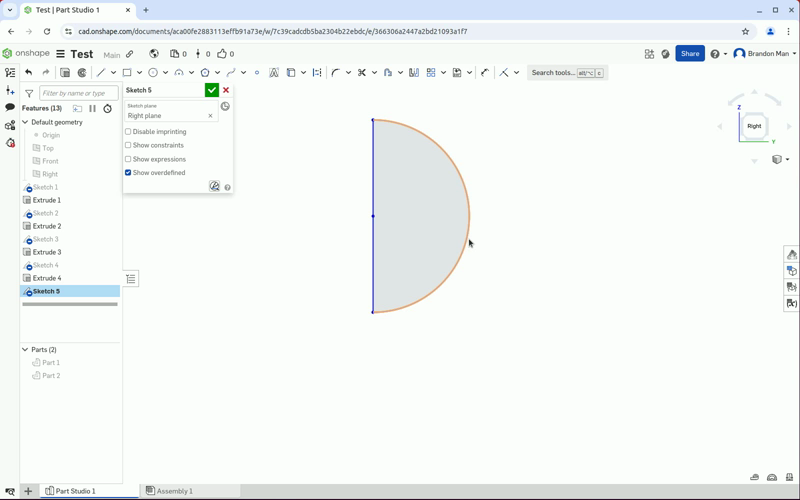
scroll(-6)
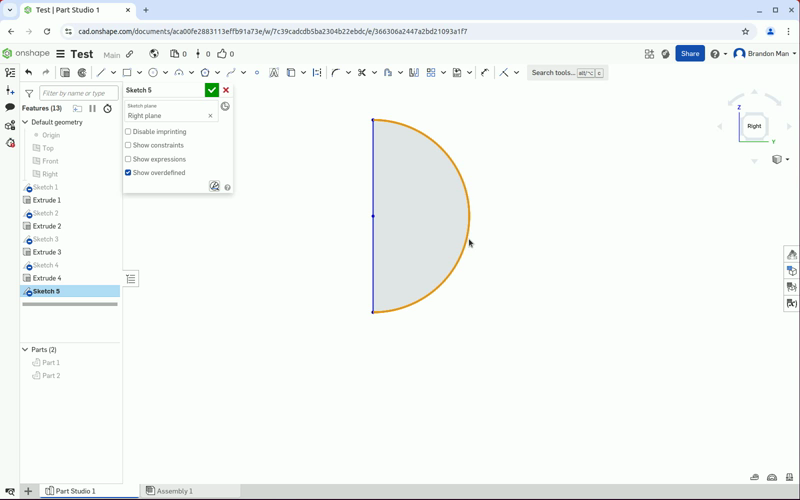
scroll(-6)
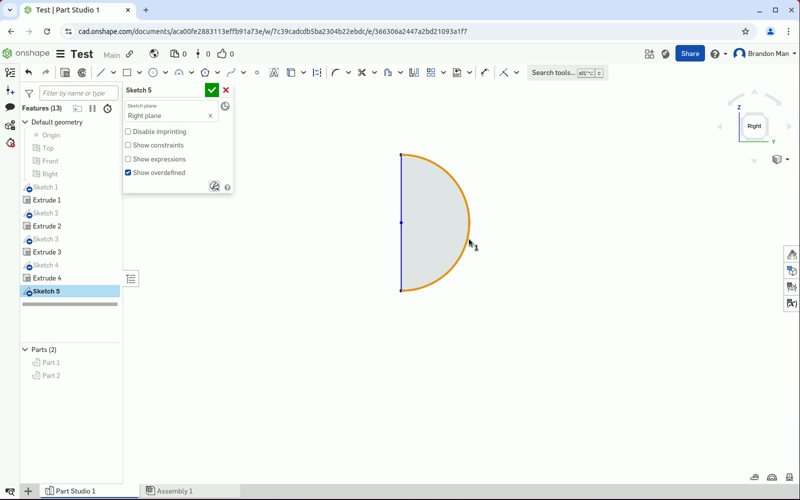
scroll(-6)
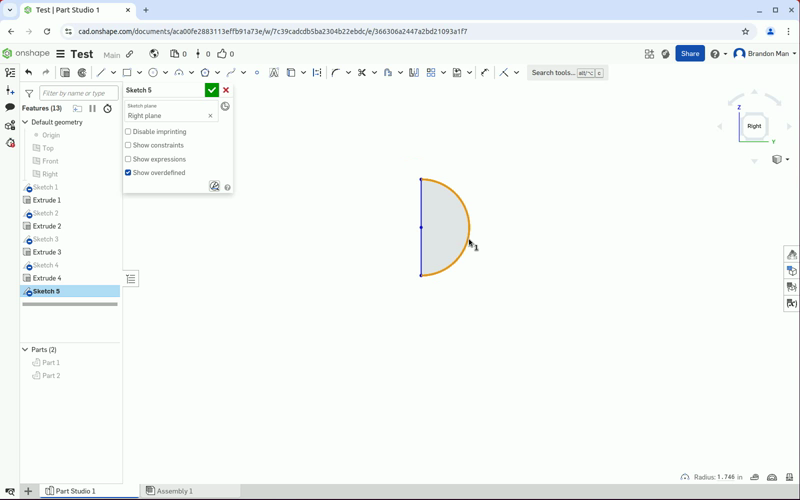
scroll(-6)
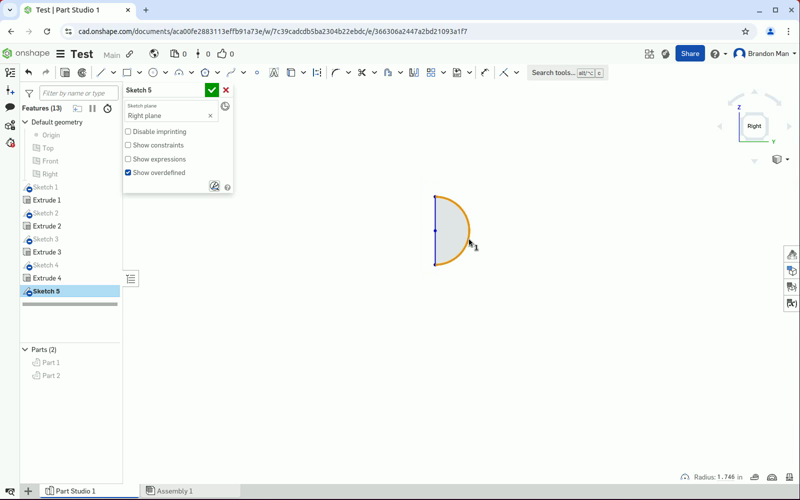
scroll(-6)
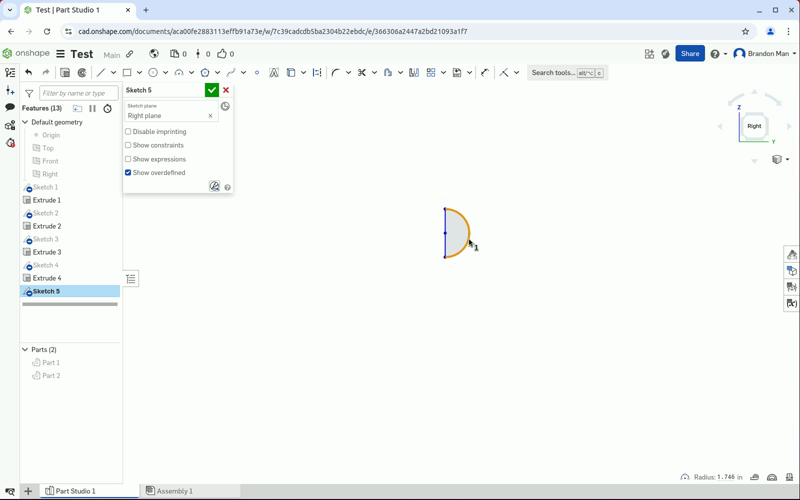
scroll(-6)
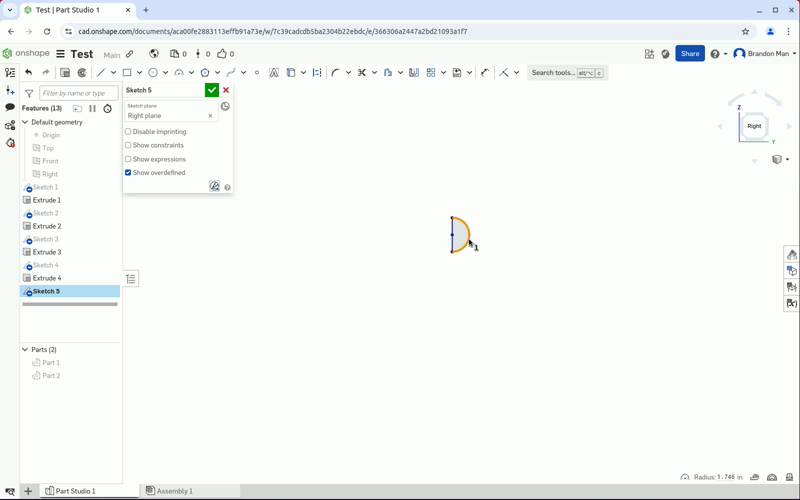
scroll(-6)
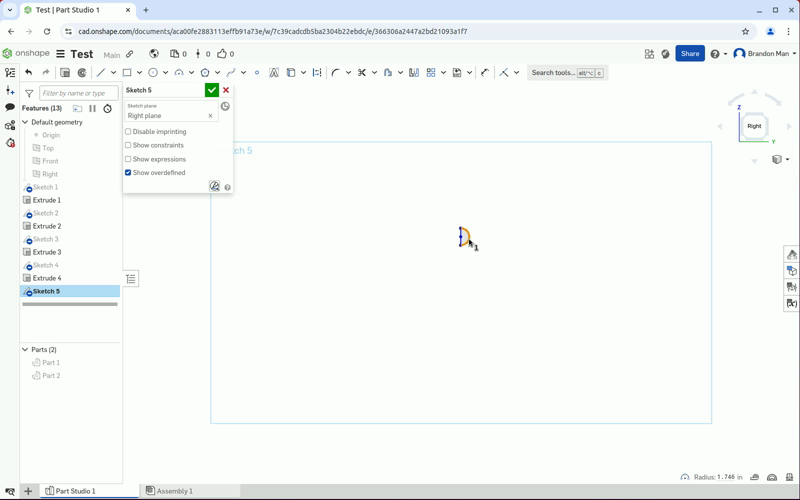
mouse_move(73, 352)
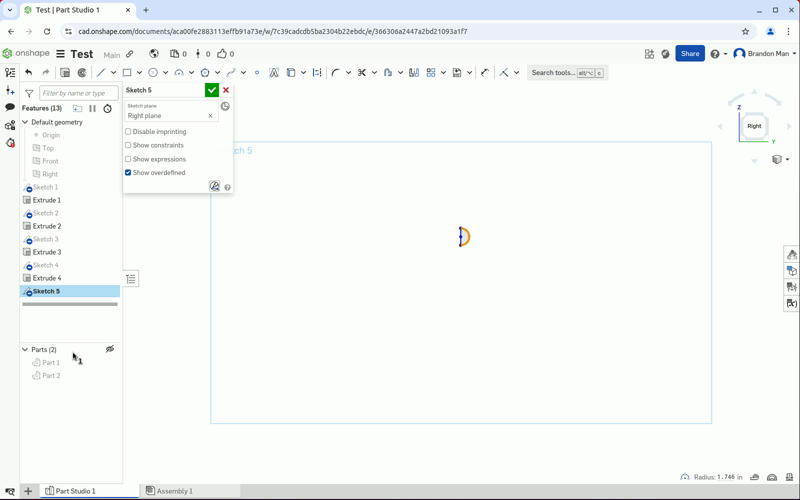
key(shift+y)
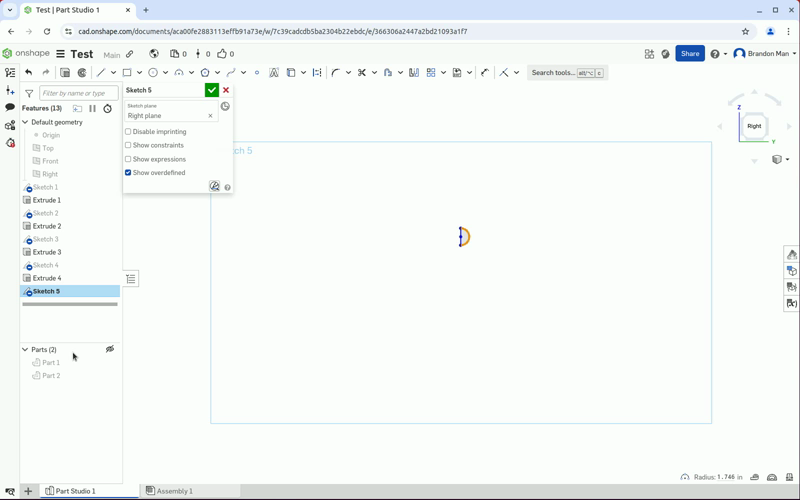
key(shift+e)
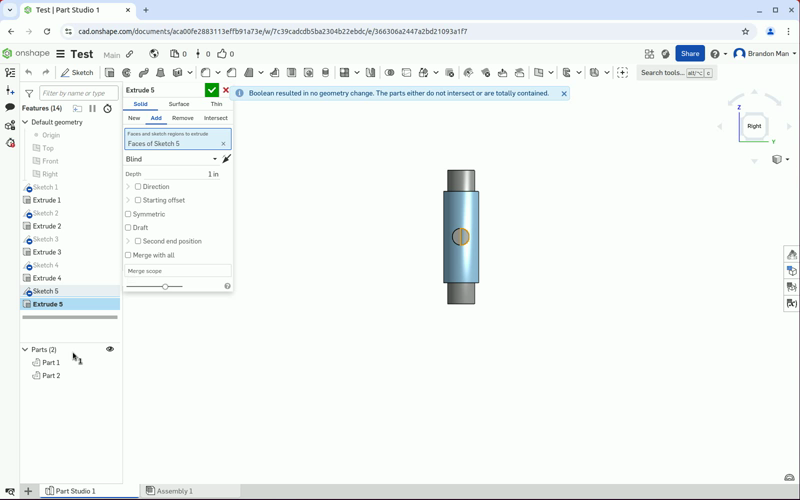
mouse_move(143, 106)
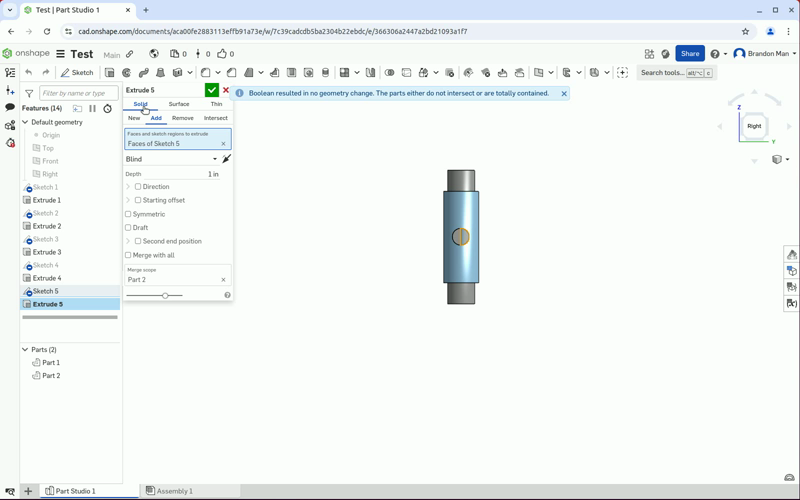
click(143, 106)
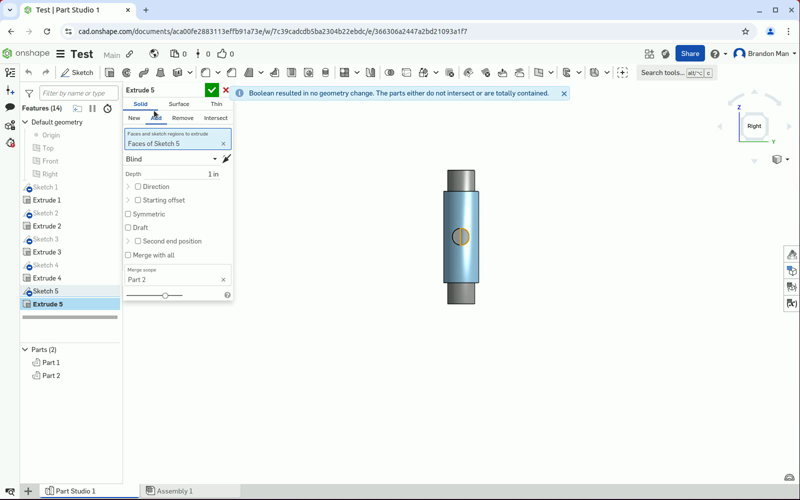
mouse_move(186, 120)
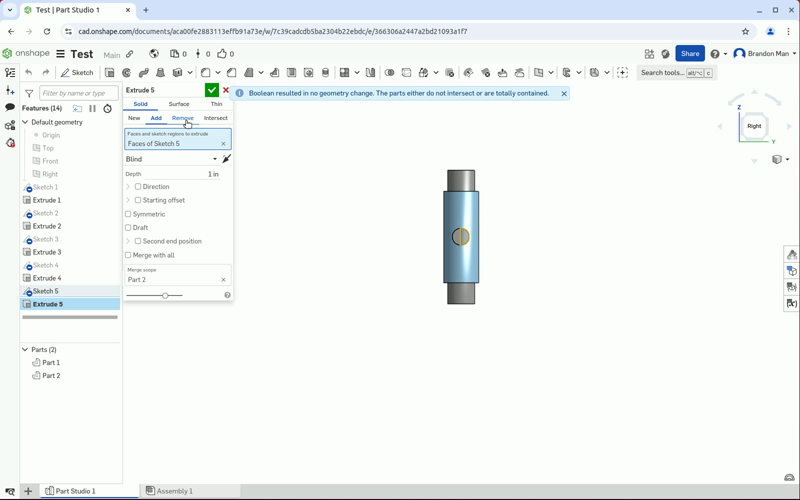
click(186, 120)
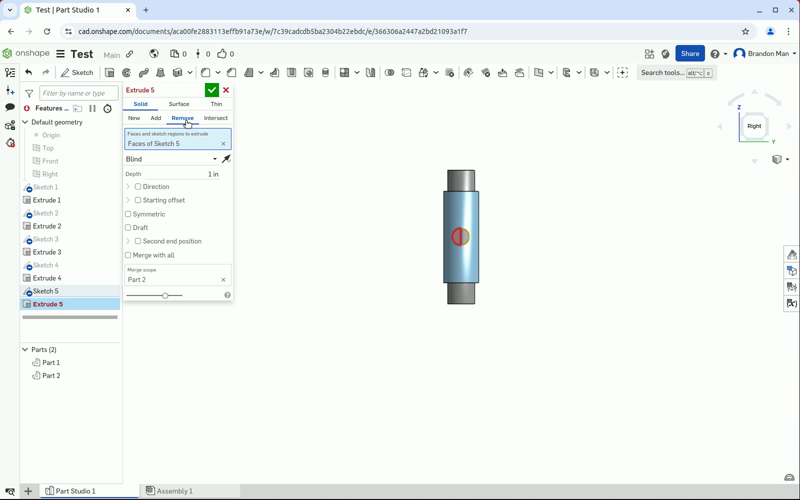
key(tab, 4)
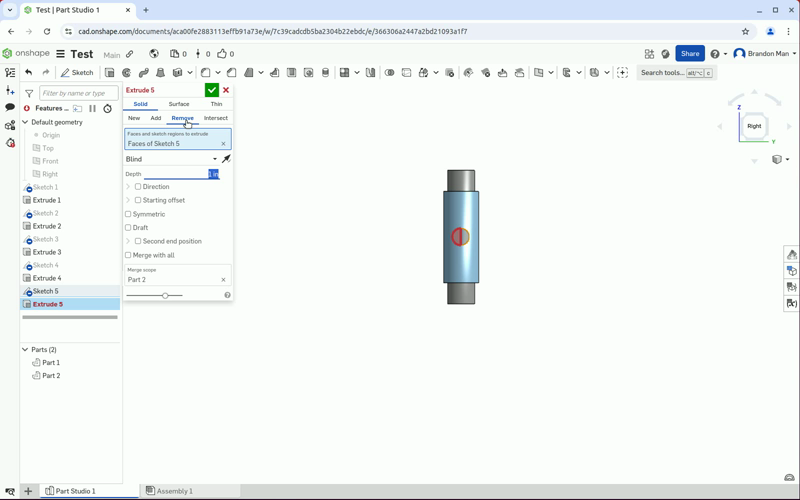
text(-21.423)
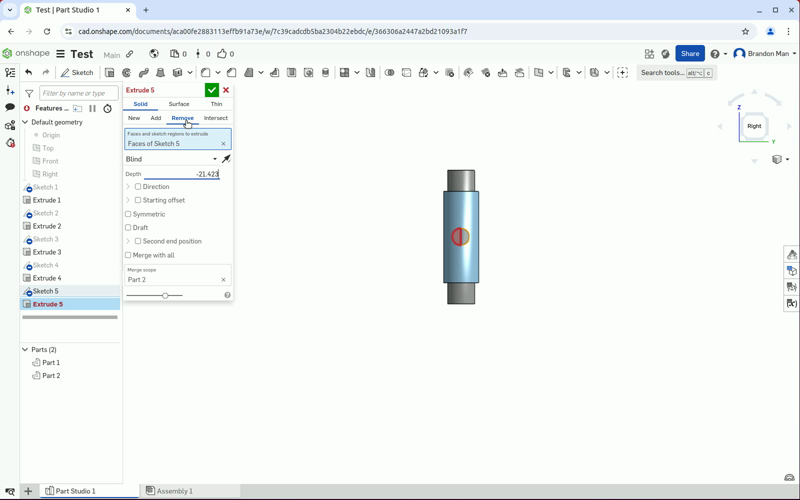
key(tab, 6)
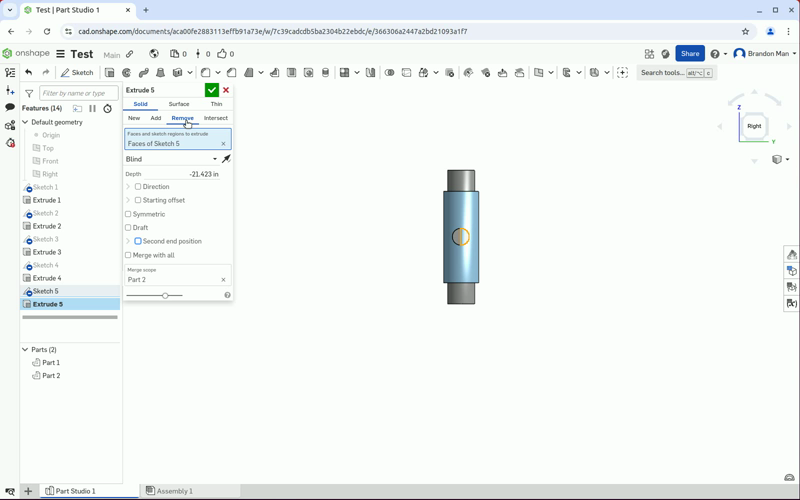
key(space)
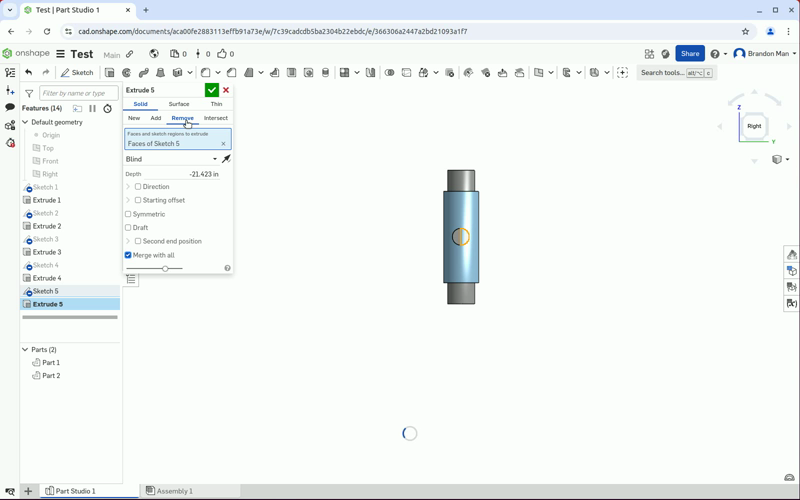
key(enter)
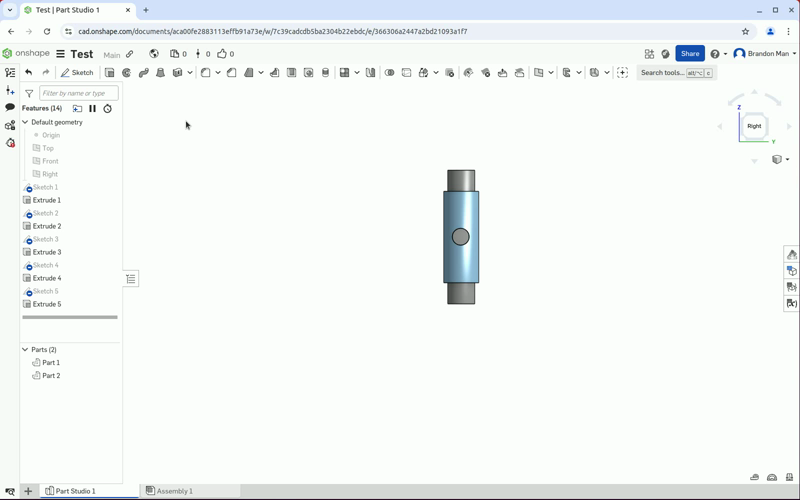
key(shift+h)
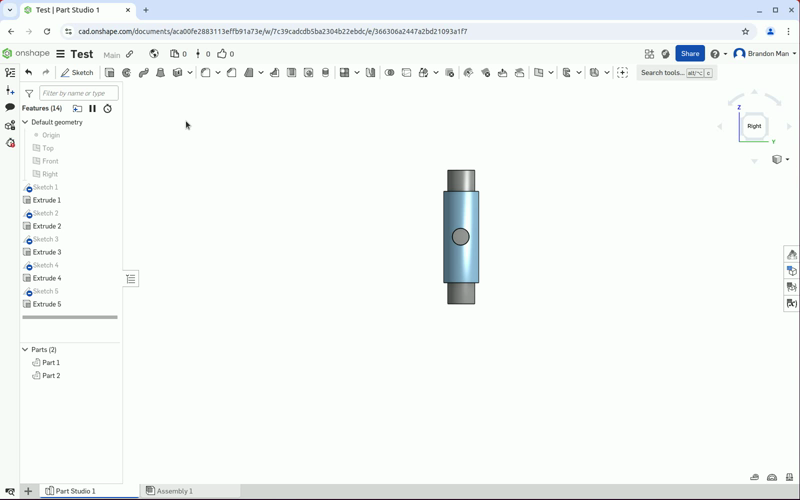
key(shift+h)
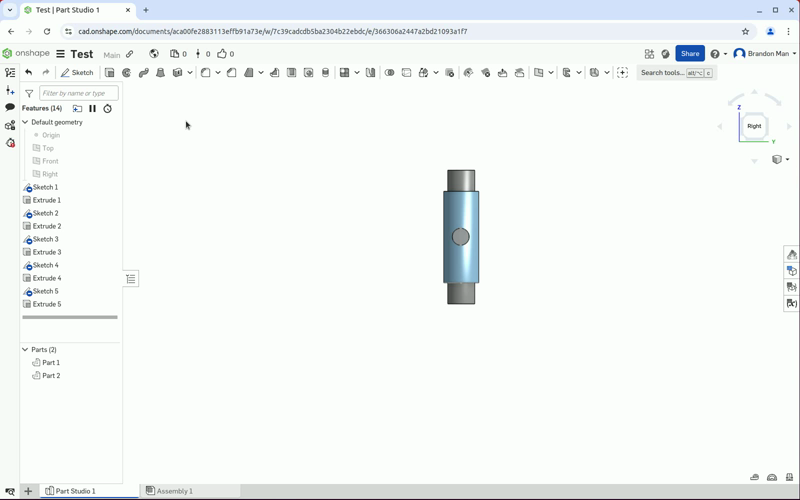
key(shift+7)
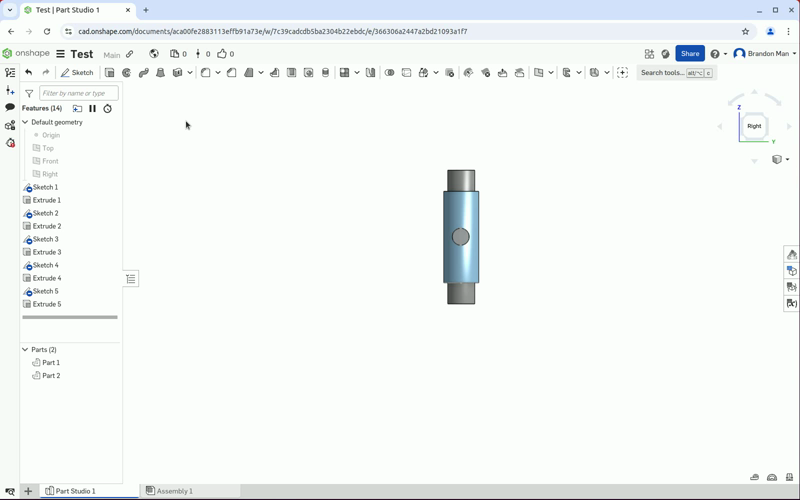
key(right, 2)
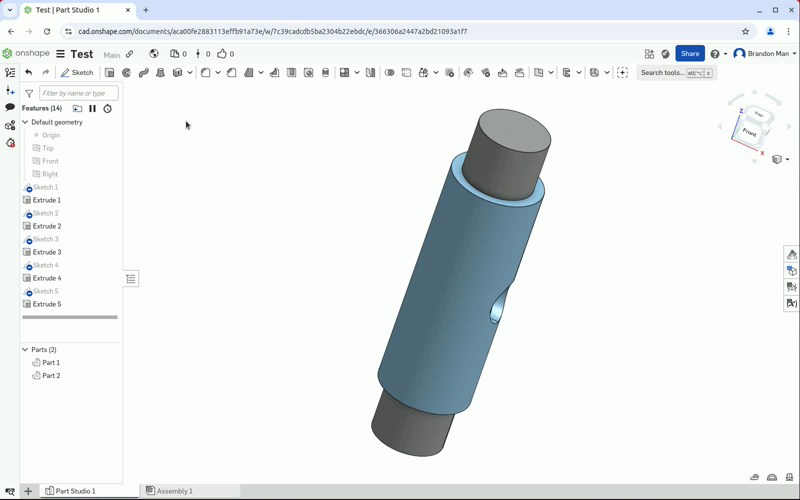
key(down, 2)
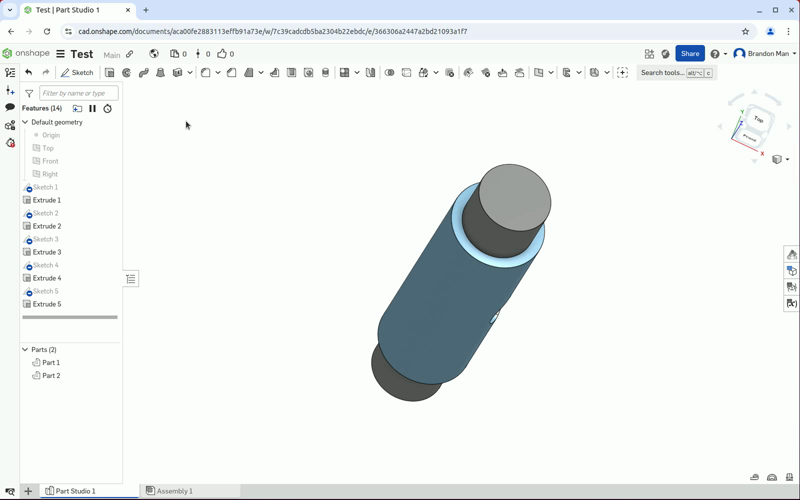
key(up, 2)
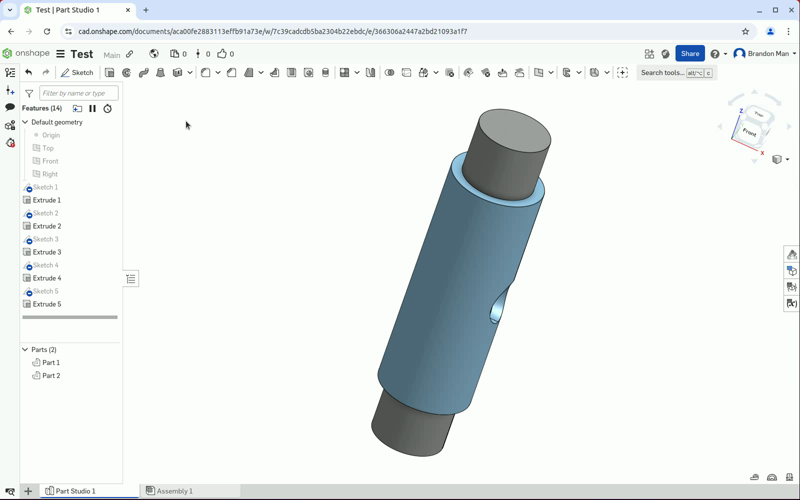
key(left, 2)
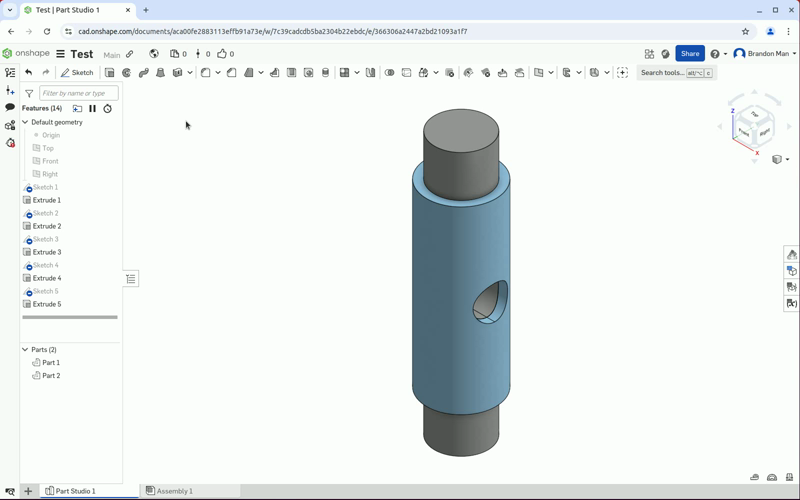
mouse_move(73, 189)
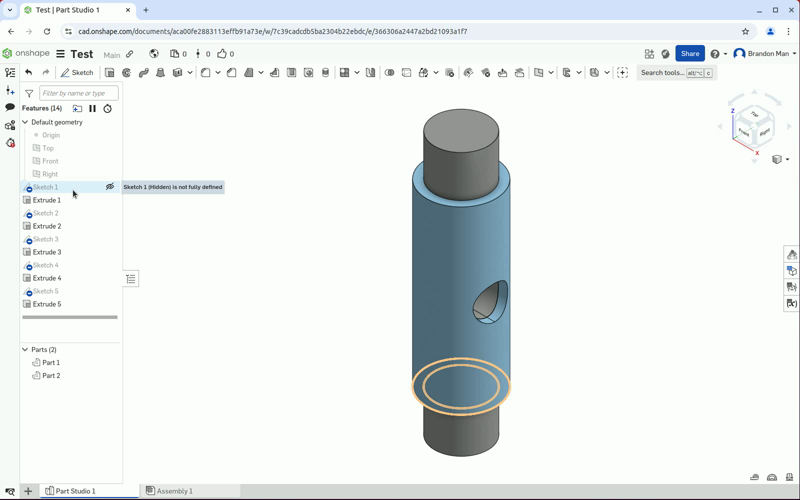
click(73, 189)